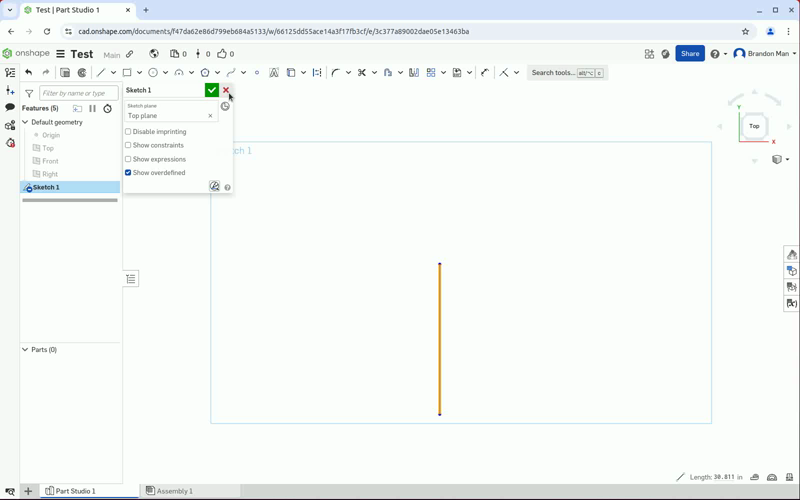
key(shift+h)
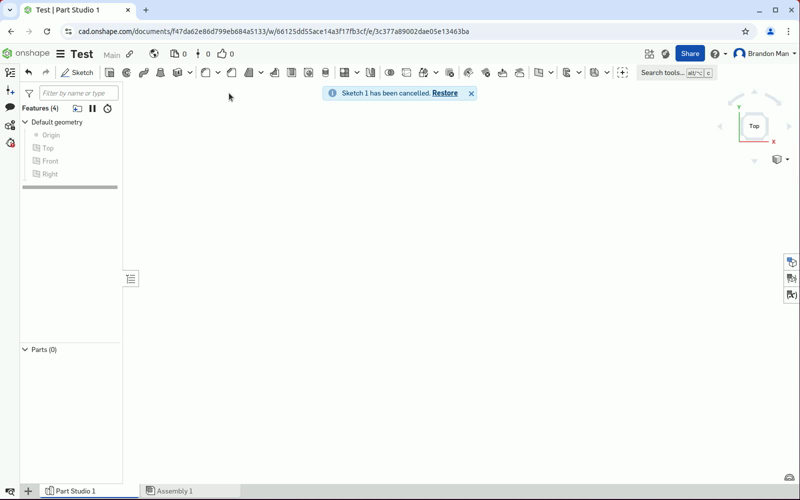
mouse_move(73, 352)
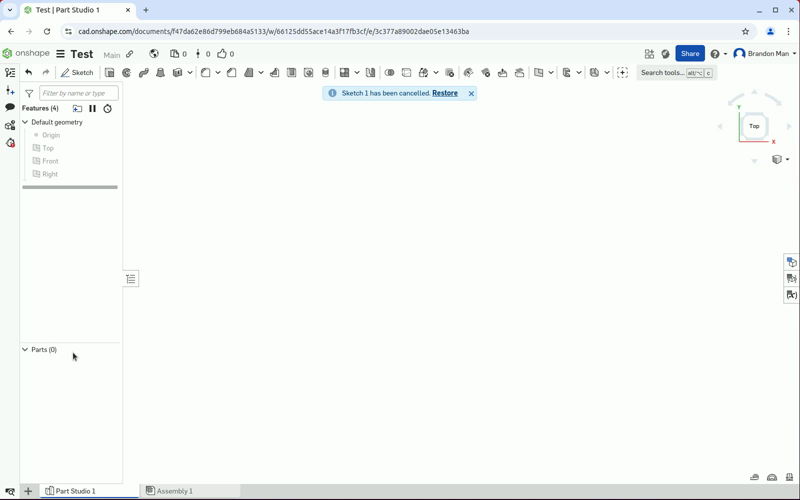
key(y)
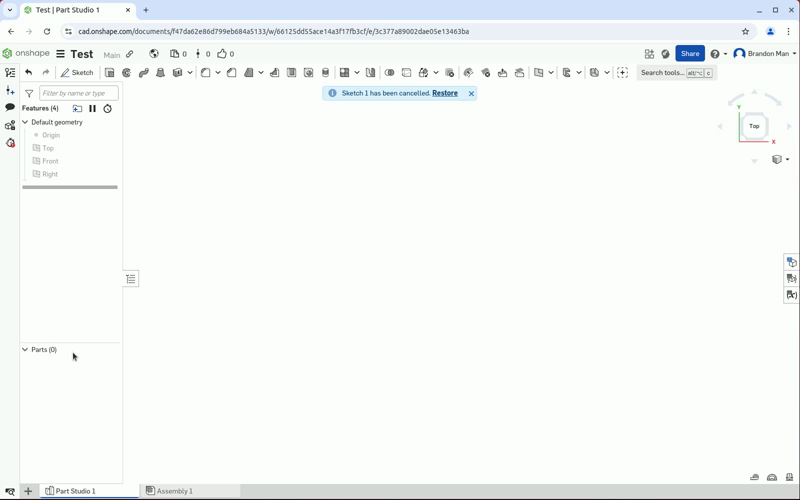
key(shift+p)
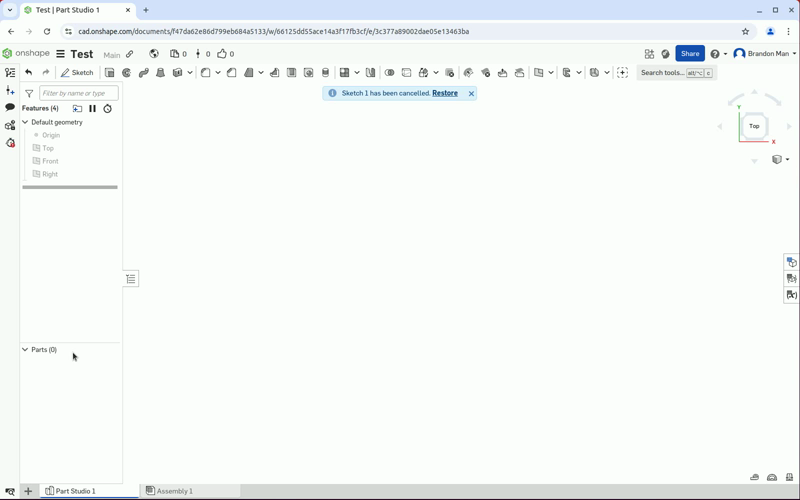
key(space)
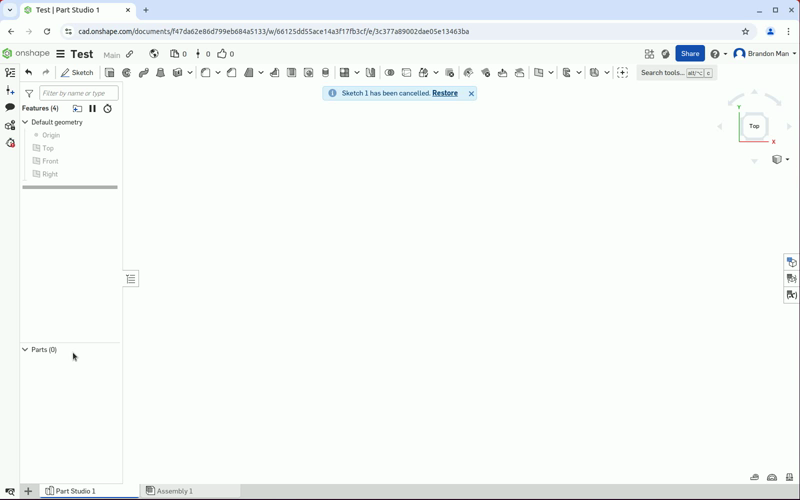
key_down(shift)
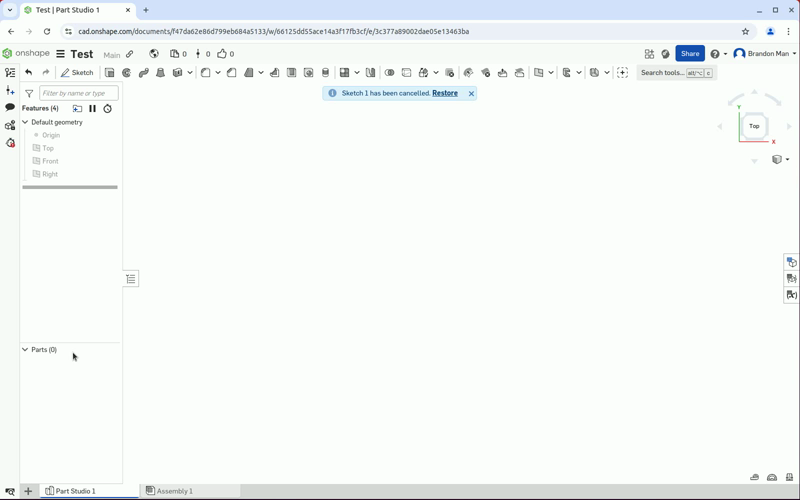
key(up)
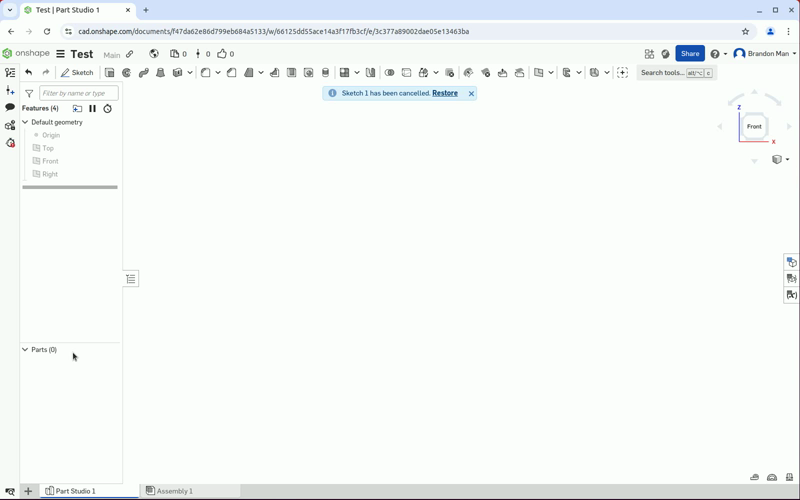
key_up(shift)
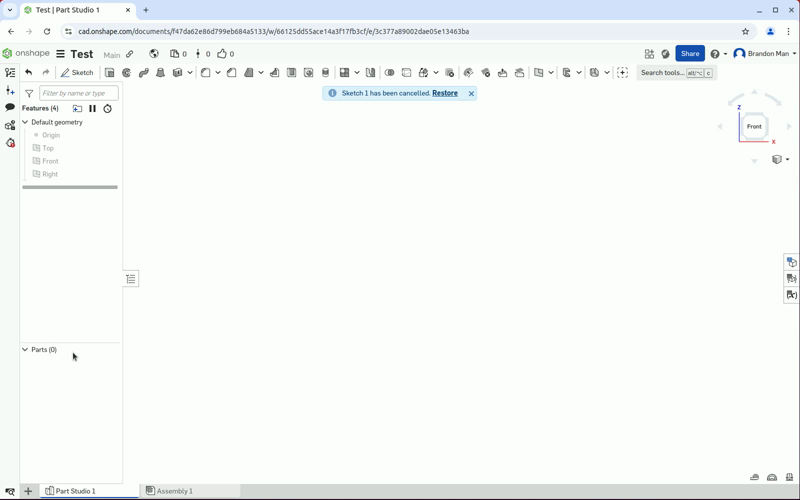
mouse_move(73, 352)
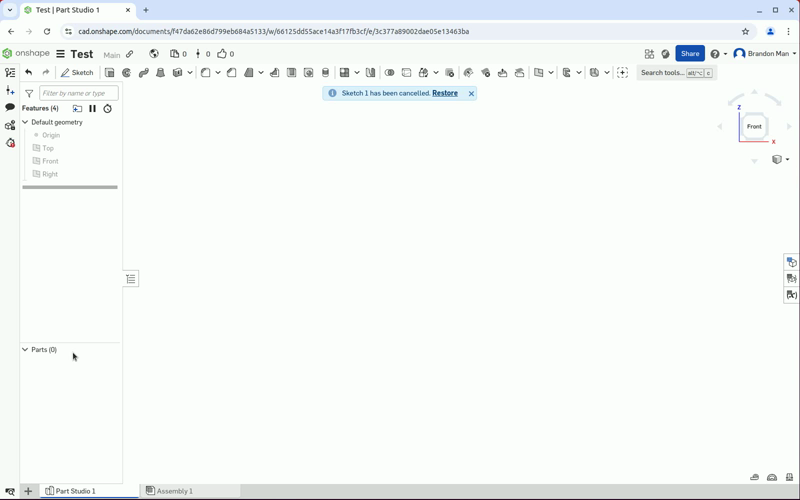
key(shift+y)
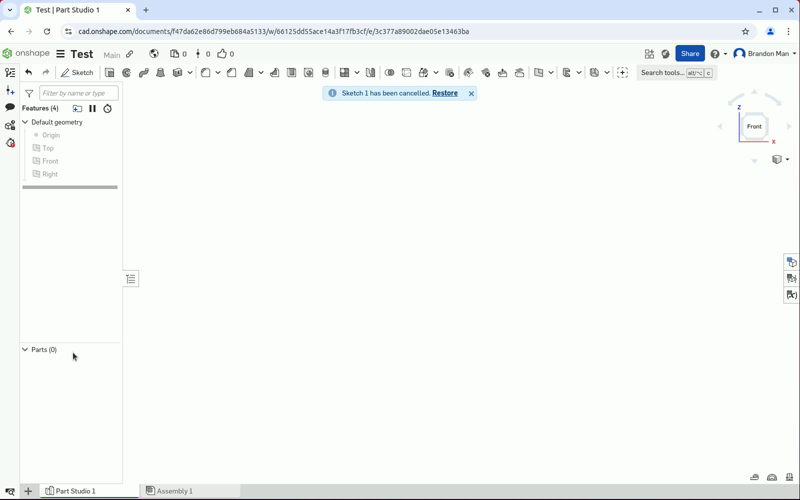
key(shift+s)
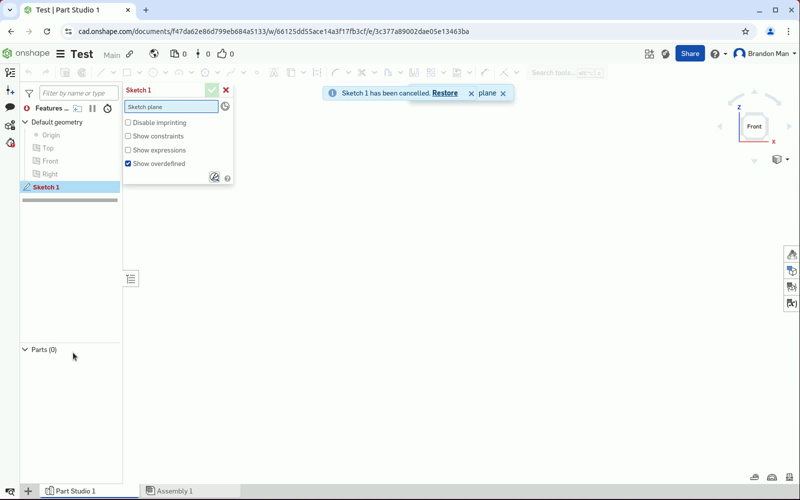
mouse_move(73, 163)
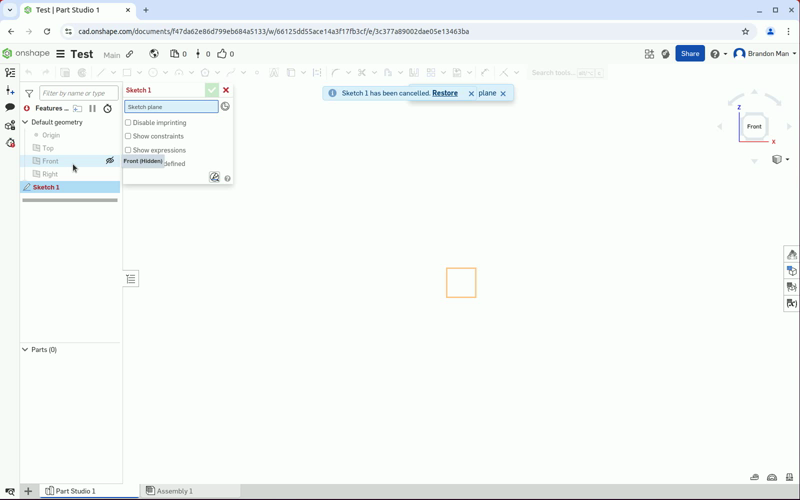
click(73, 163)
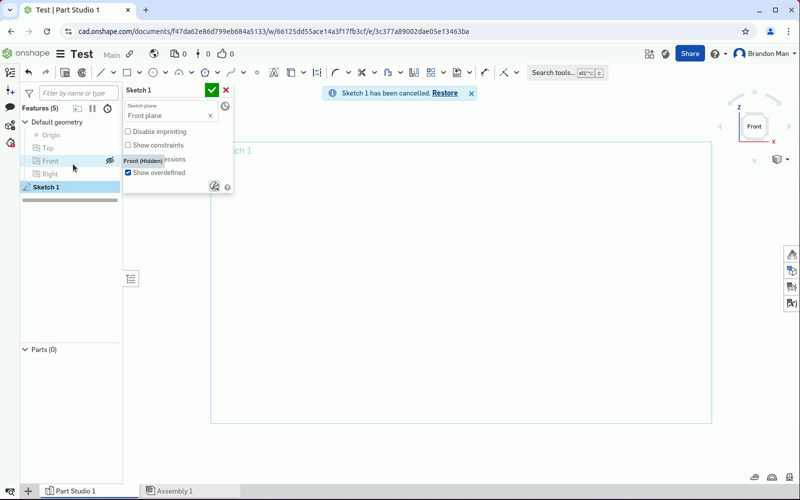
mouse_move(73, 352)
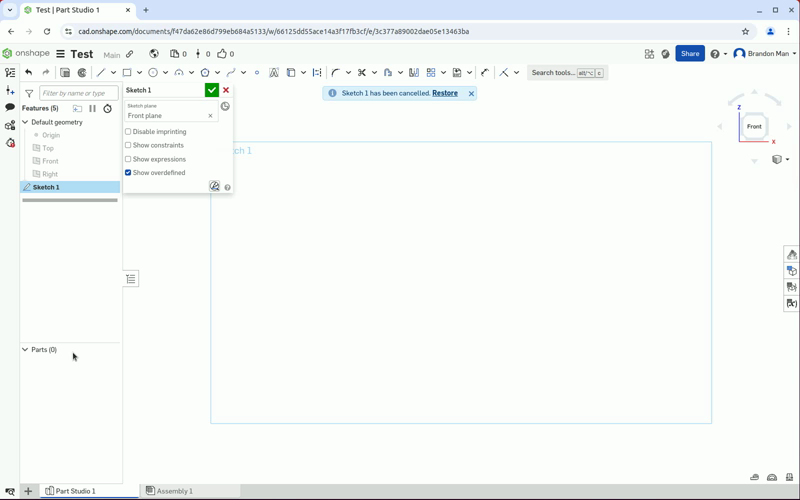
key(y)
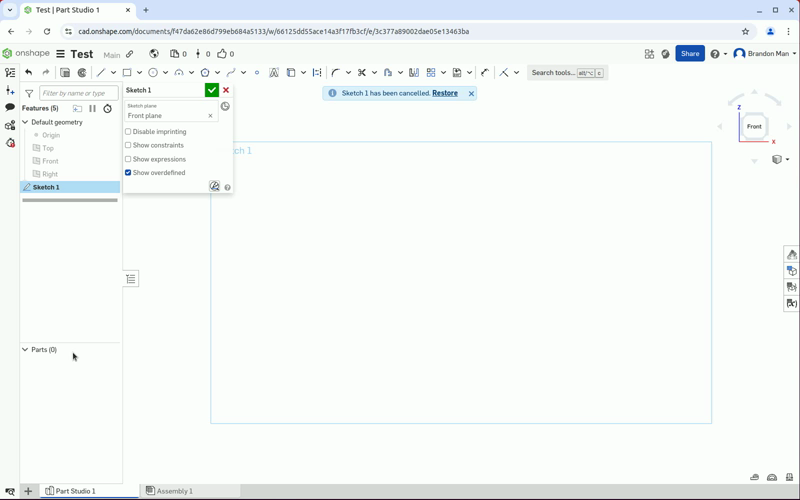
key(l)
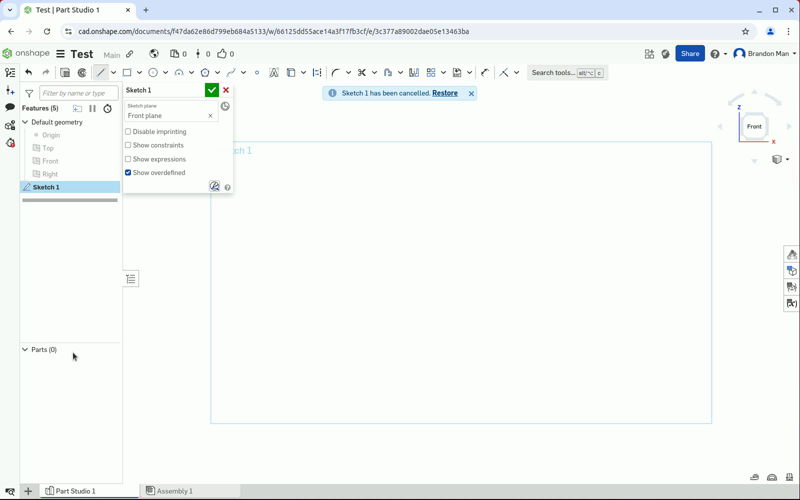
key_down(shift)
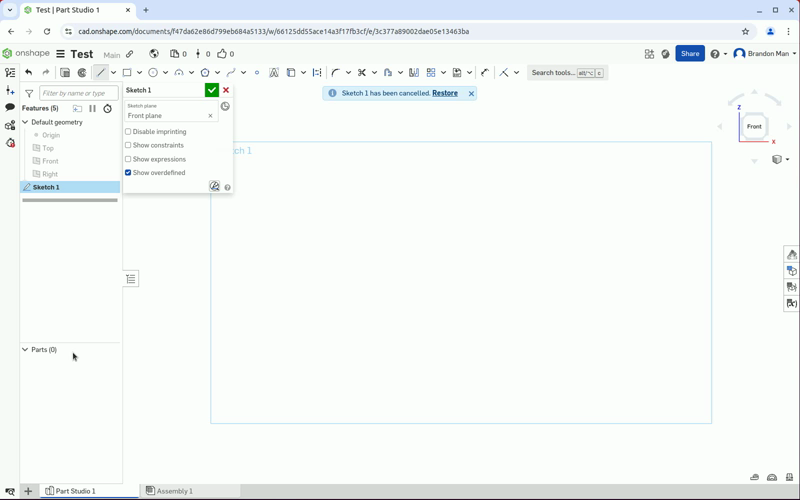
mouse_move(349, 341)
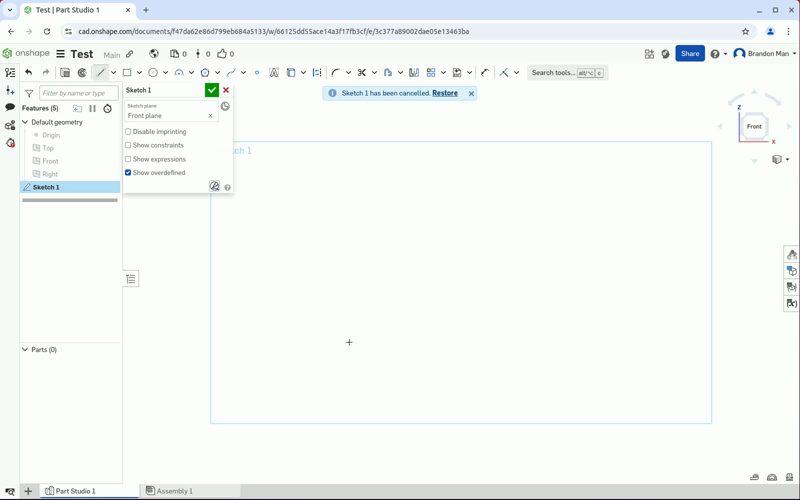
click(349, 341)
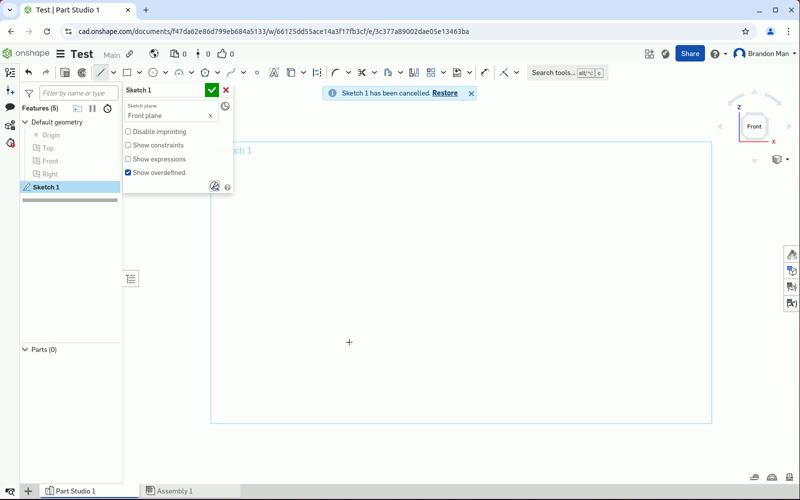
key_up(shift)
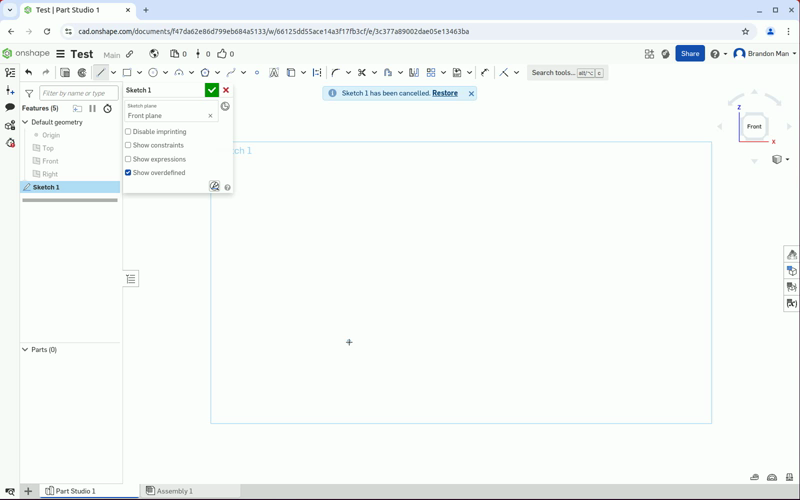
key_down(shift)
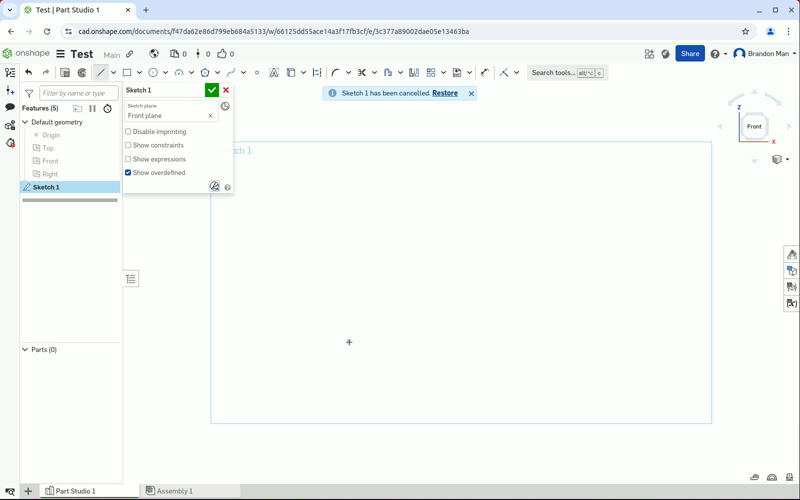
mouse_move(572, 341)
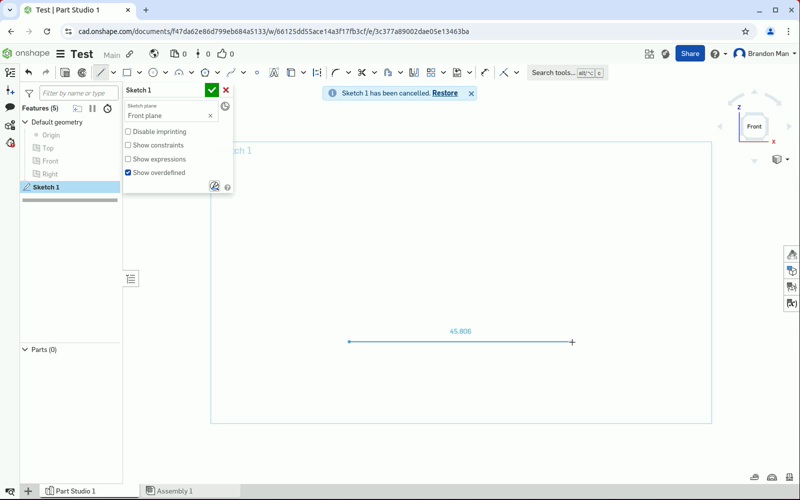
click(572, 341)
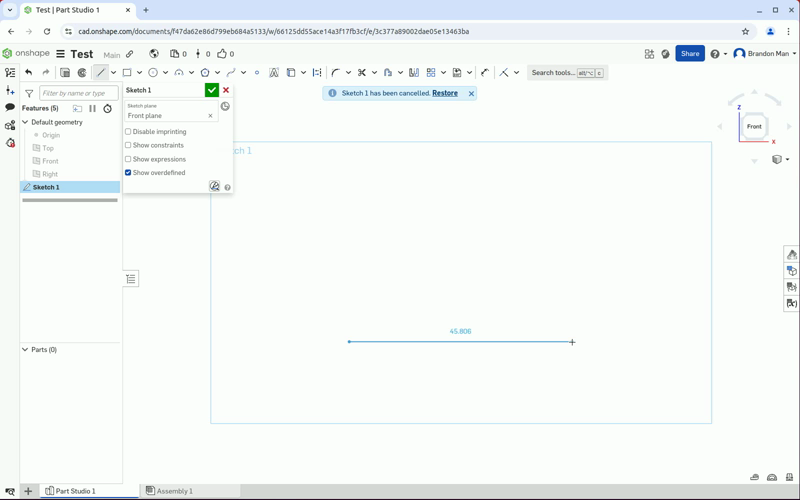
key_up(shift)
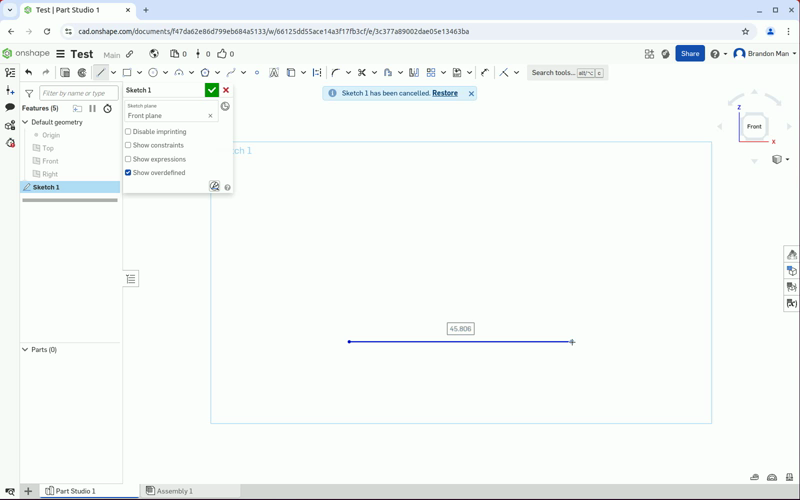
key_down(shift)
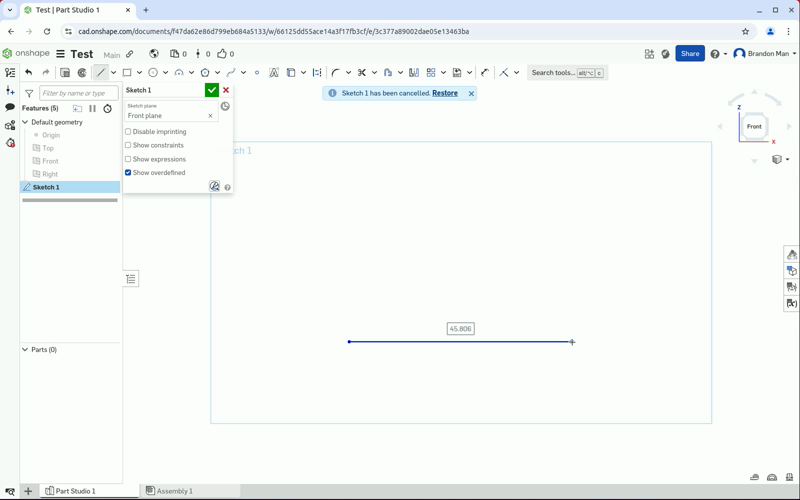
mouse_move(572, 224)
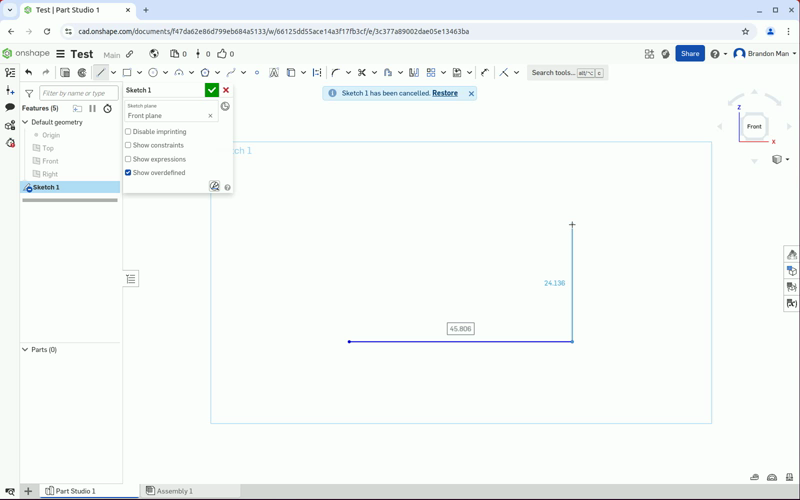
click(572, 224)
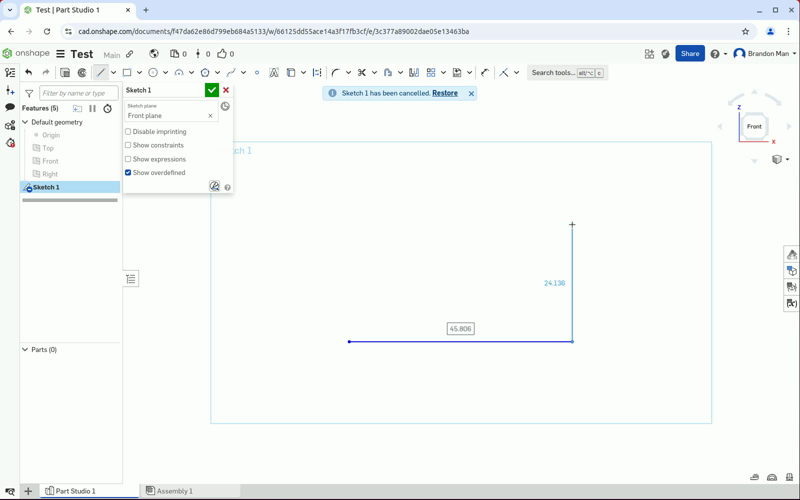
key_up(shift)
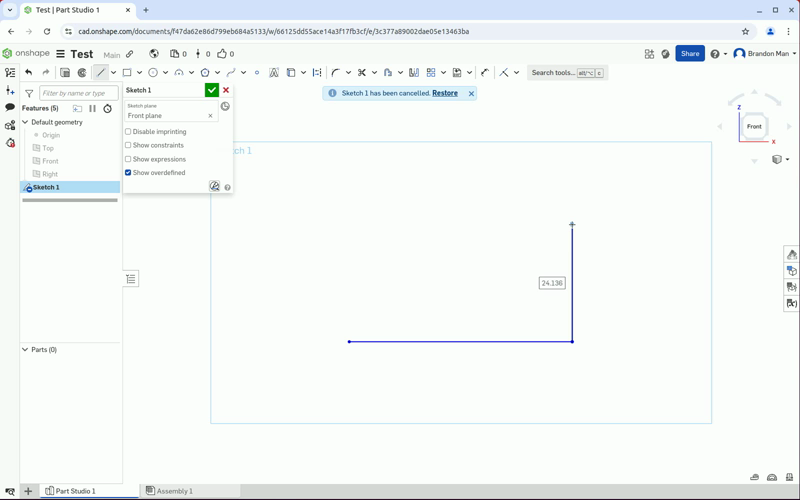
key_down(shift)
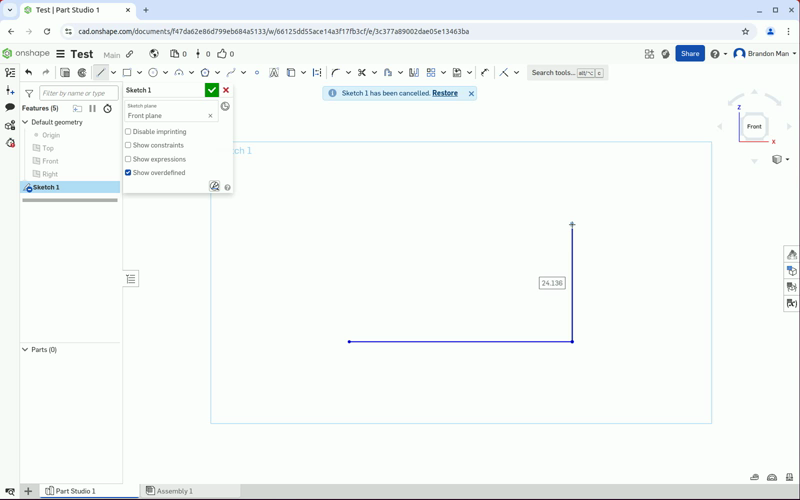
mouse_move(349, 224)
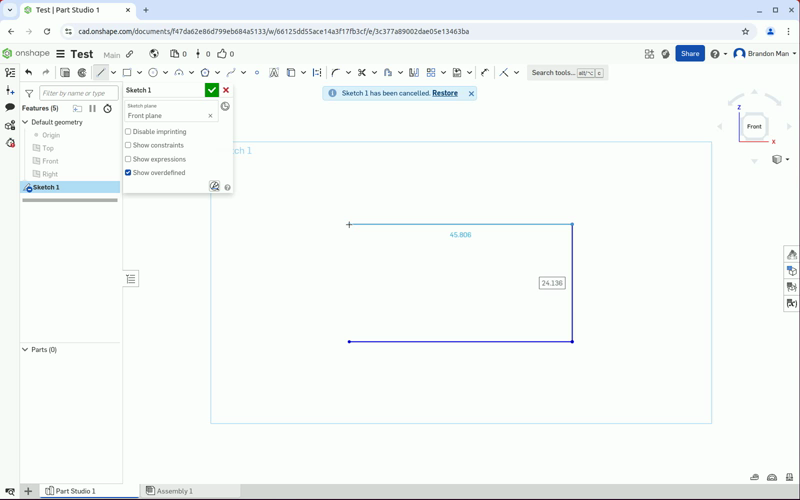
click(349, 224)
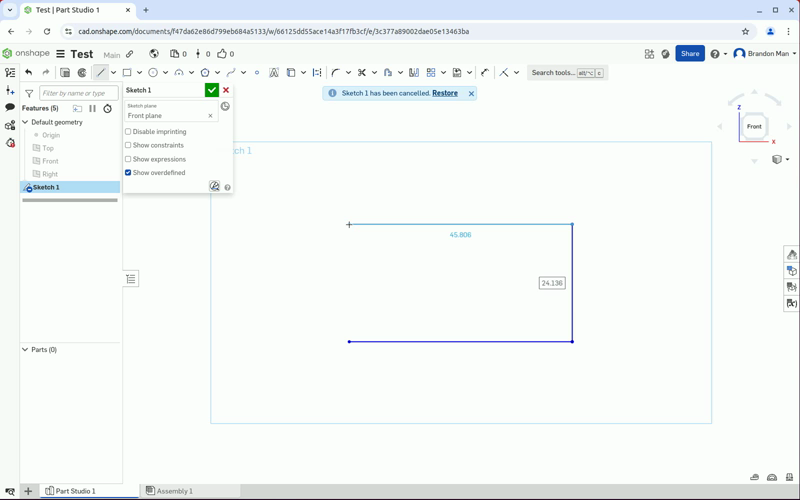
key_up(shift)
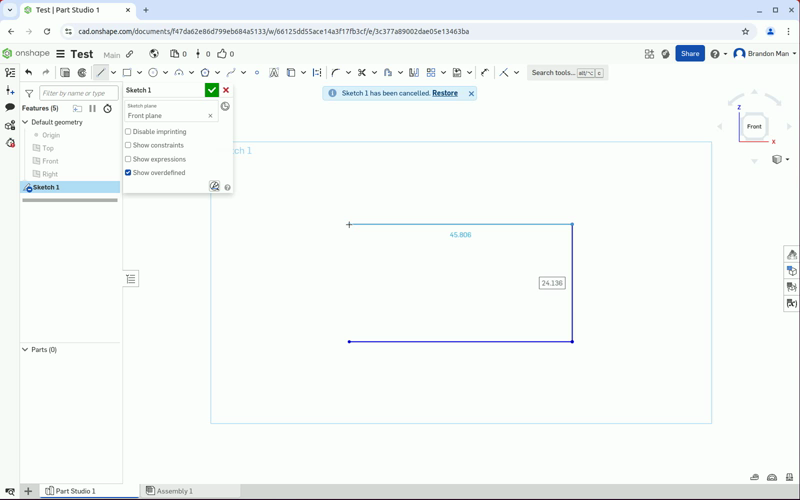
key_down(shift)
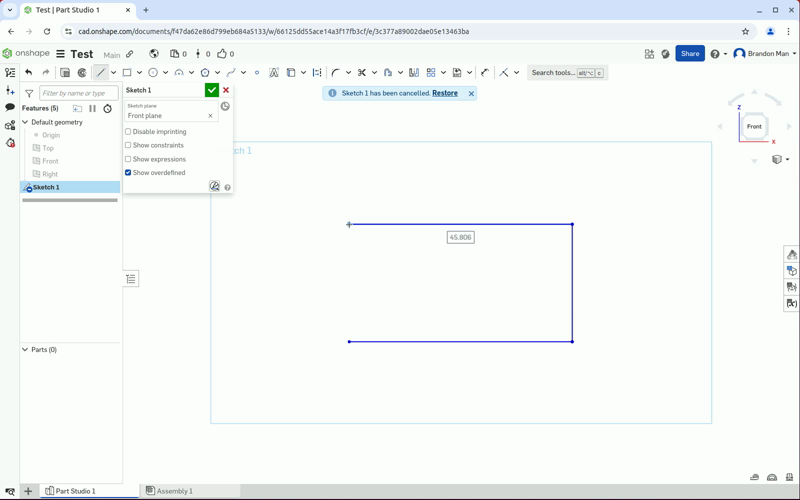
mouse_move(349, 341)
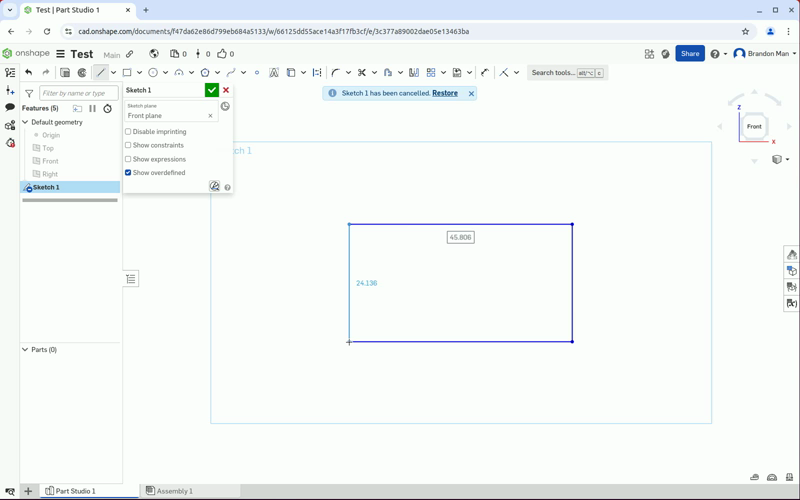
key_up(shift)
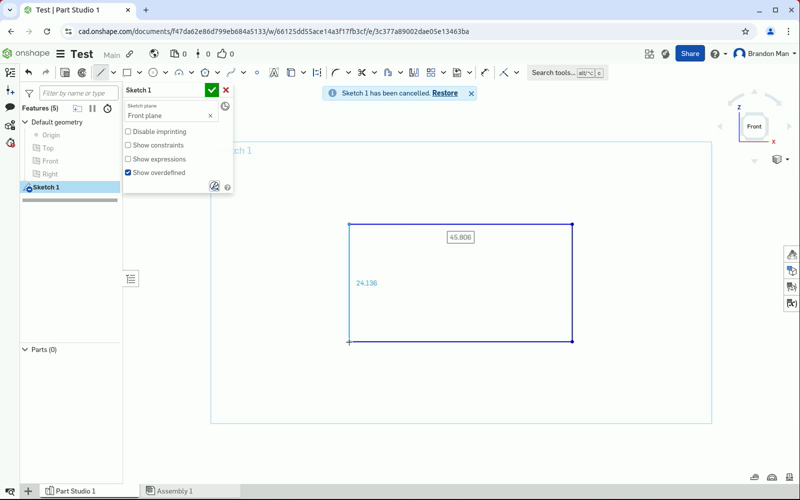
click(349, 341)
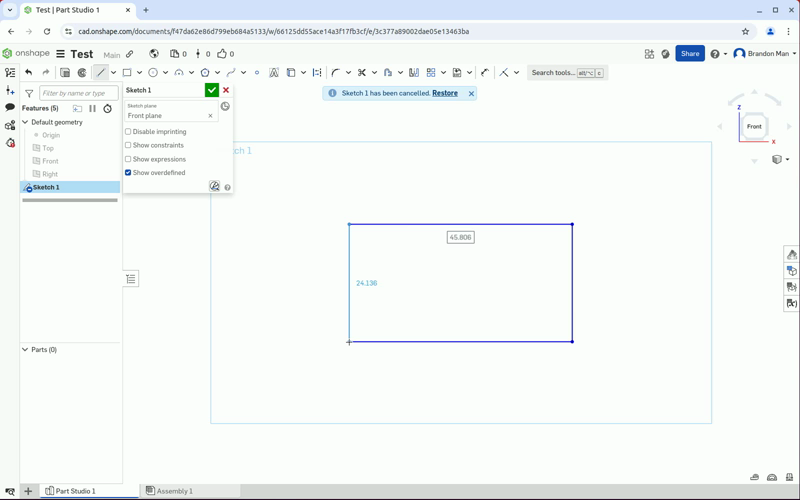
key(esc)
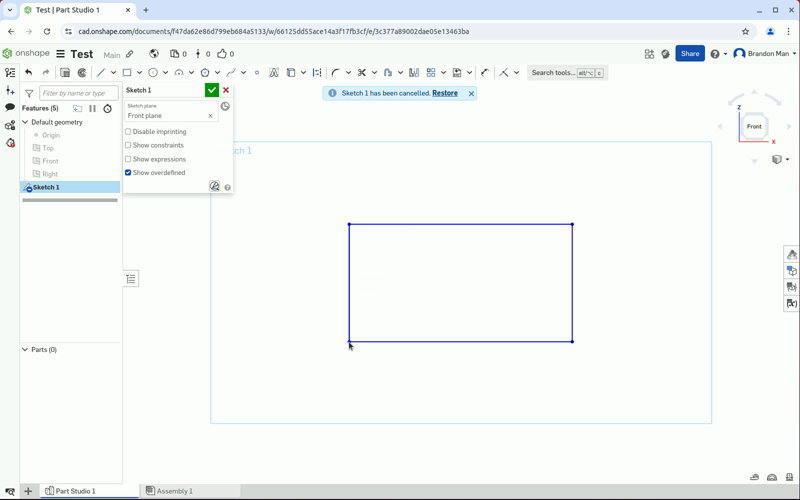
mouse_move(415, 244)
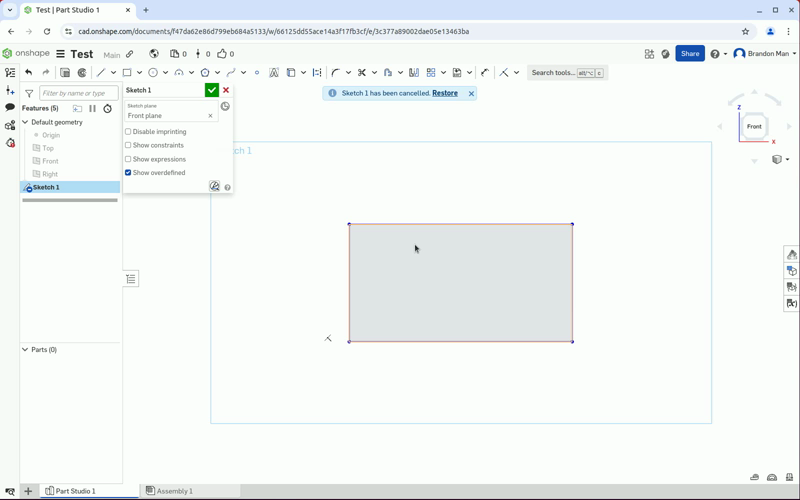
click(415, 244)
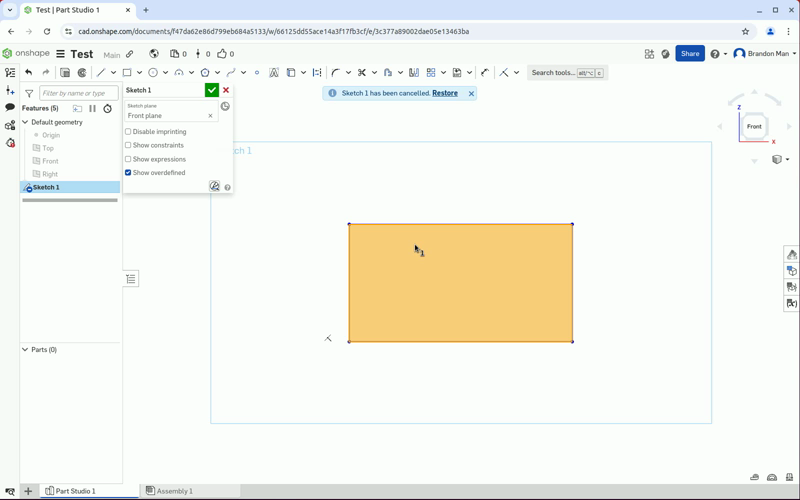
mouse_move(73, 352)
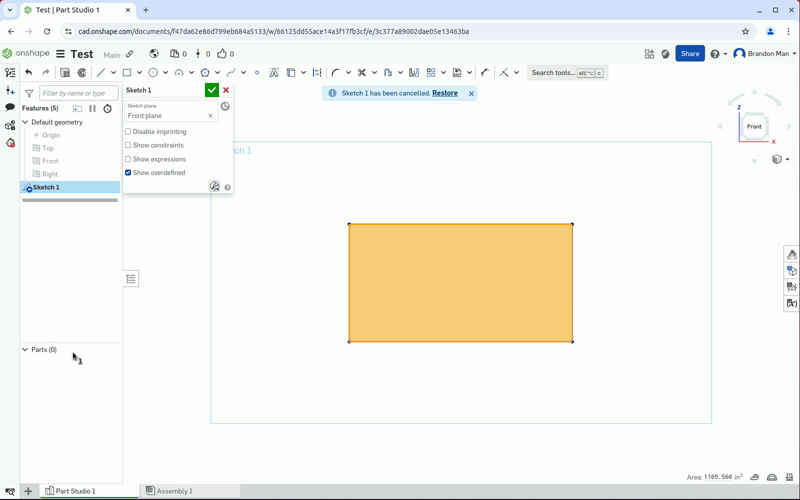
key(shift+y)
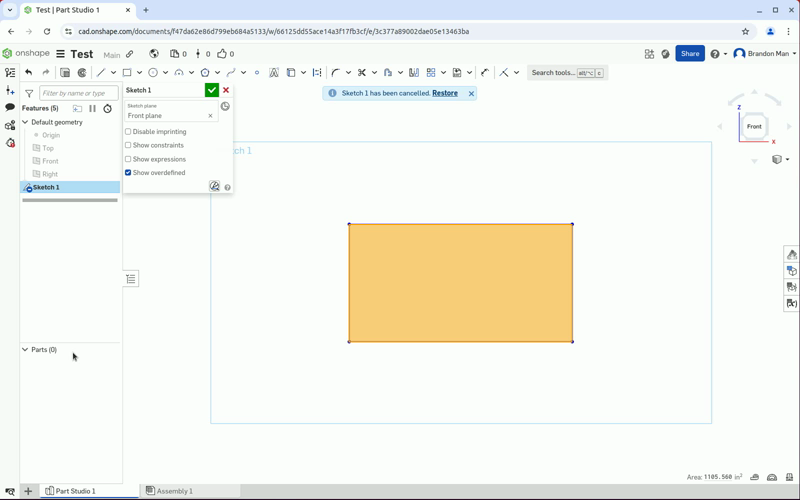
key(shift+e)
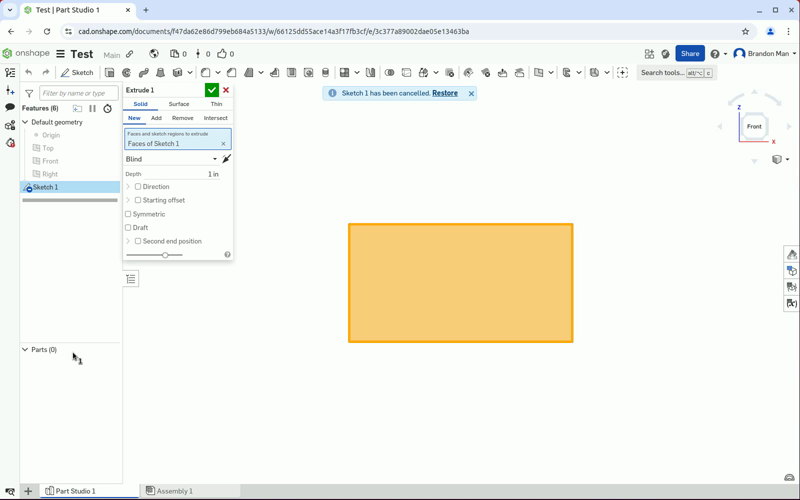
mouse_move(143, 106)
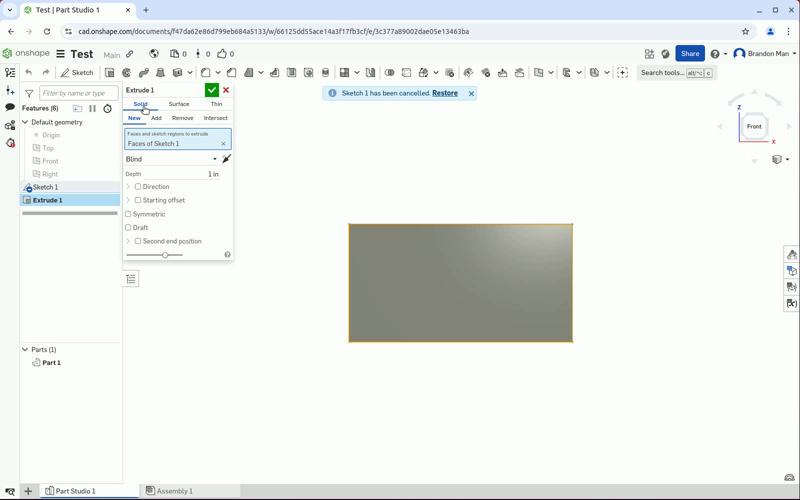
click(143, 106)
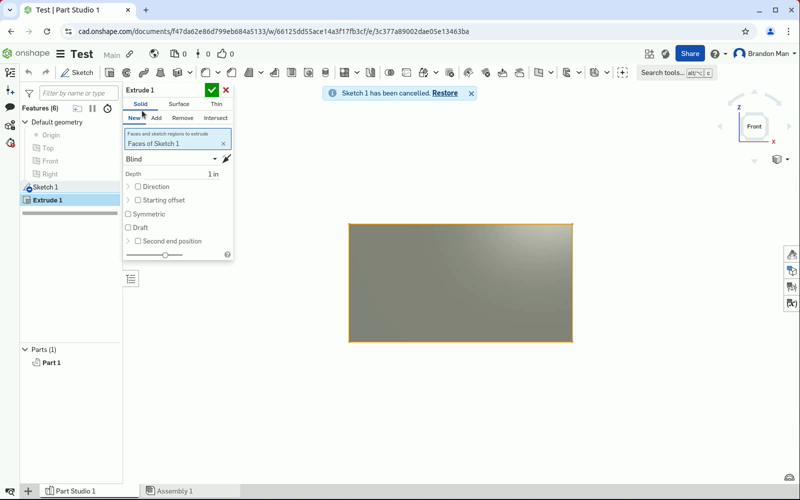
mouse_move(137, 120)
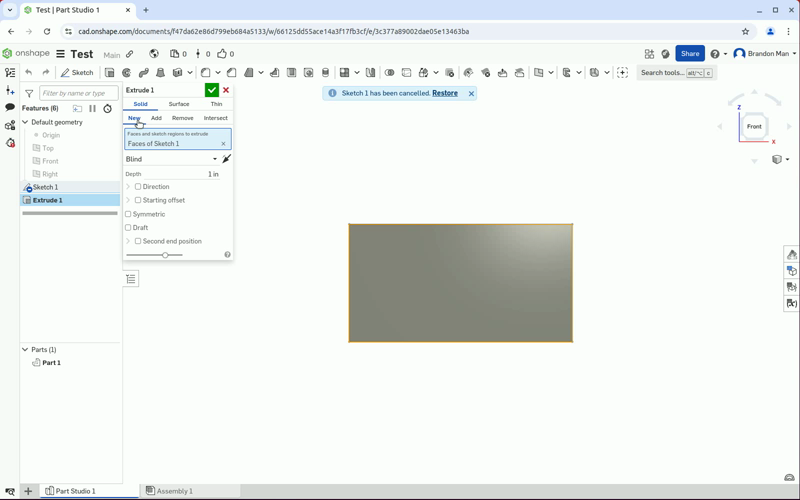
click(137, 120)
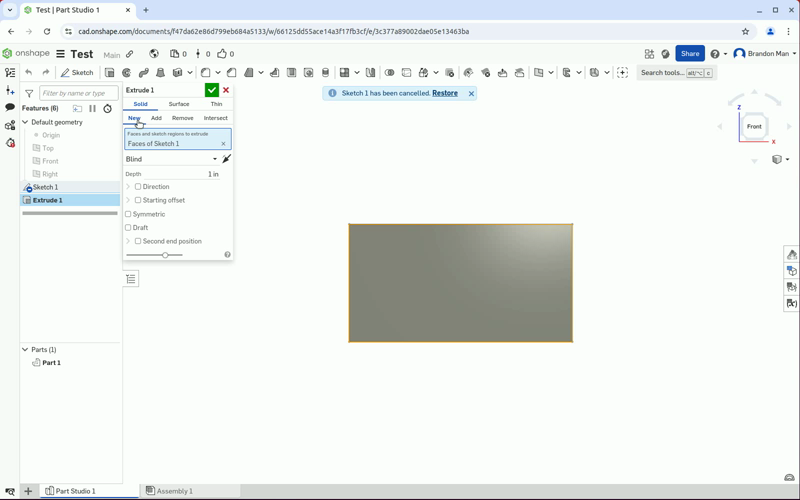
key(tab, 4)
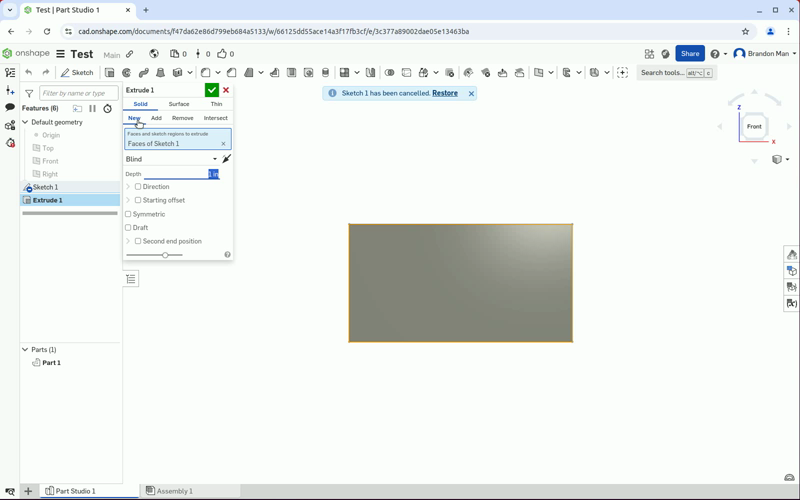
text(6.018)
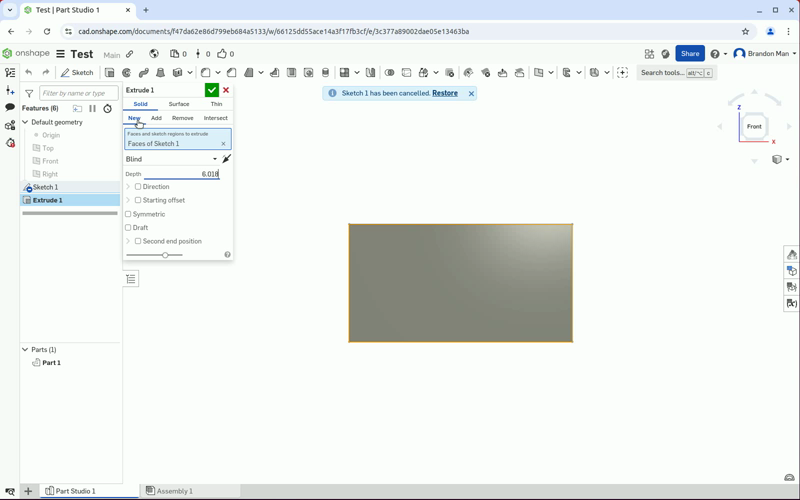
key(enter)
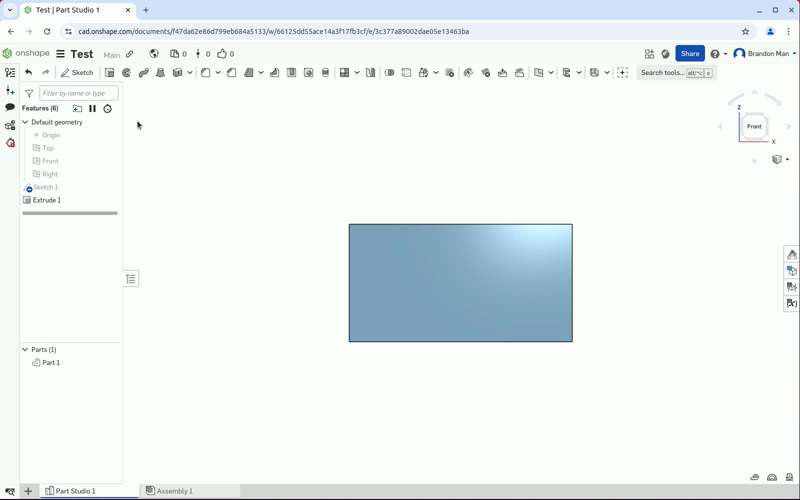
key(shift+h)
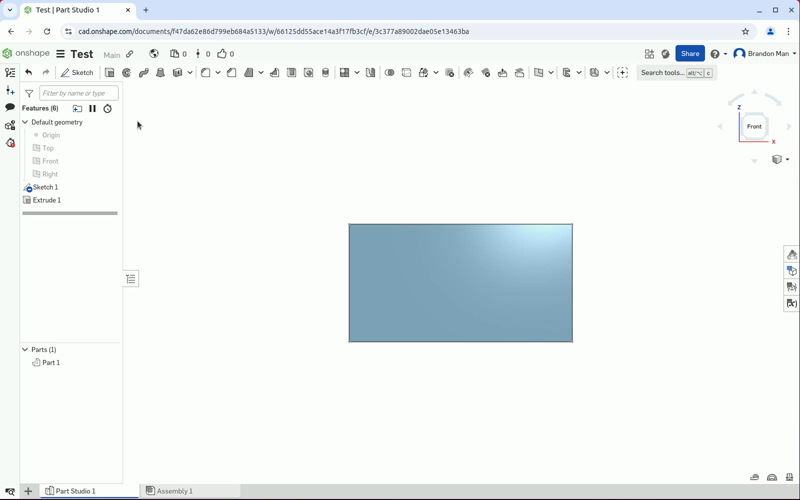
key(shift+h)
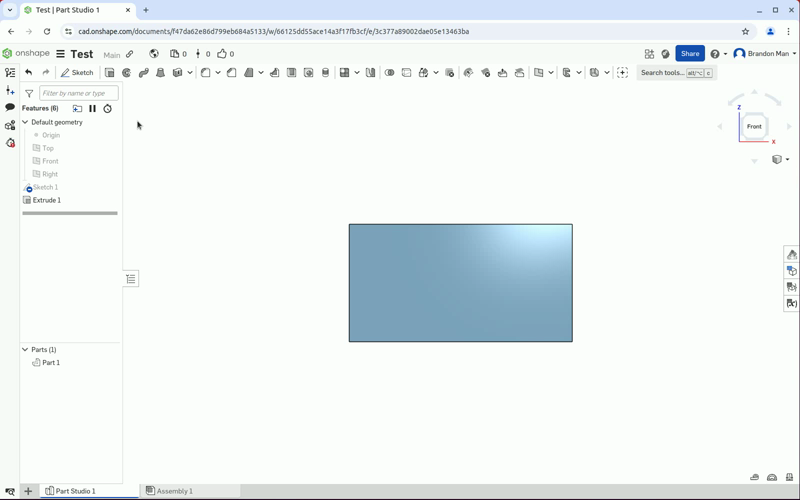
mouse_move(73, 189)
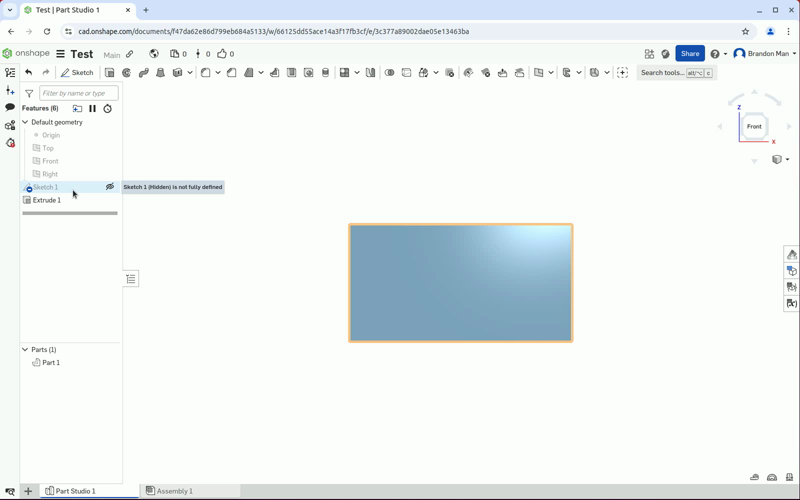
click(73, 189)
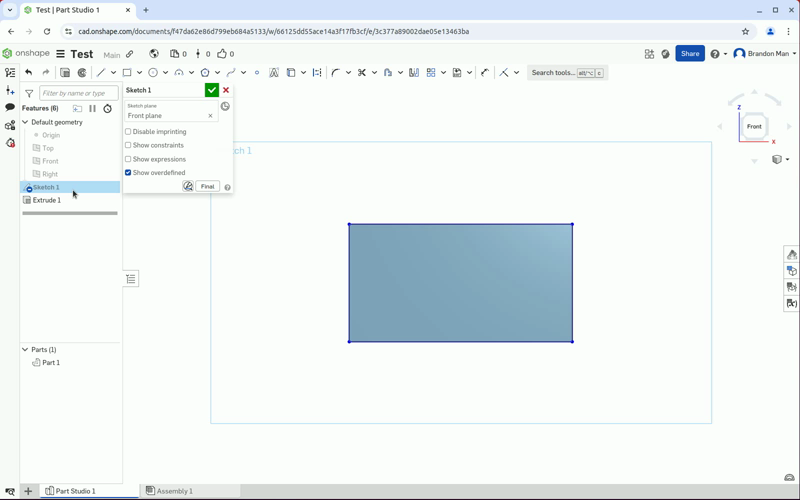
mouse_move(229, 92)
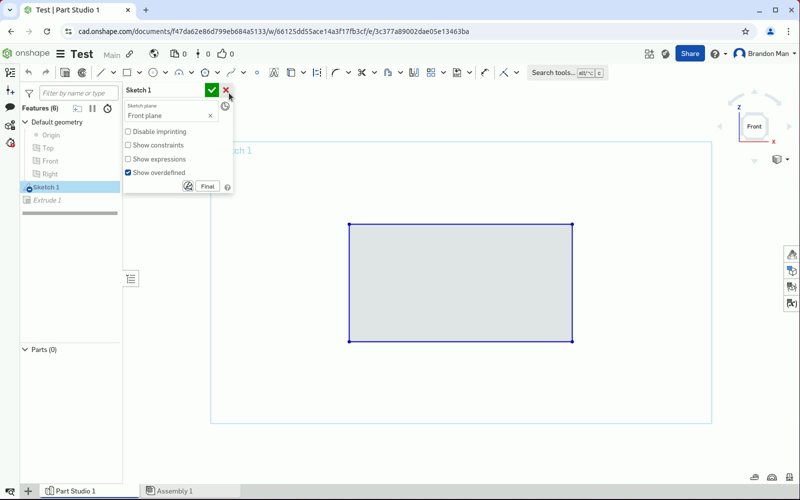
click(229, 92)
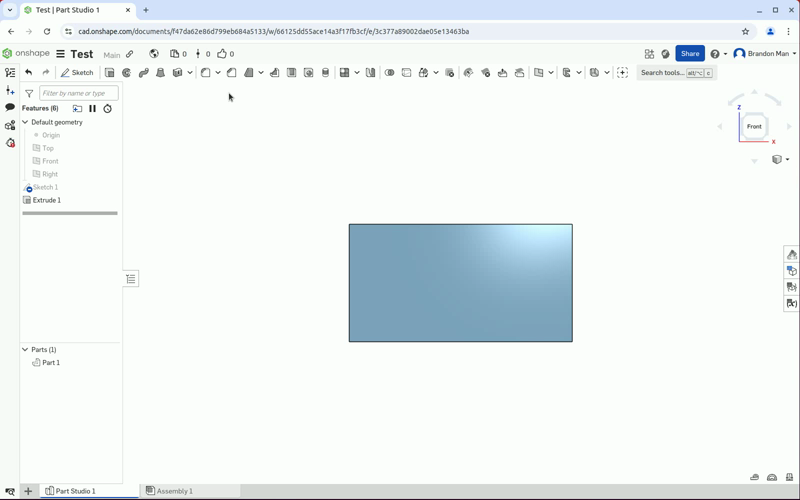
mouse_move(541, 75)
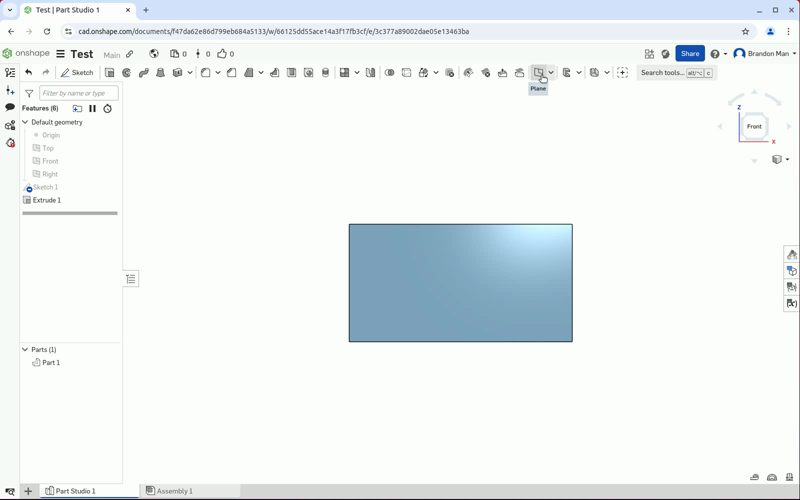
click(541, 75)
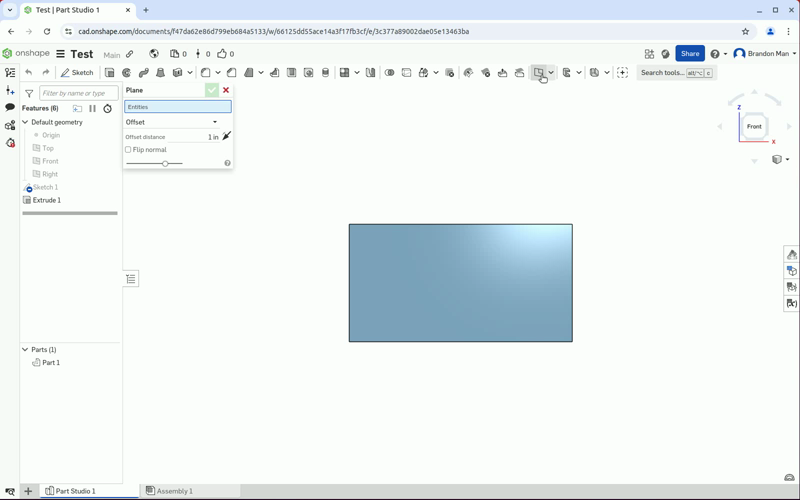
mouse_move(73, 163)
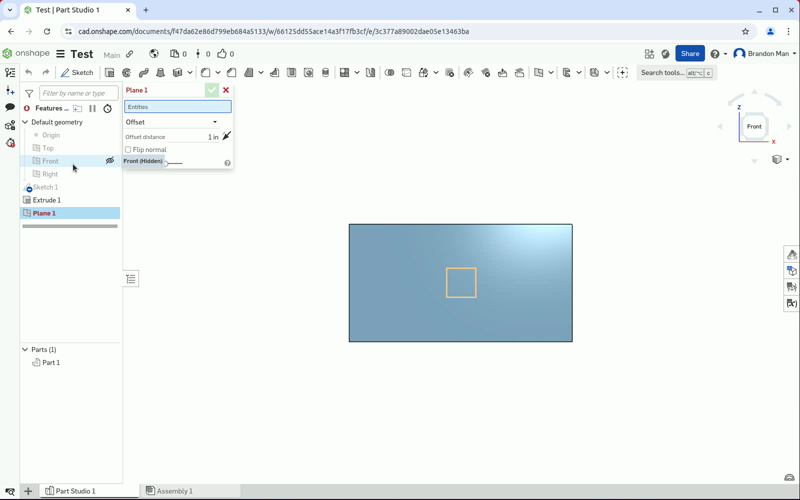
click(73, 163)
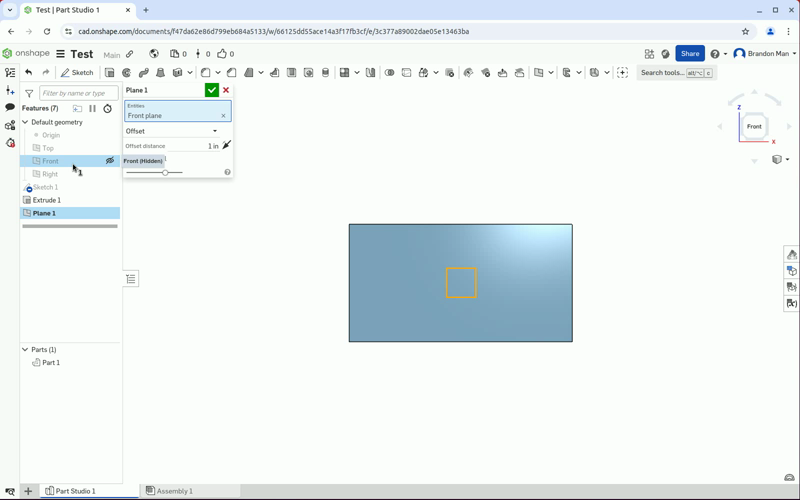
key(tab, 2)
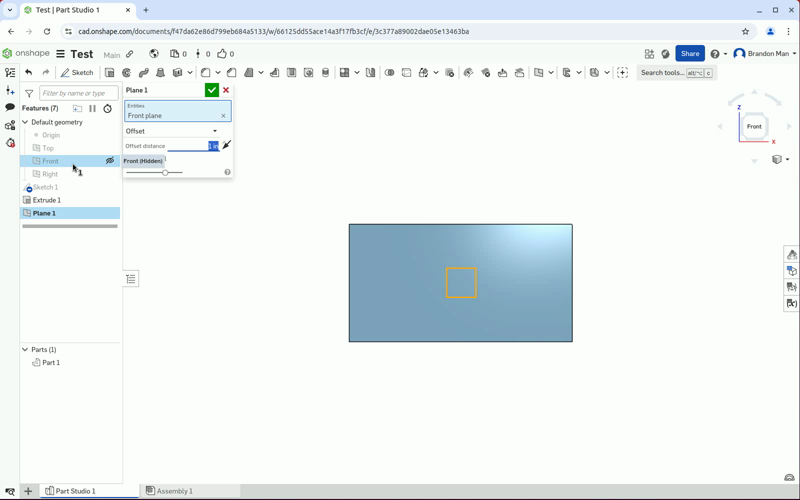
text(6.008)
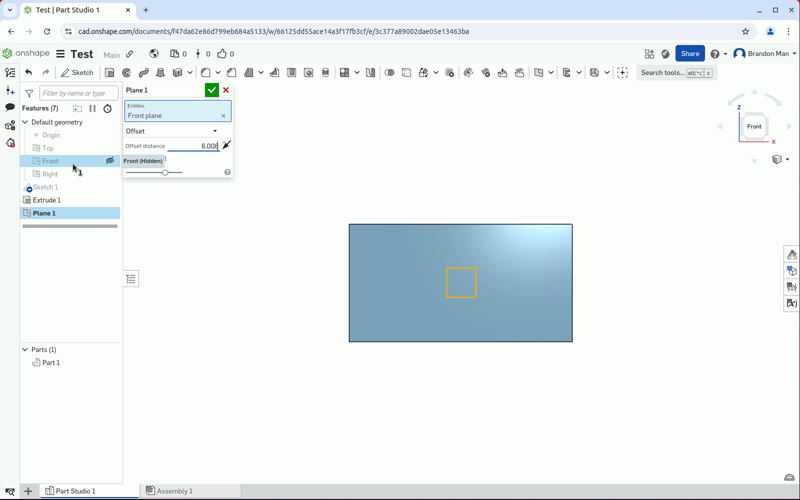
key(enter, 2)
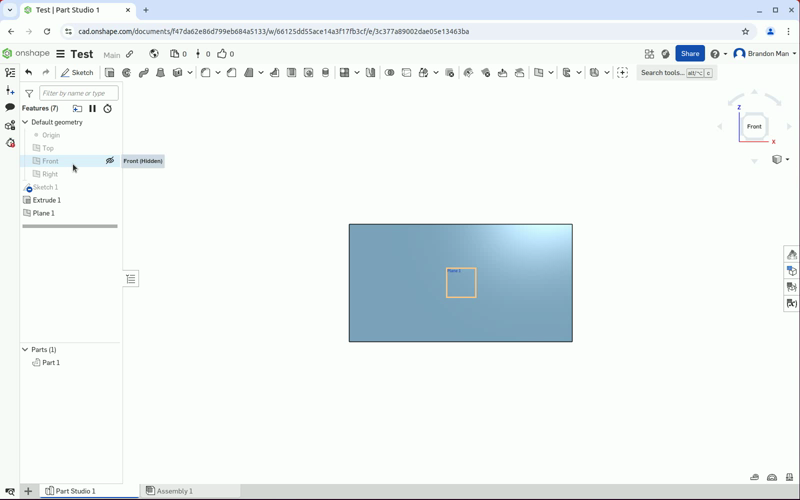
key(shift+s)
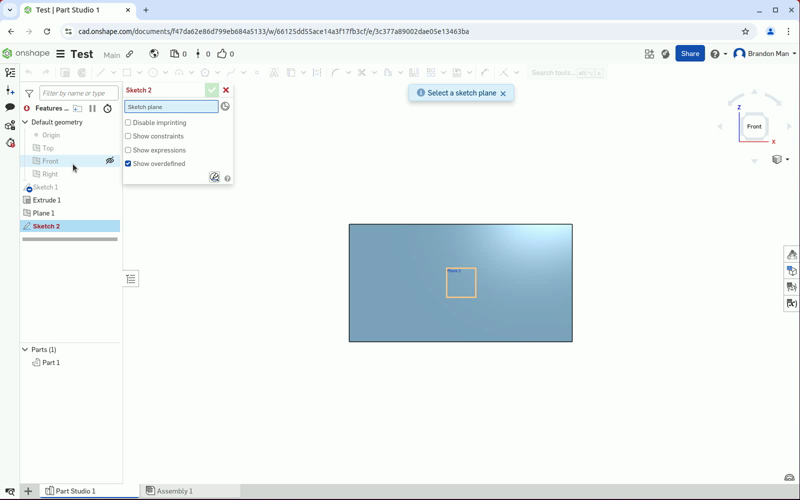
mouse_move(73, 215)
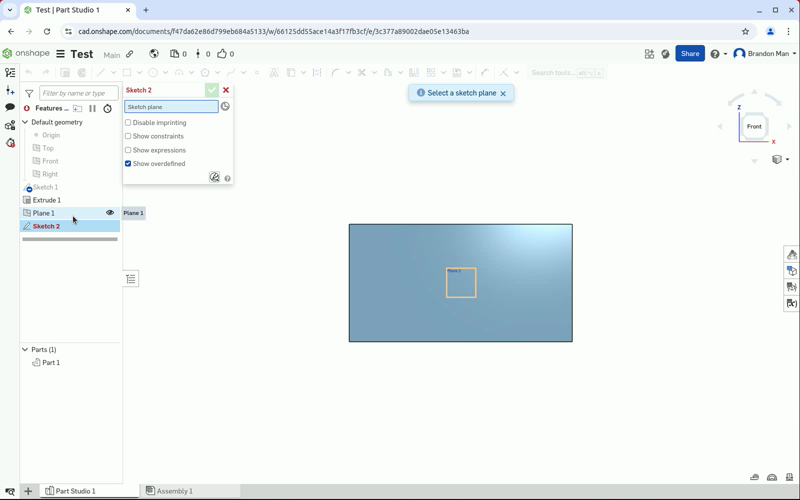
click(73, 215)
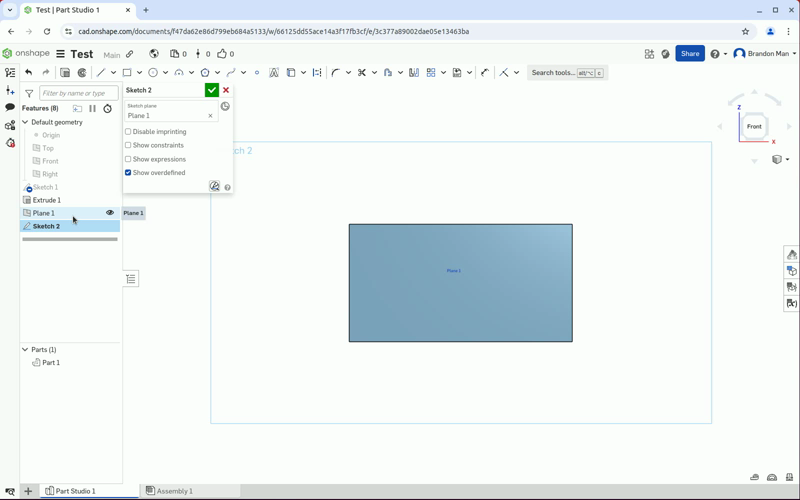
mouse_move(73, 352)
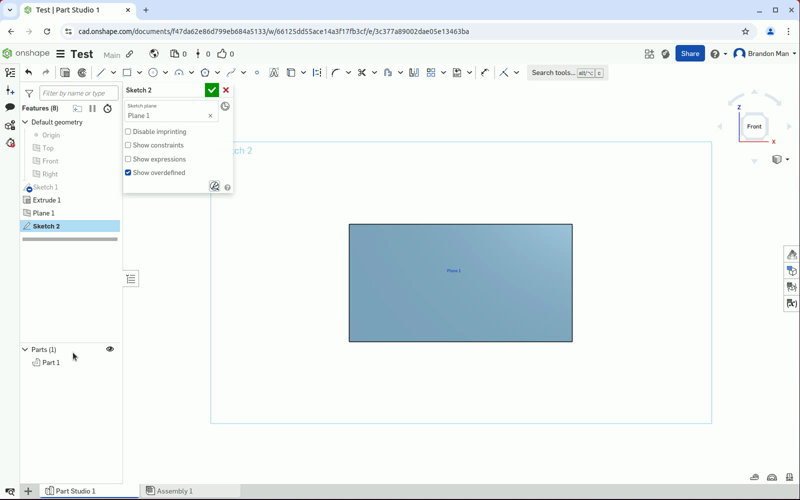
key(y)
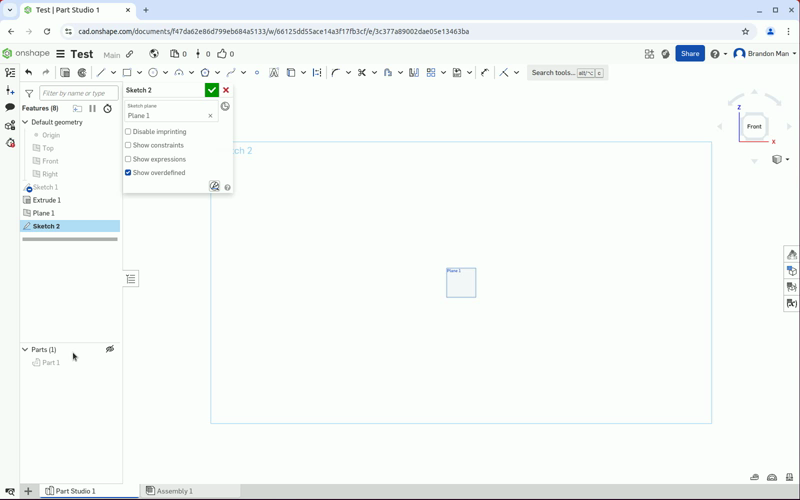
key(c)
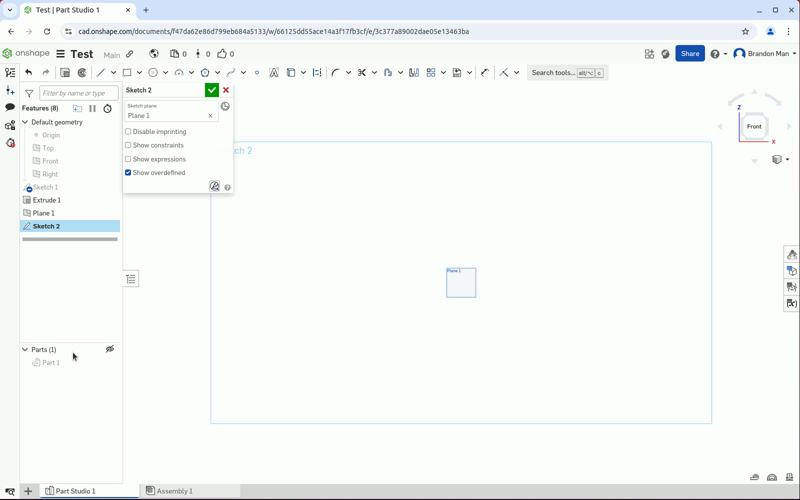
key_down(shift)
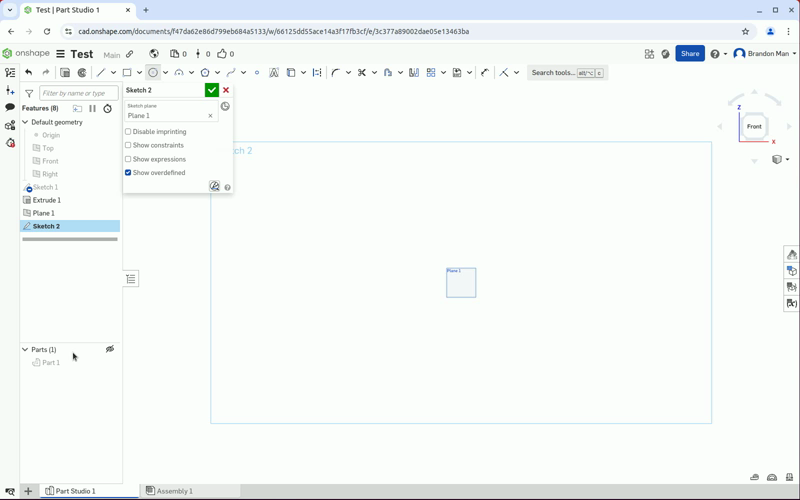
mouse_move(516, 282)
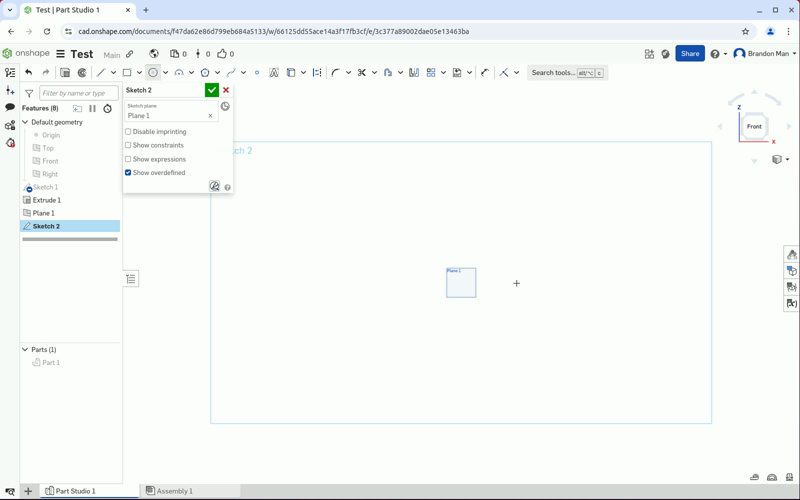
click(516, 282)
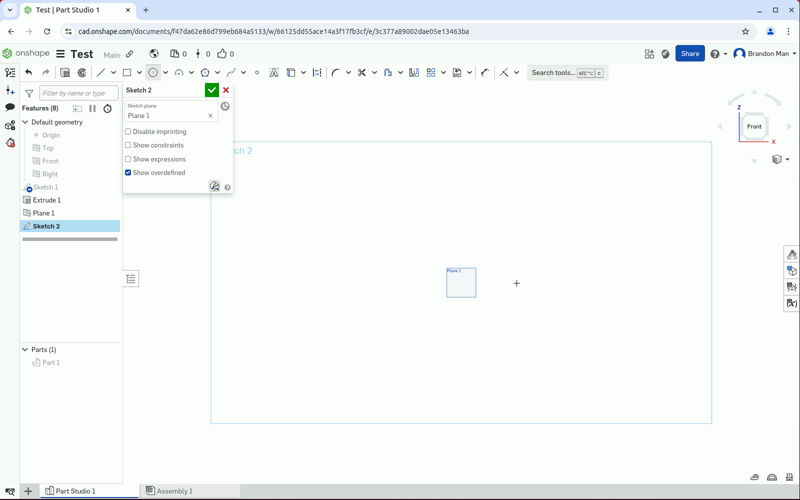
key_up(shift)
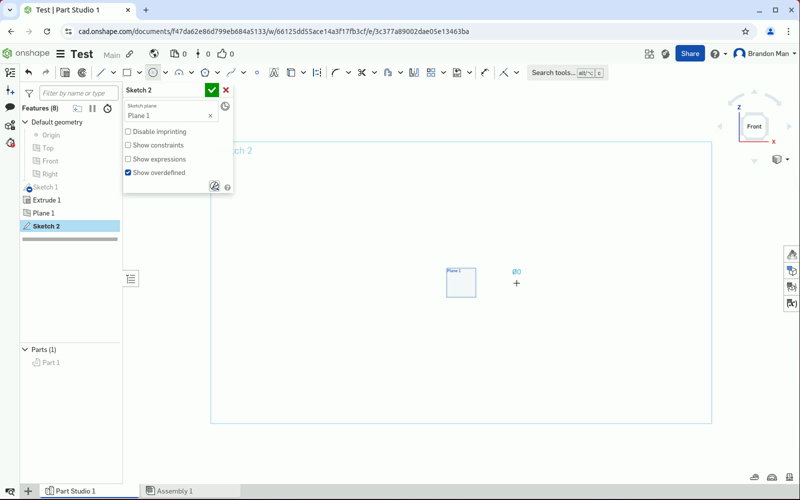
mouse_move(536, 282)
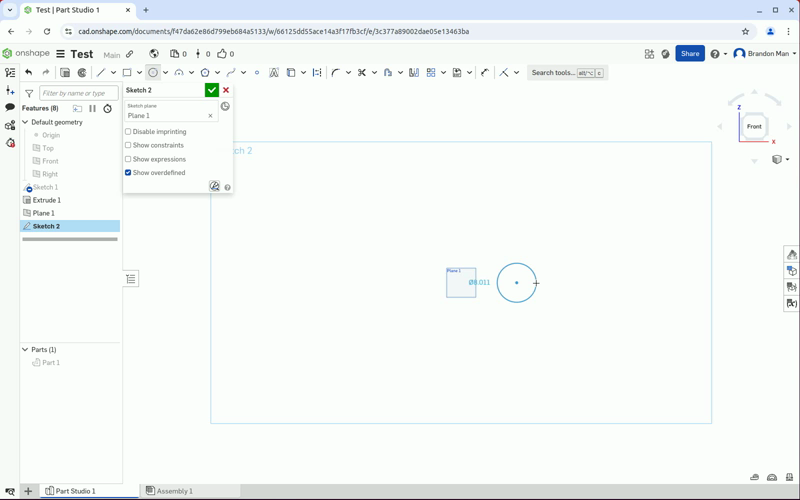
click(536, 282)
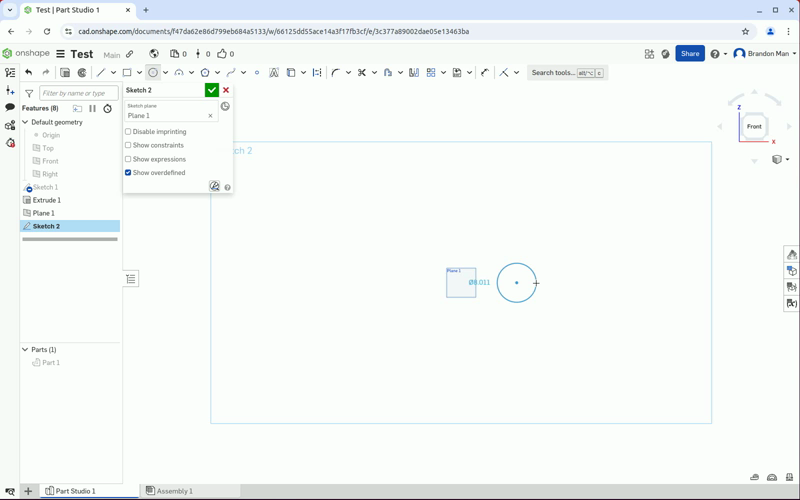
key(esc)
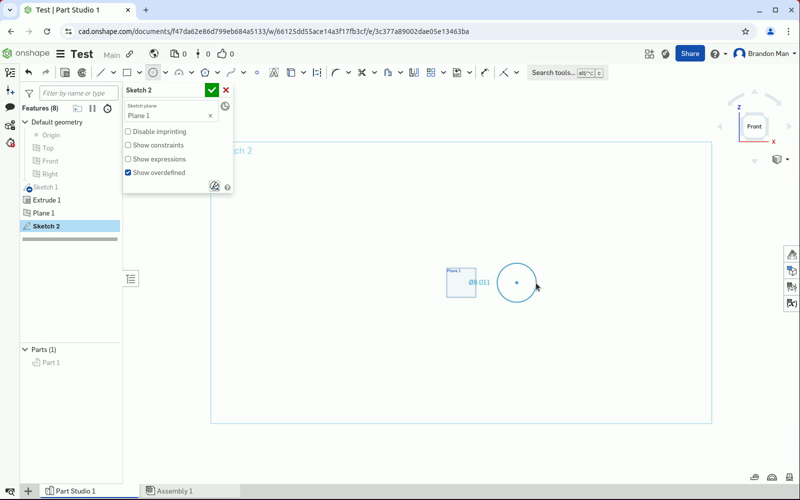
mouse_move(520, 267)
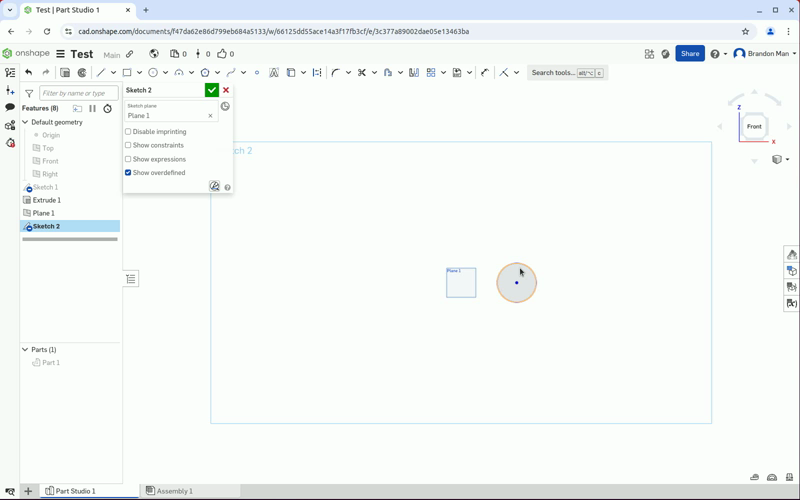
scroll(6)
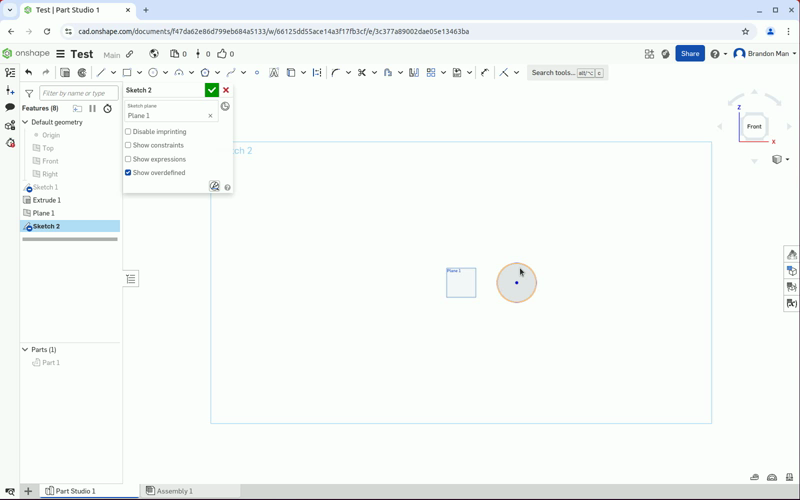
scroll(6)
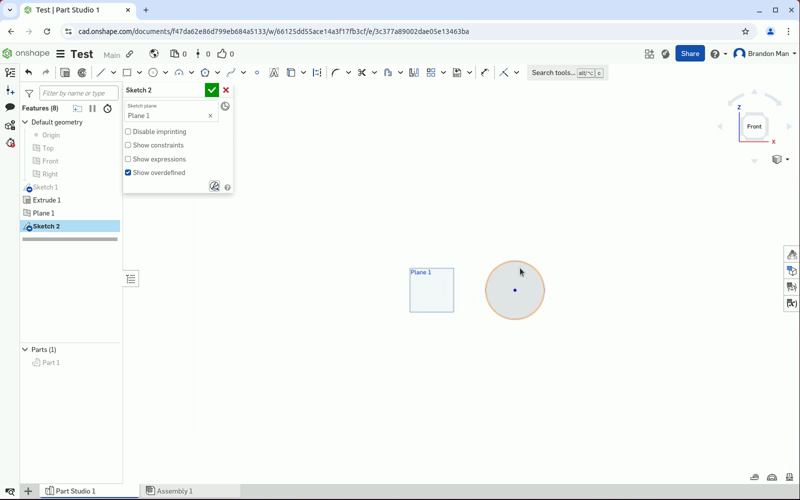
scroll(6)
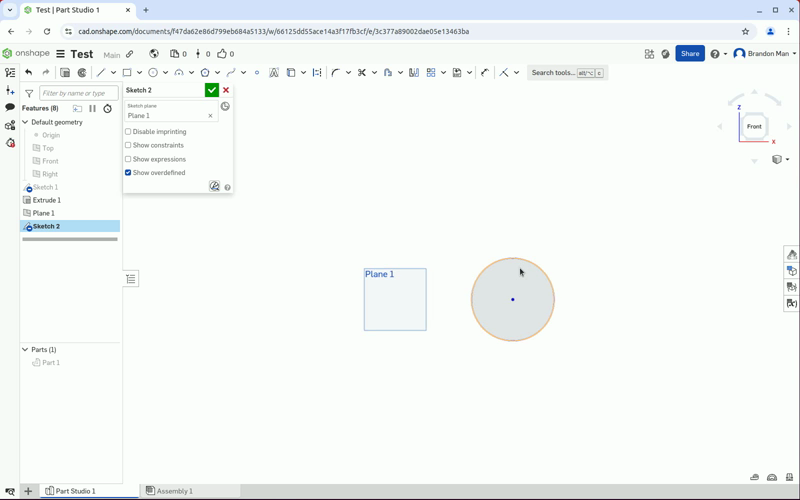
scroll(6)
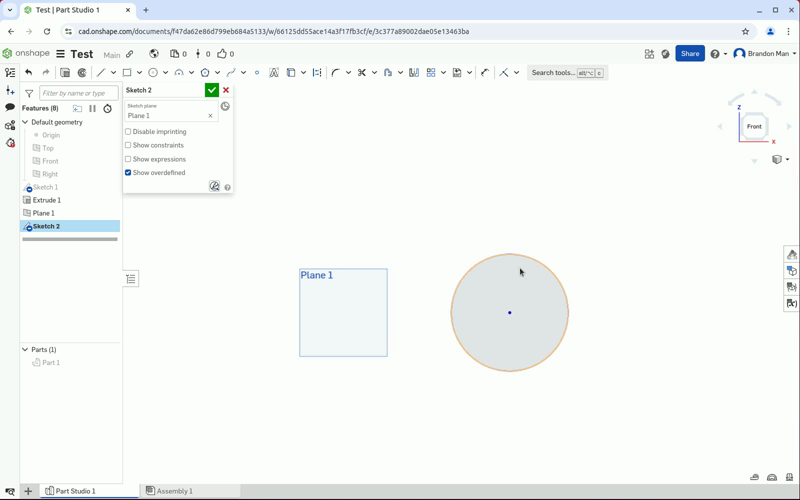
scroll(6)
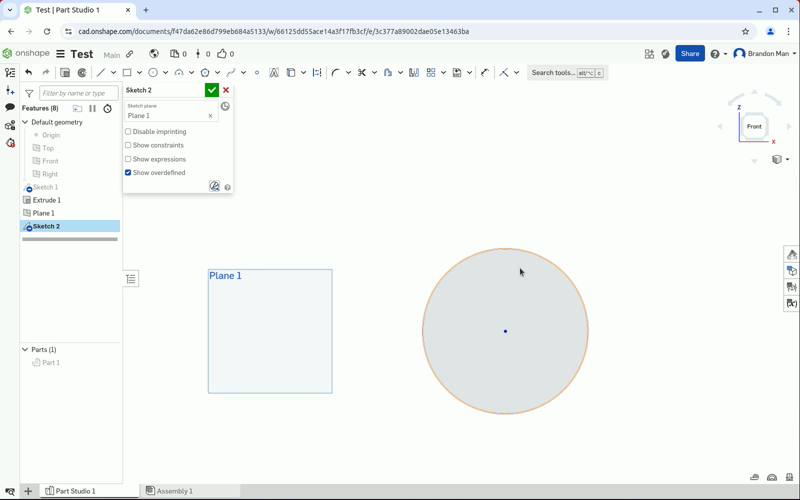
scroll(6)
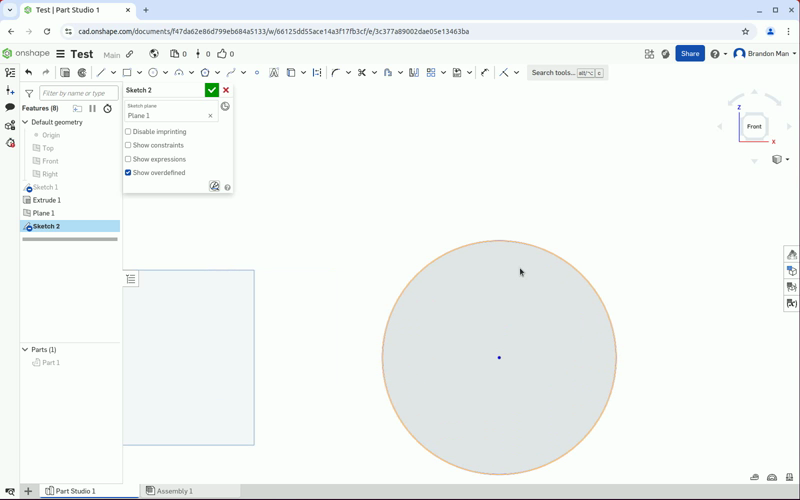
scroll(6)
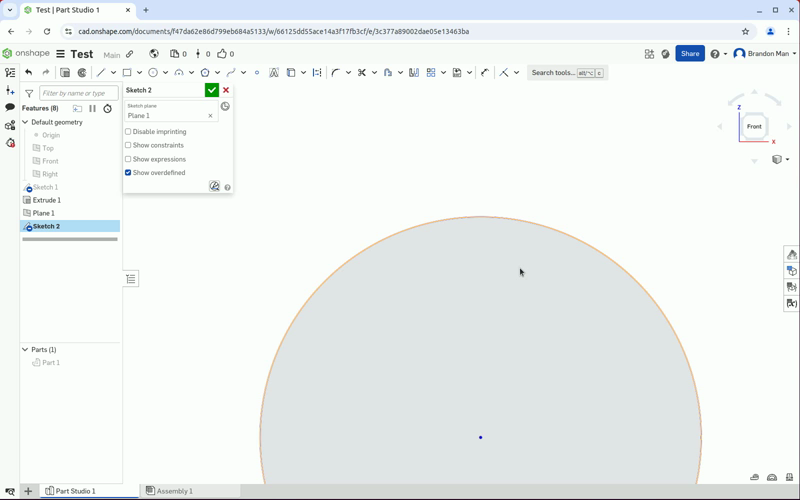
click(520, 267)
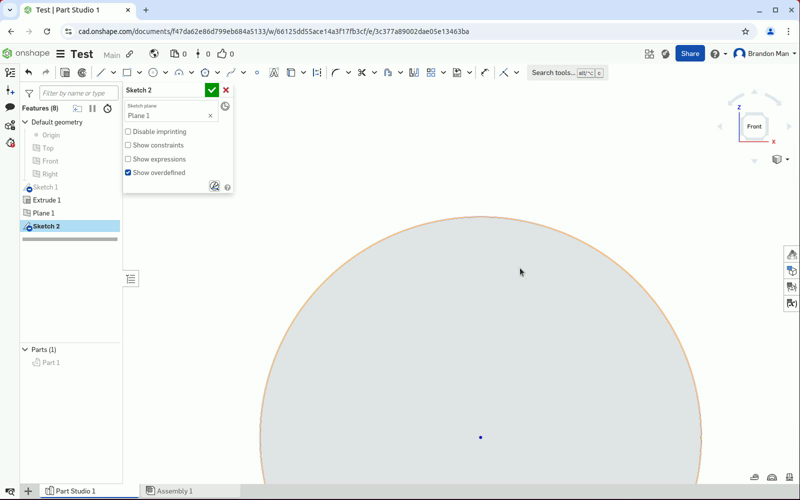
scroll(-6)
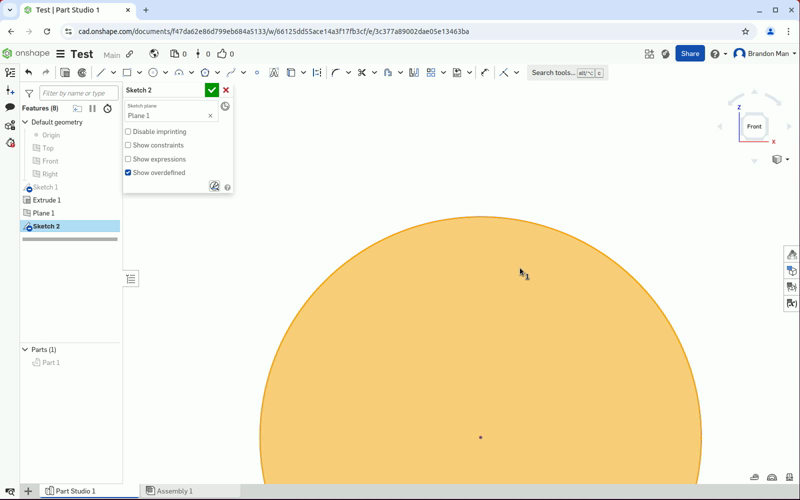
scroll(-6)
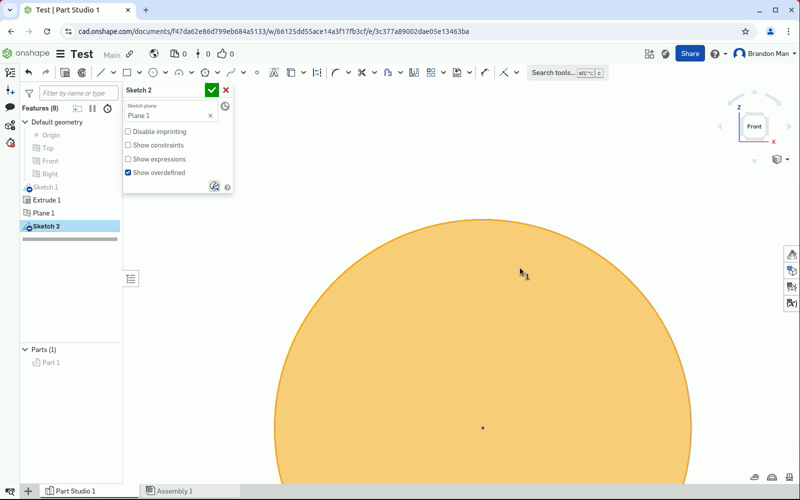
scroll(-6)
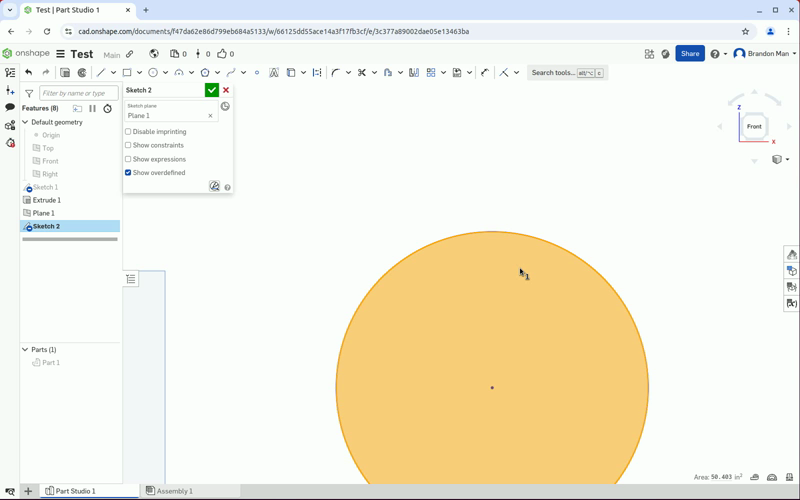
scroll(-6)
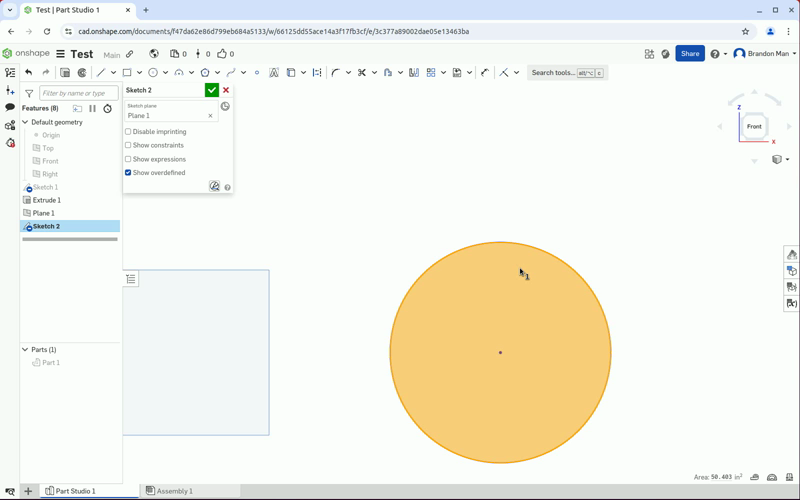
scroll(-6)
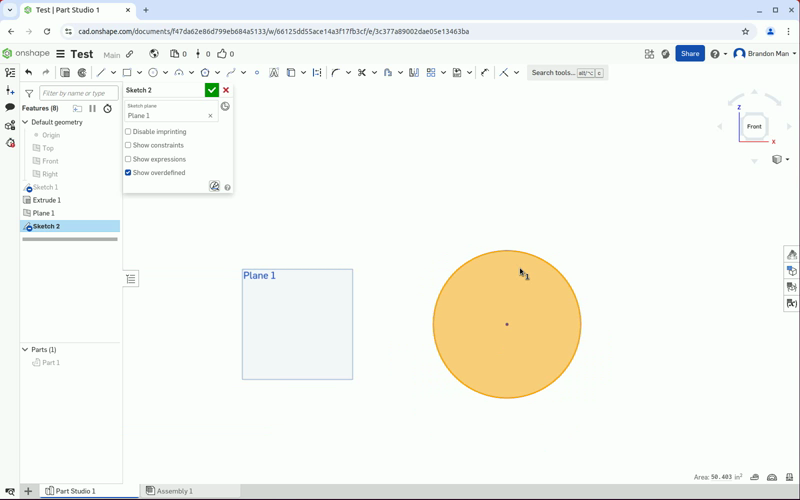
scroll(-6)
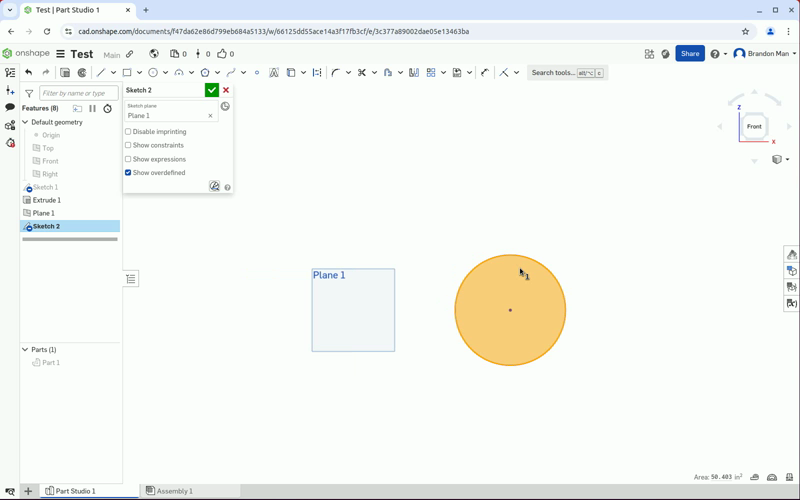
scroll(-6)
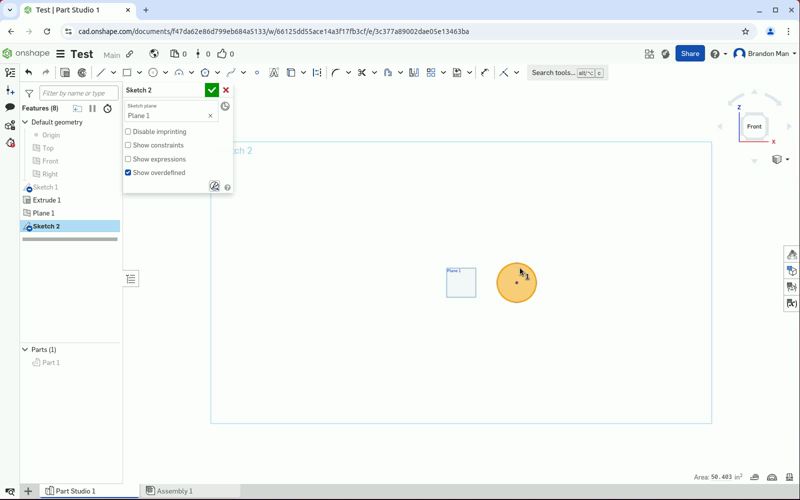
mouse_move(73, 352)
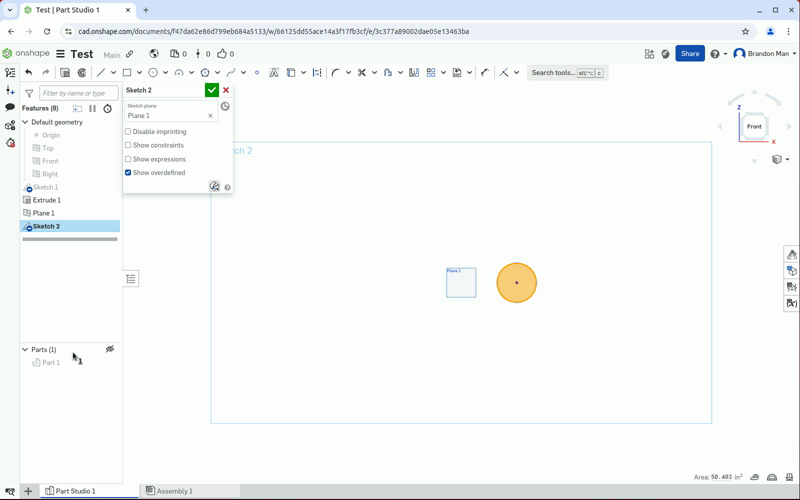
key(shift+y)
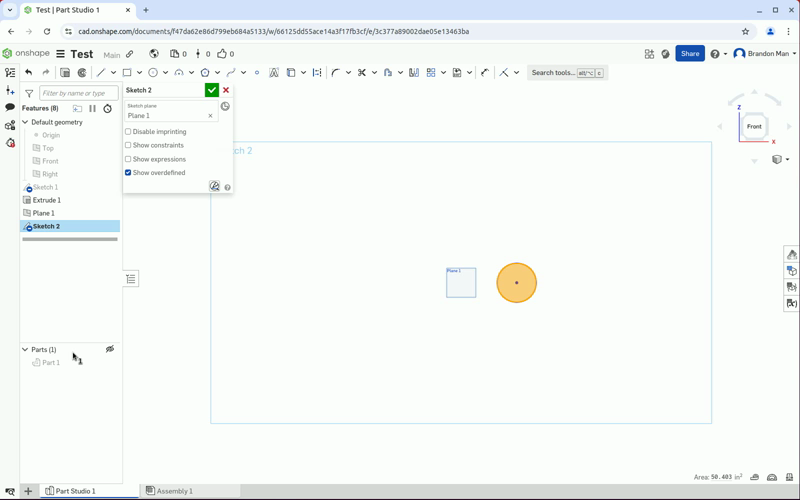
key(shift+e)
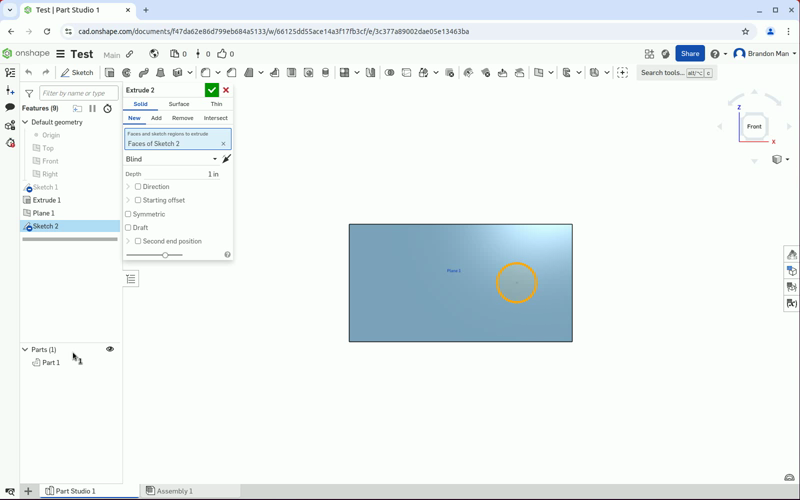
mouse_move(143, 106)
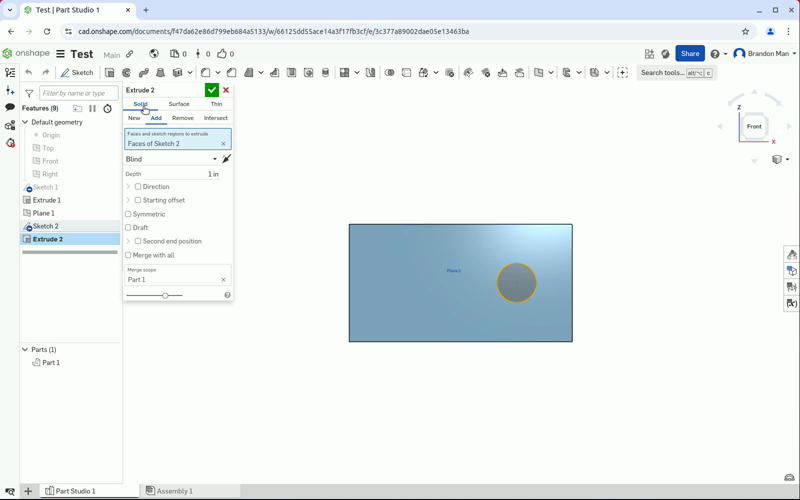
click(143, 106)
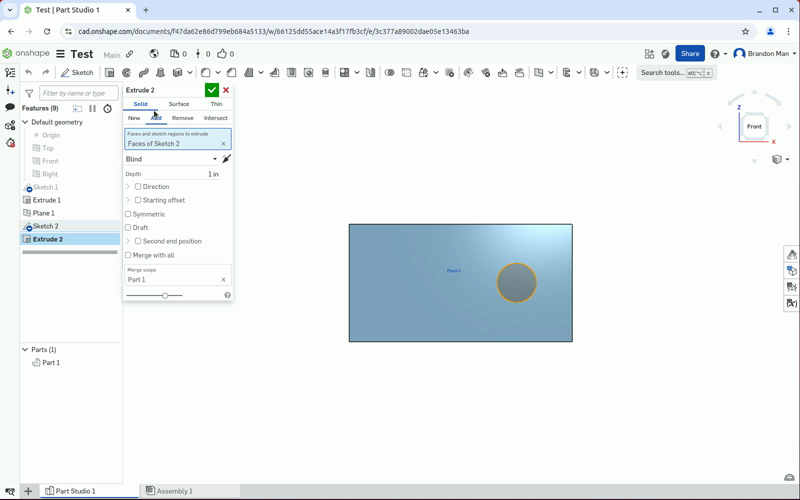
mouse_move(186, 120)
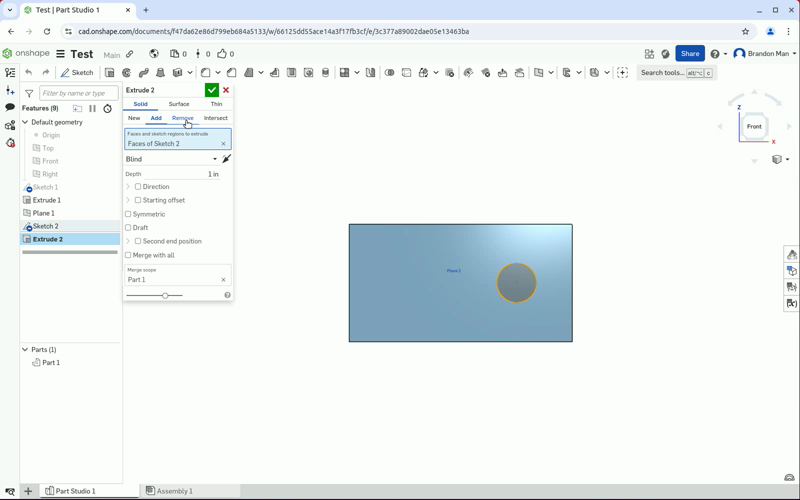
click(186, 120)
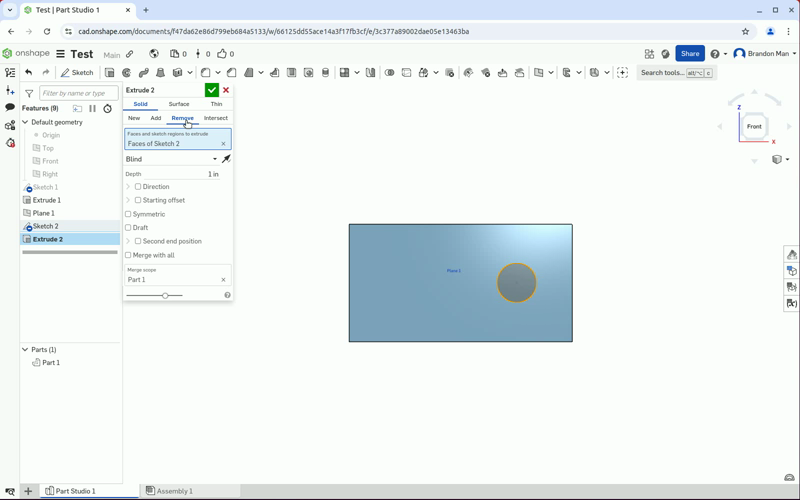
key(tab, 4)
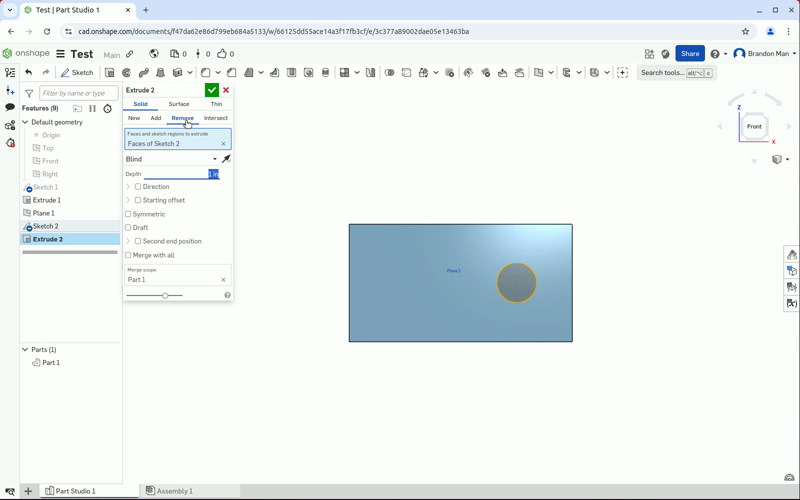
text(6.018)
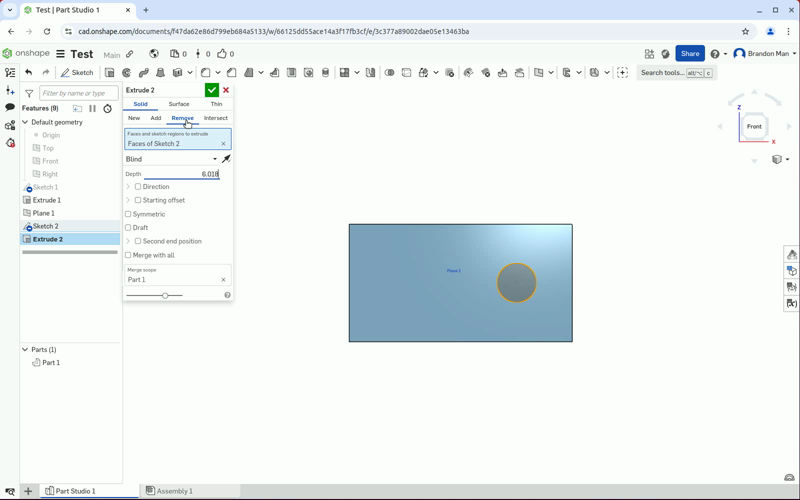
key(tab, 6)
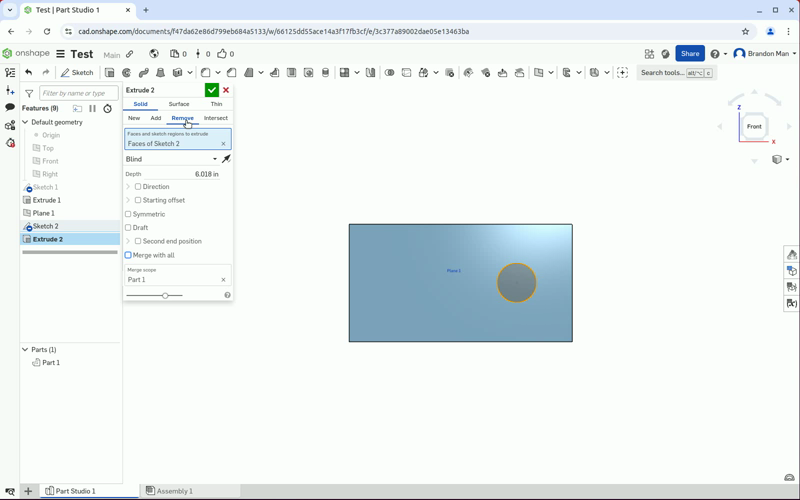
key(space)
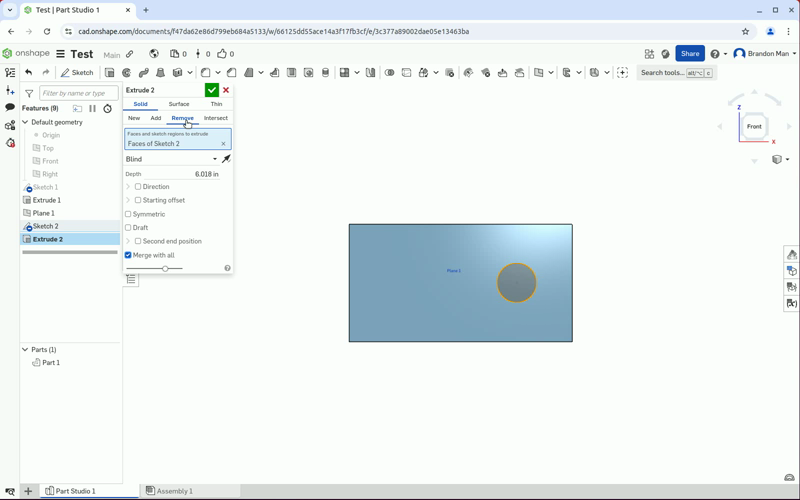
key(enter)
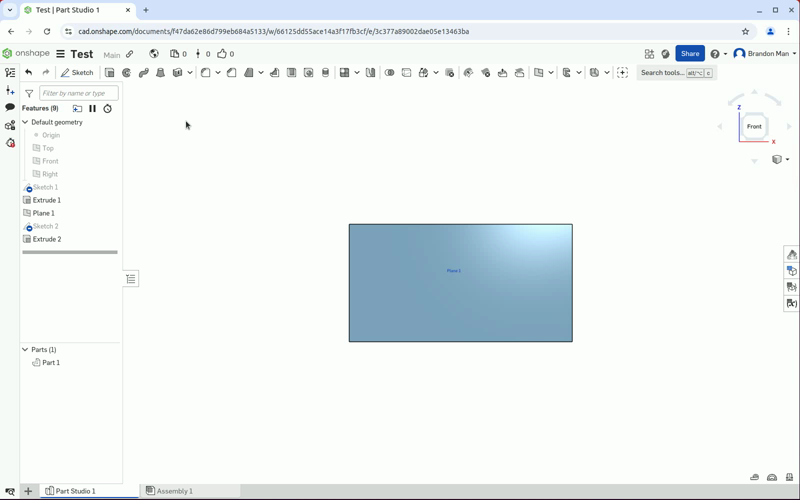
key(shift+h)
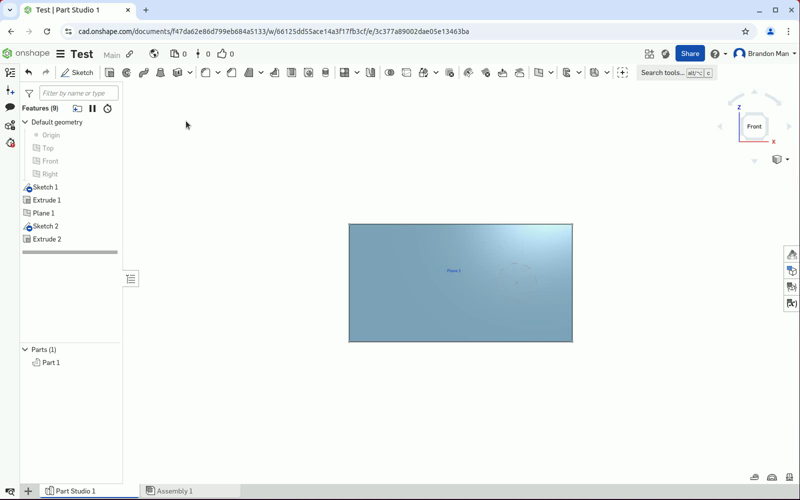
key(shift+h)
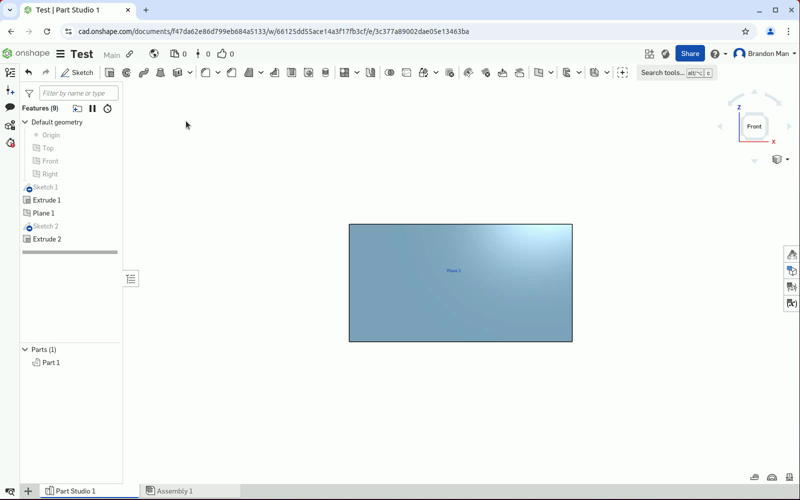
mouse_move(73, 189)
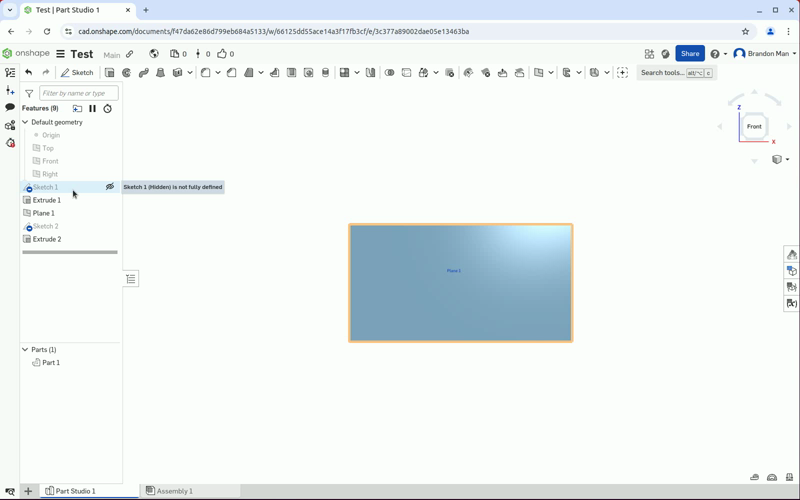
click(73, 189)
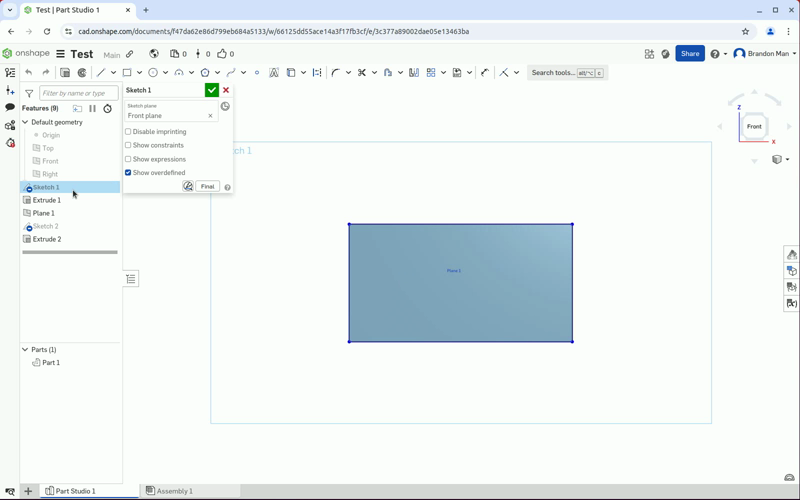
mouse_move(229, 92)
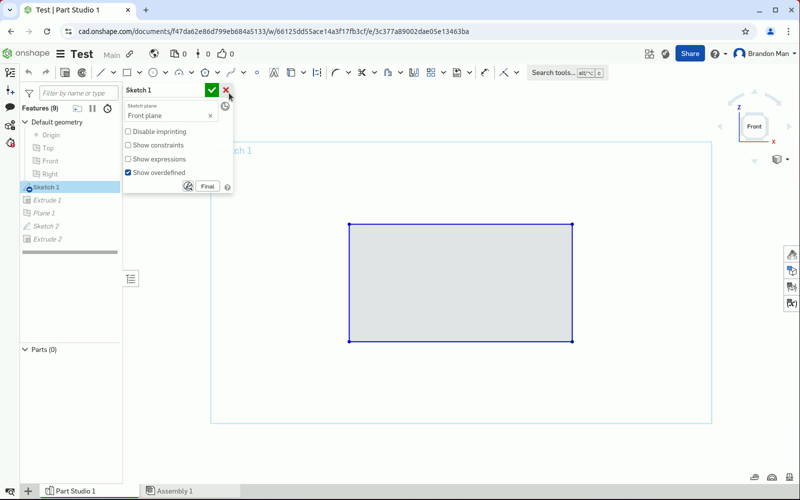
click(229, 92)
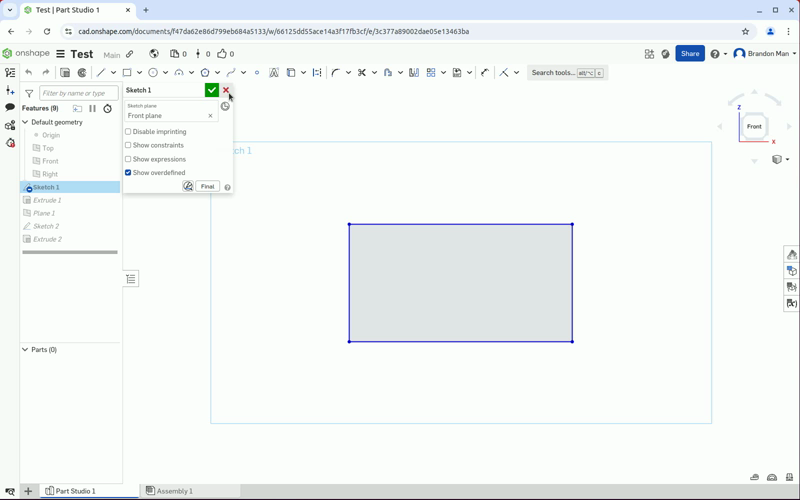
key(shift+s)
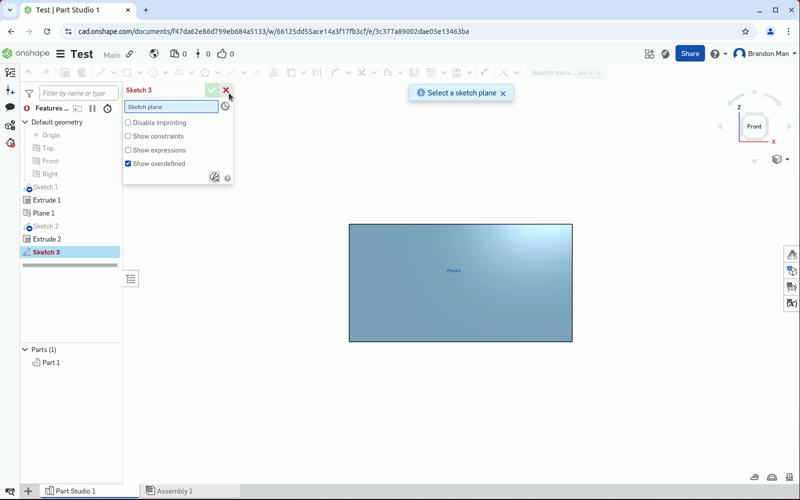
mouse_move(73, 163)
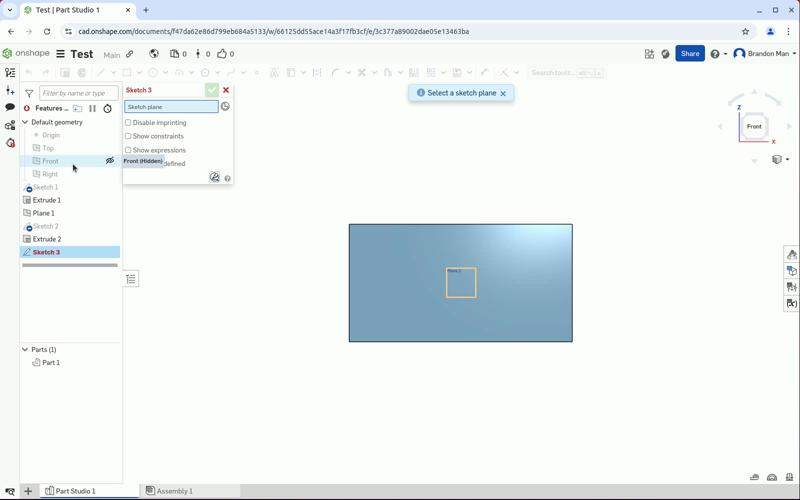
click(73, 163)
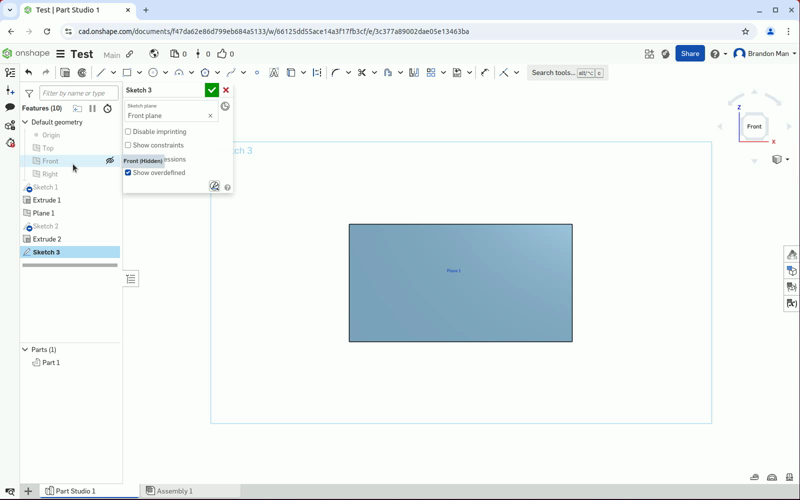
mouse_move(73, 352)
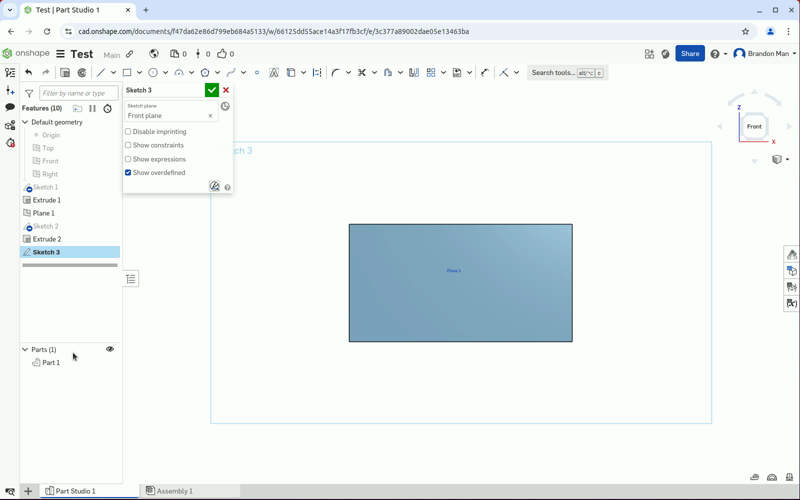
key(y)
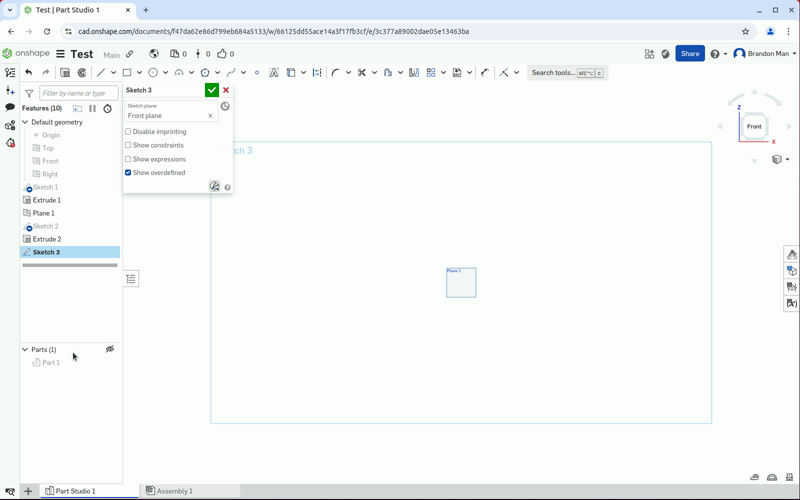
key(l)
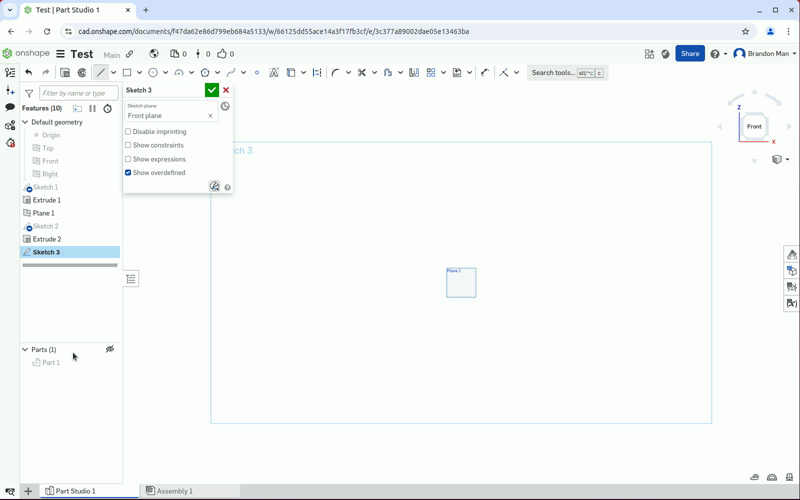
key_down(shift)
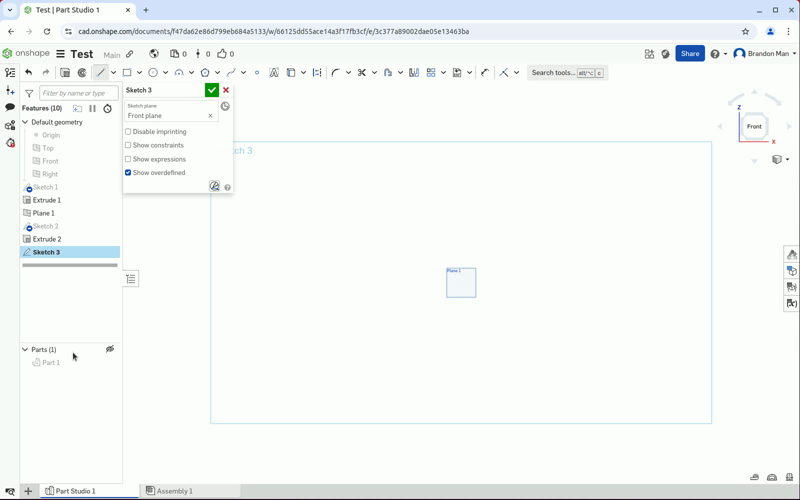
mouse_move(382, 303)
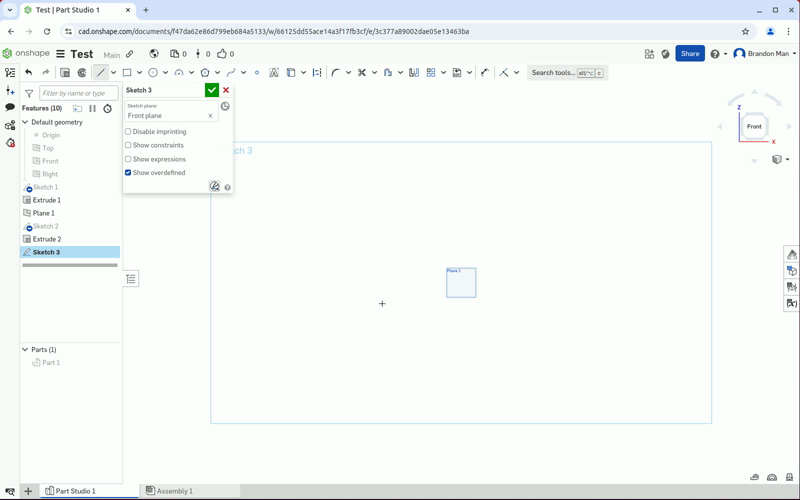
click(382, 303)
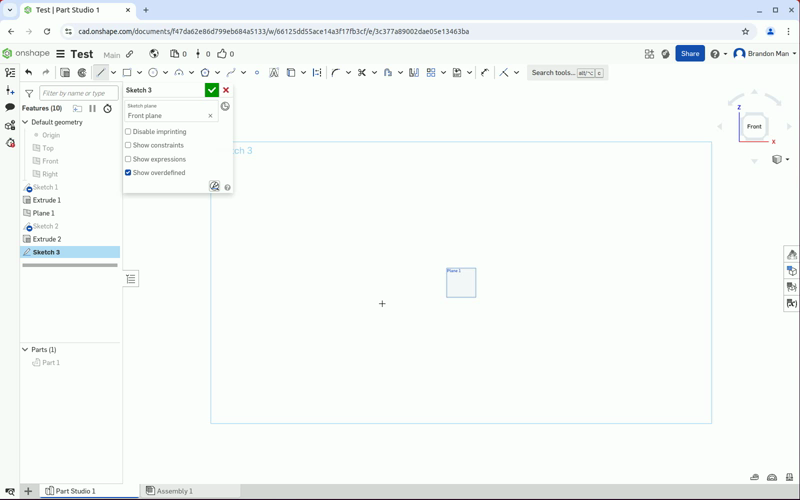
key_up(shift)
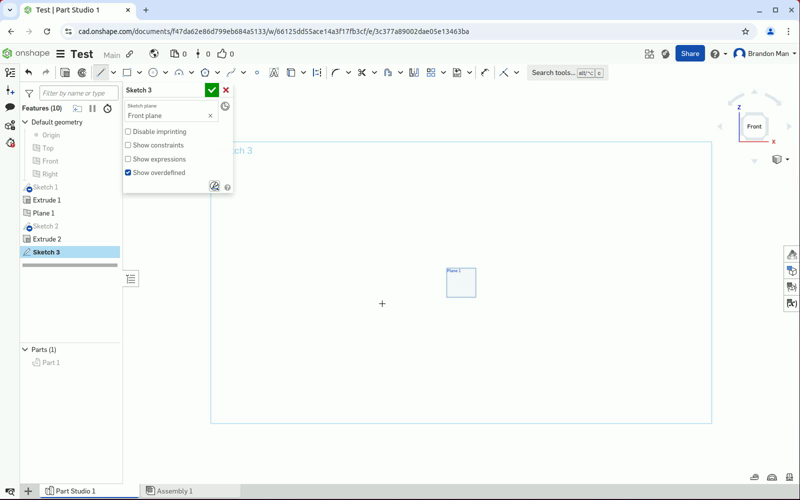
key_down(shift)
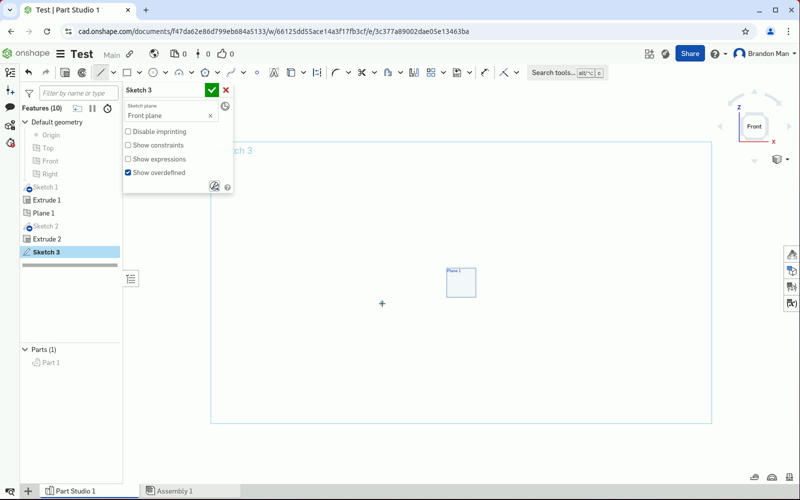
mouse_move(412, 303)
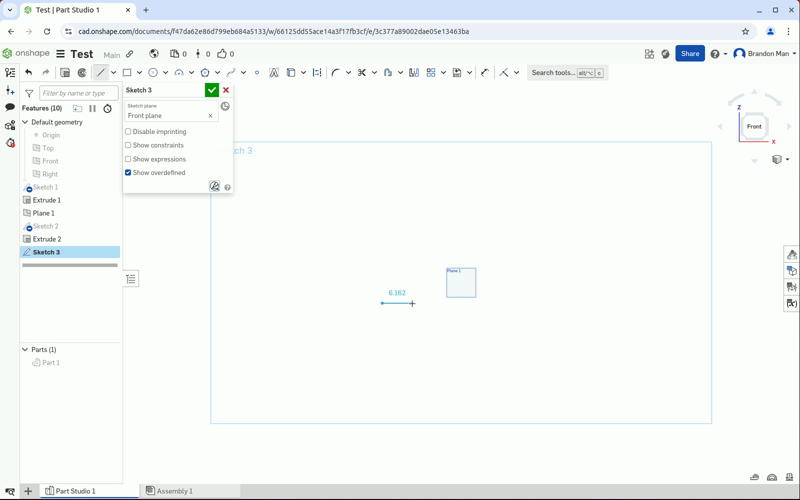
mouse_move(421, 303)
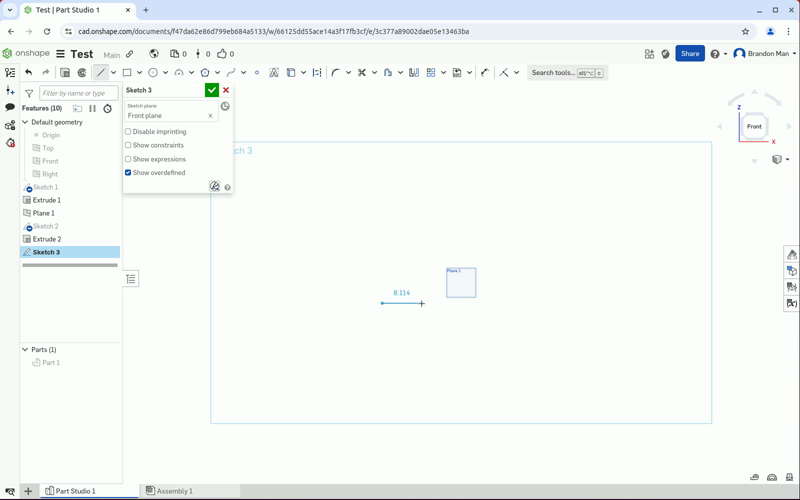
click(421, 303)
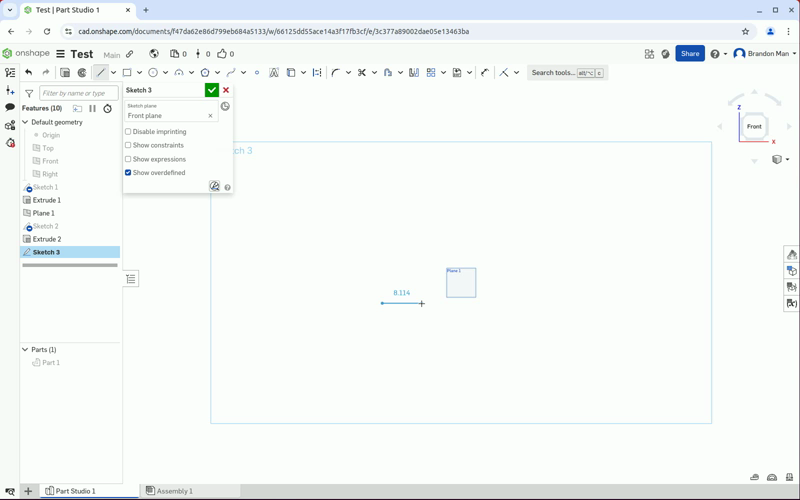
key_up(shift)
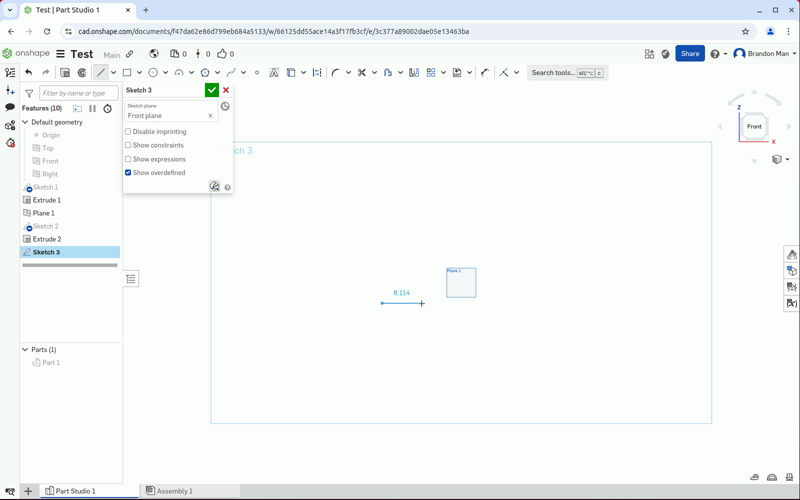
key_down(shift)
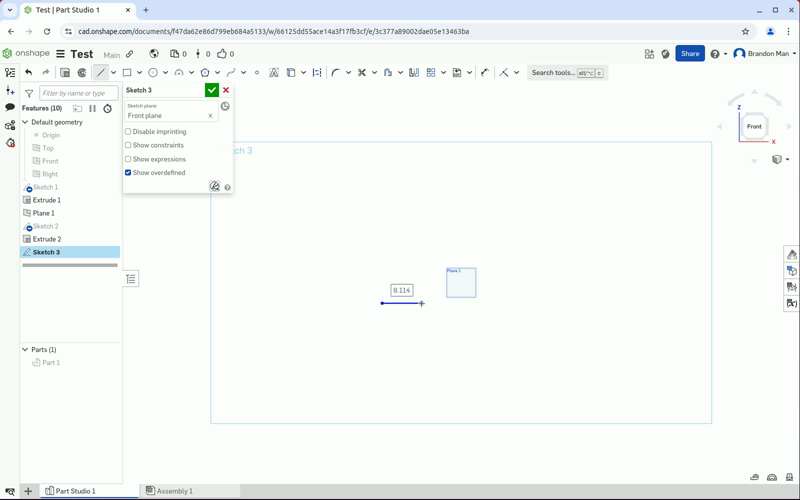
mouse_move(451, 303)
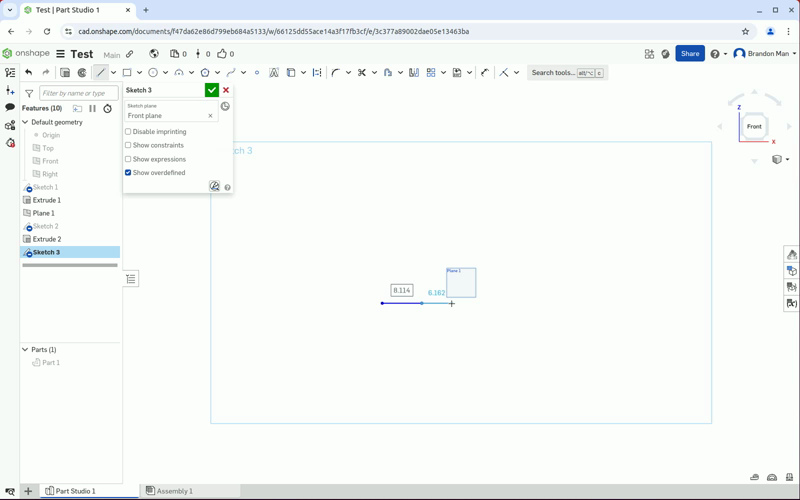
mouse_move(421, 263)
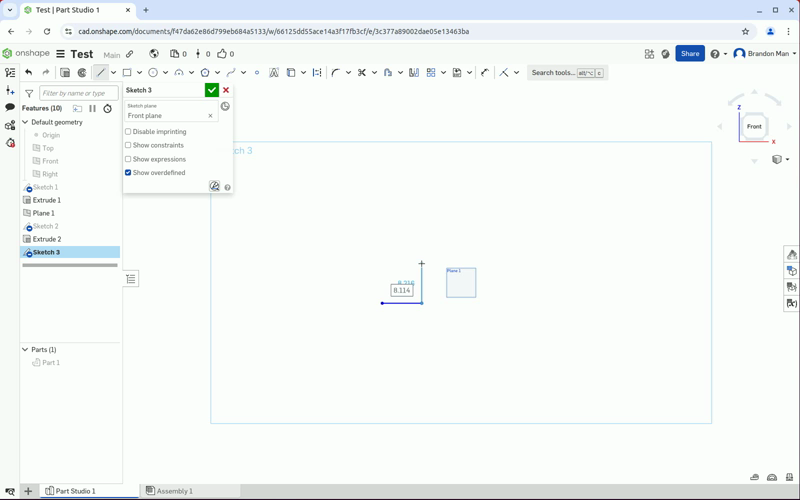
click(421, 263)
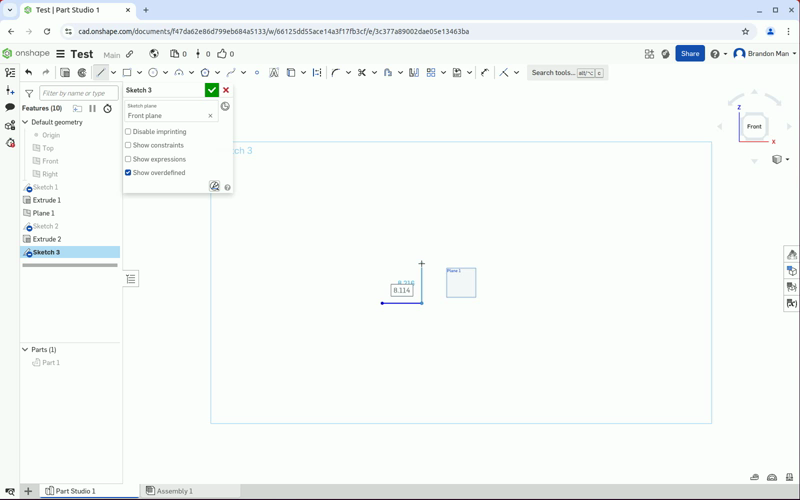
key_up(shift)
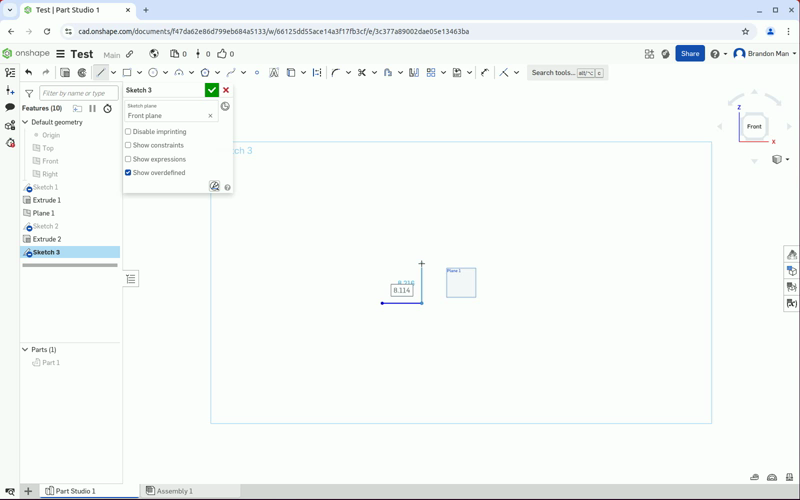
key_down(shift)
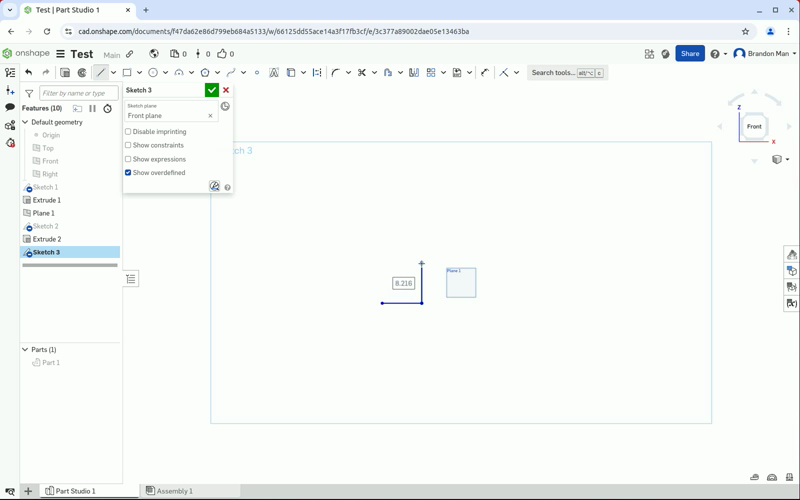
mouse_move(451, 263)
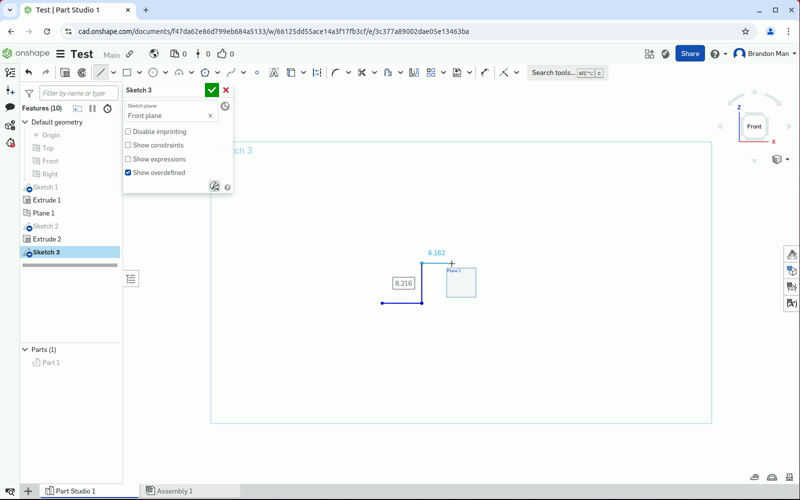
mouse_move(382, 263)
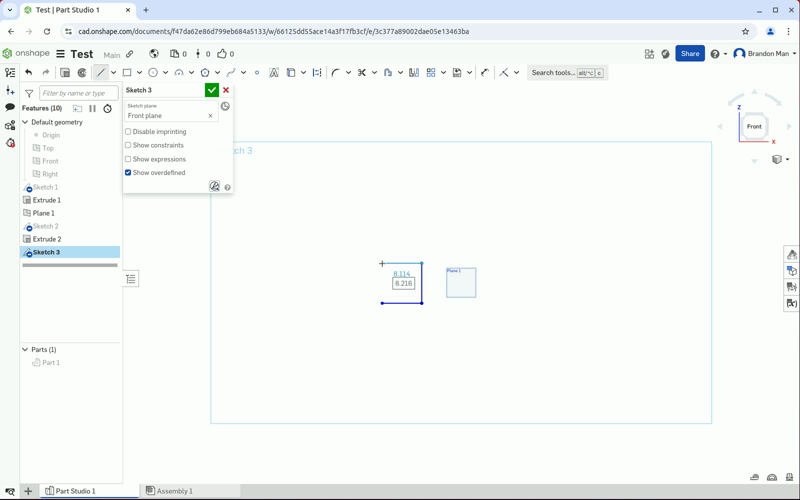
click(382, 263)
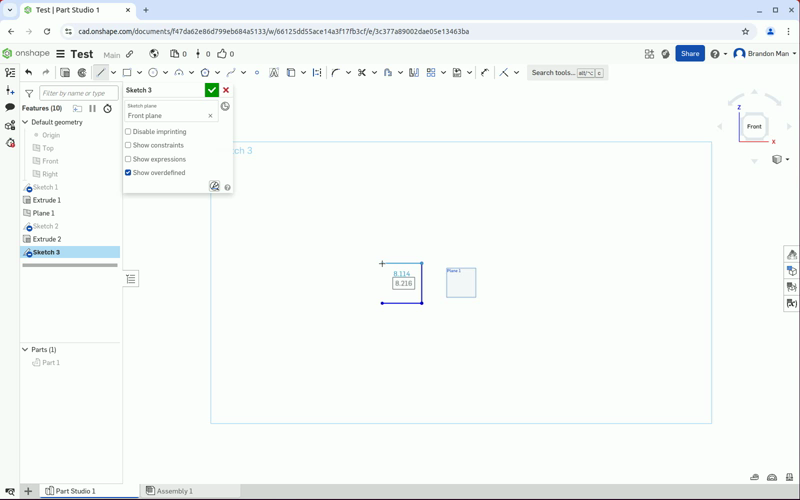
key_up(shift)
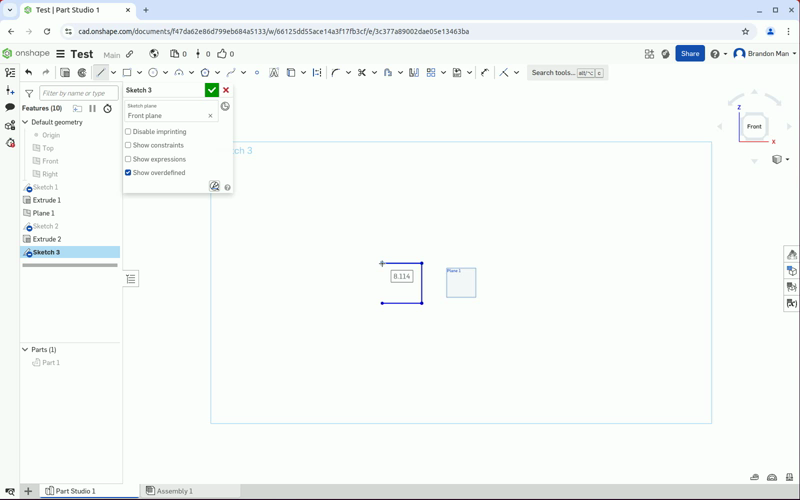
mouse_move(412, 263)
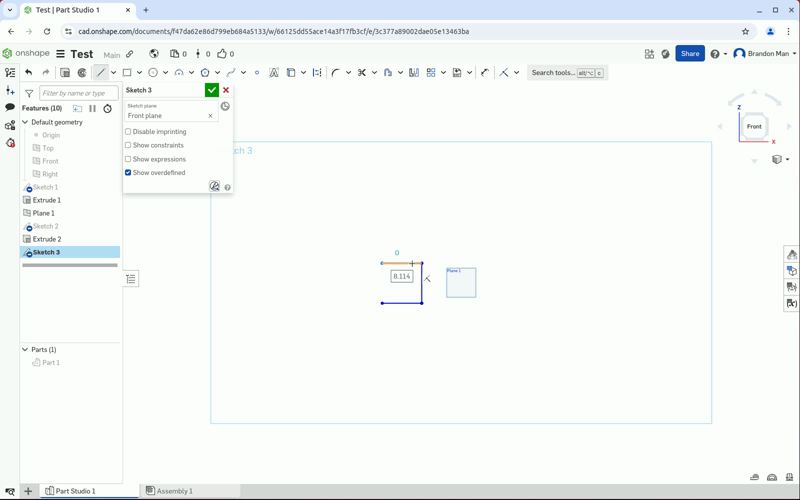
key_down(shift)
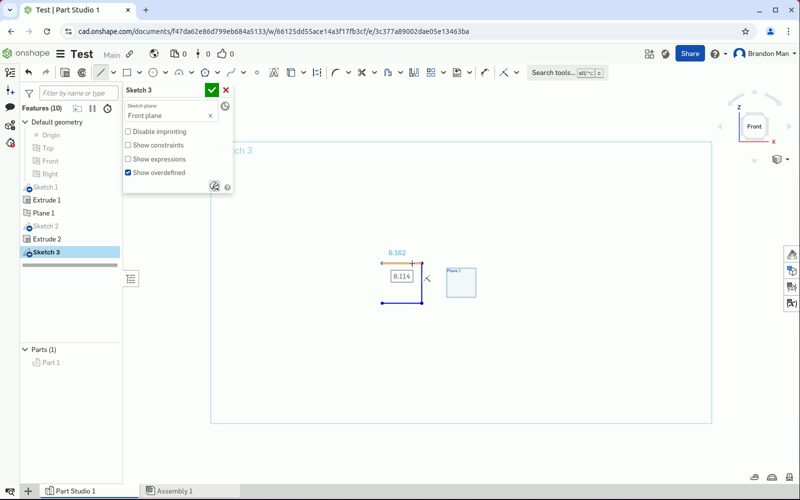
mouse_move(382, 303)
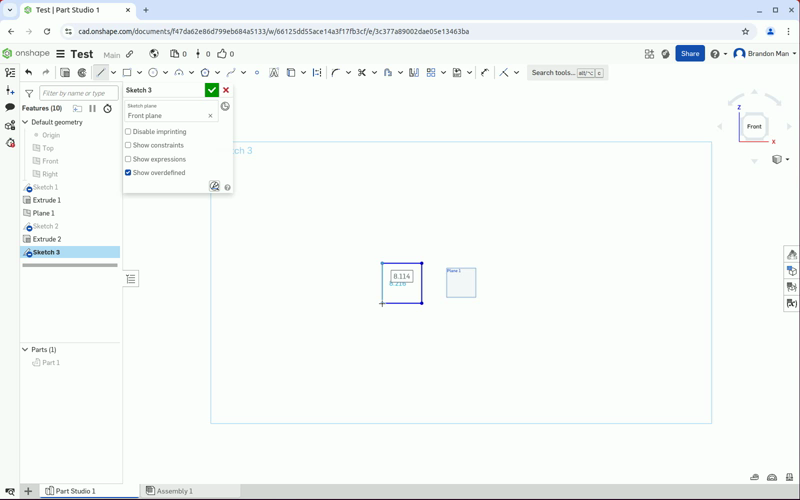
key_up(shift)
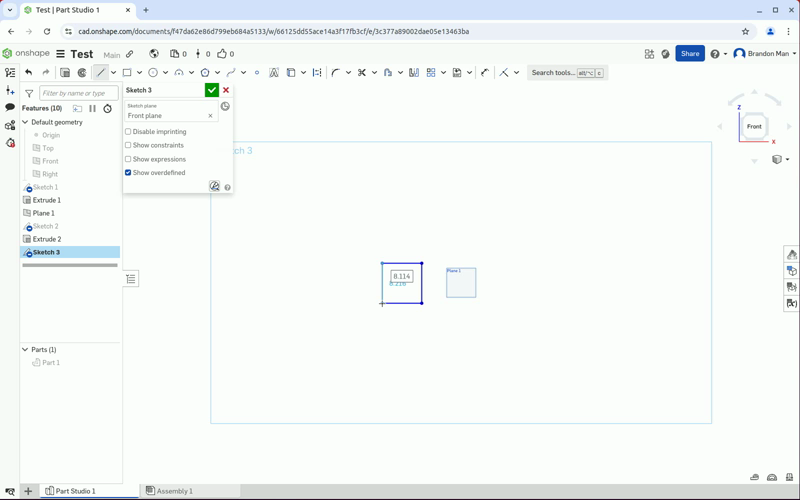
click(382, 303)
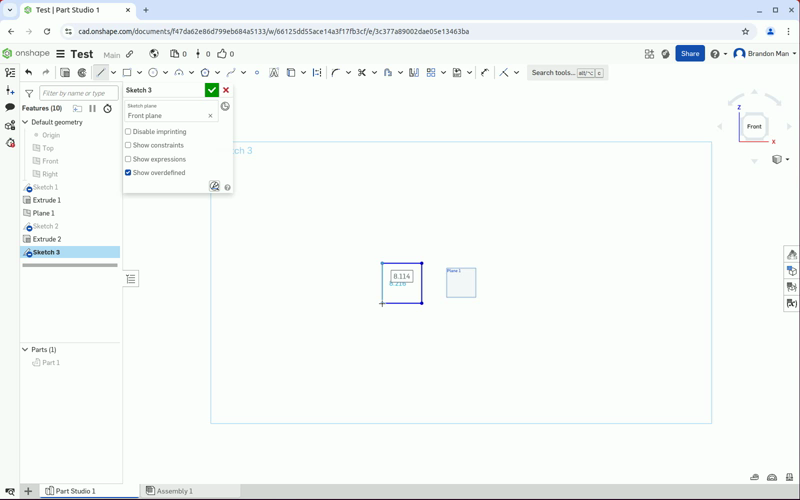
key(esc)
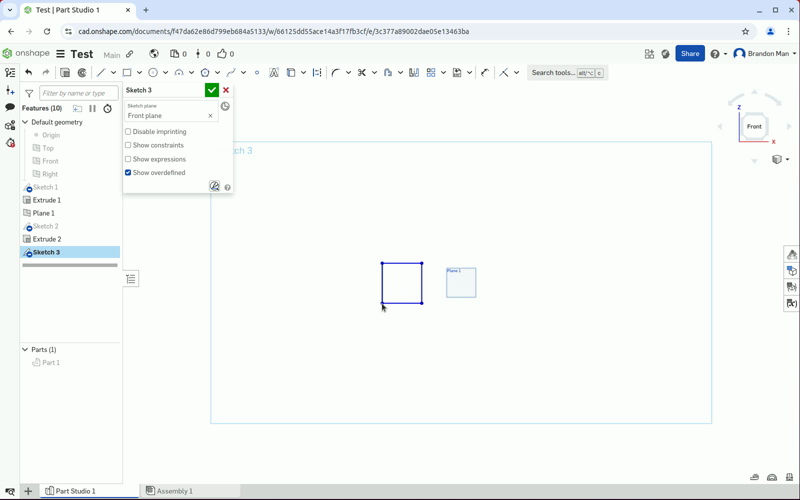
mouse_move(419, 266)
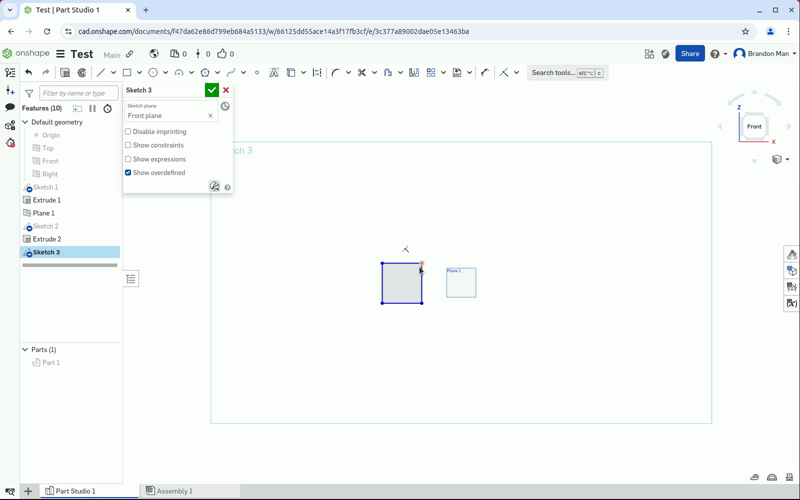
scroll(6)
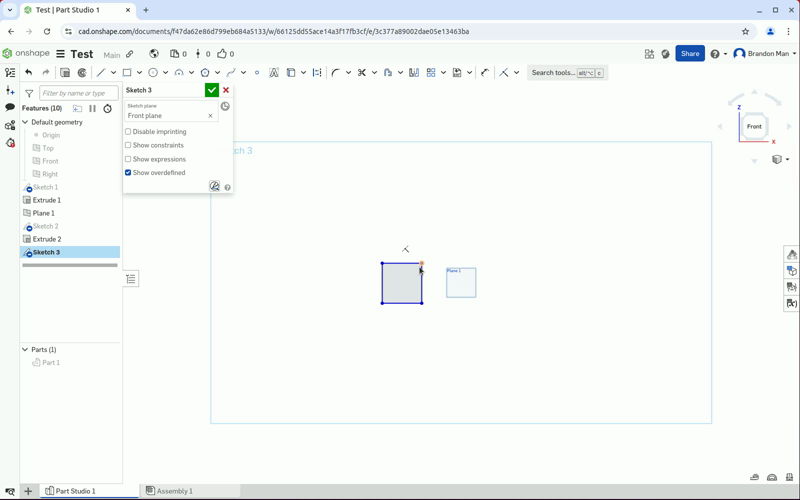
scroll(6)
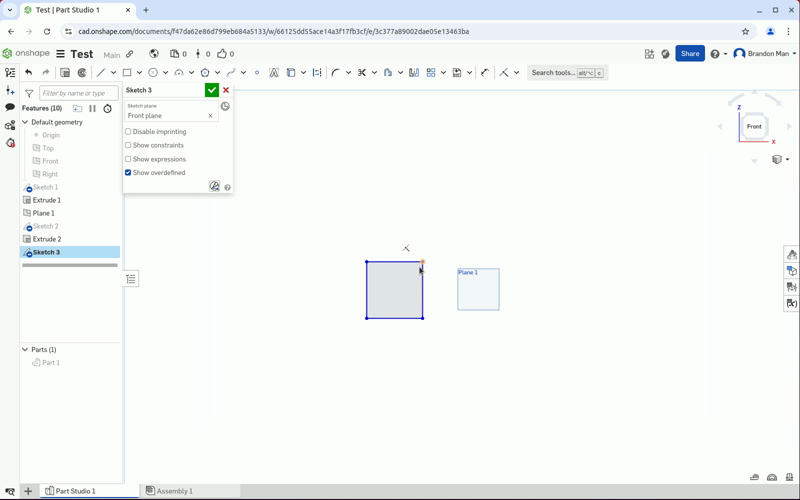
scroll(6)
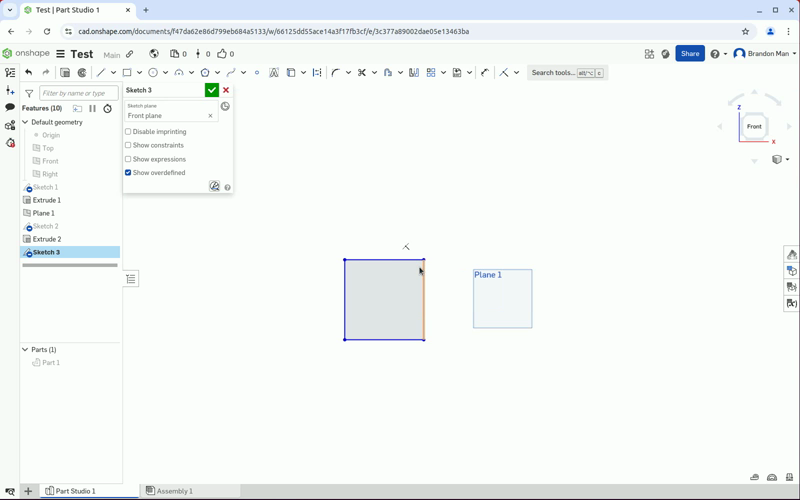
scroll(6)
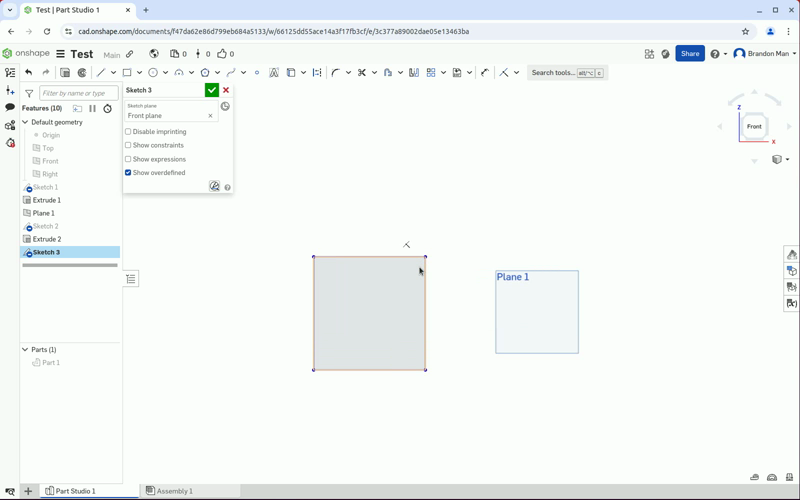
scroll(6)
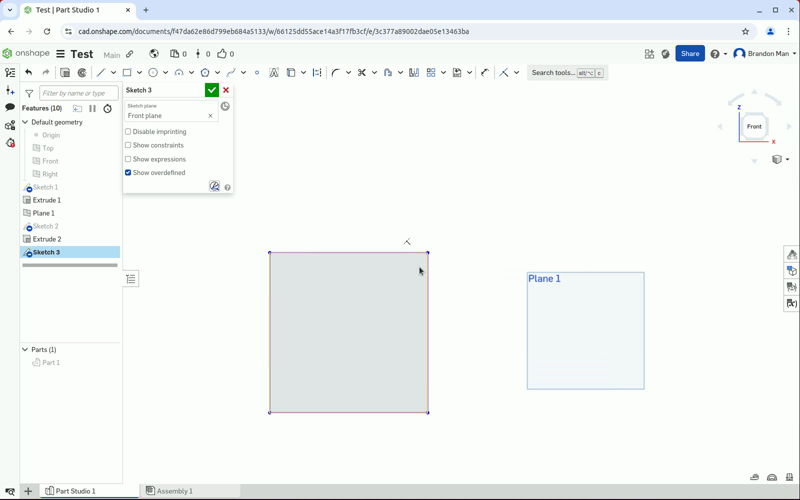
scroll(6)
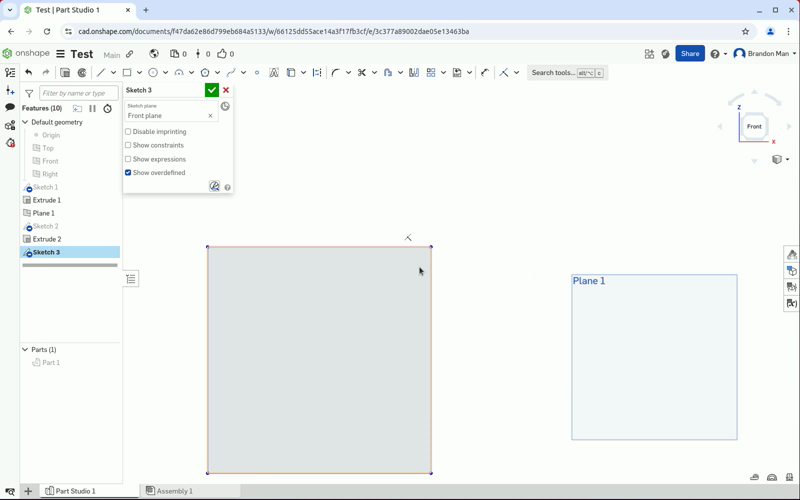
scroll(6)
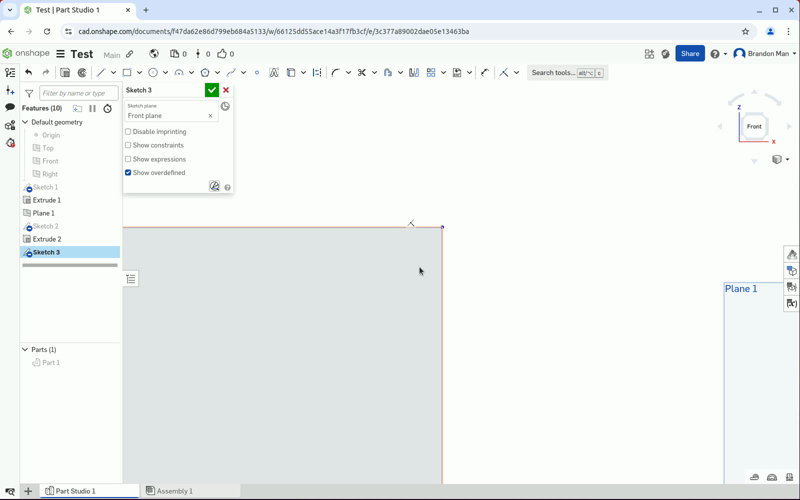
click(419, 266)
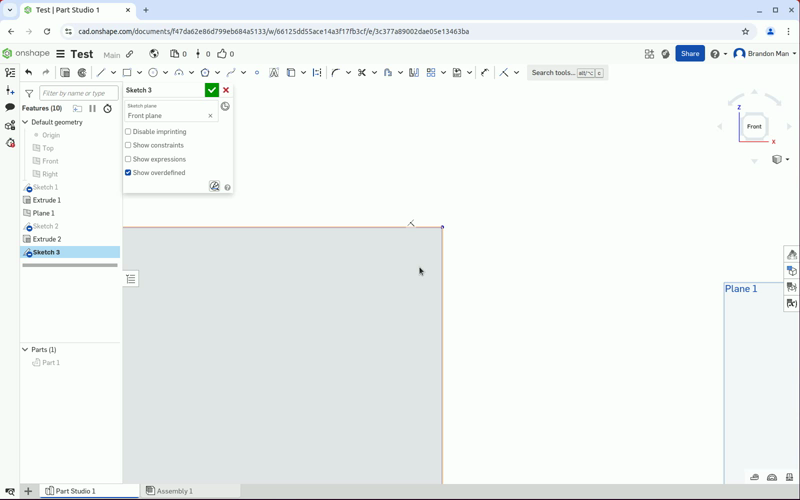
scroll(-6)
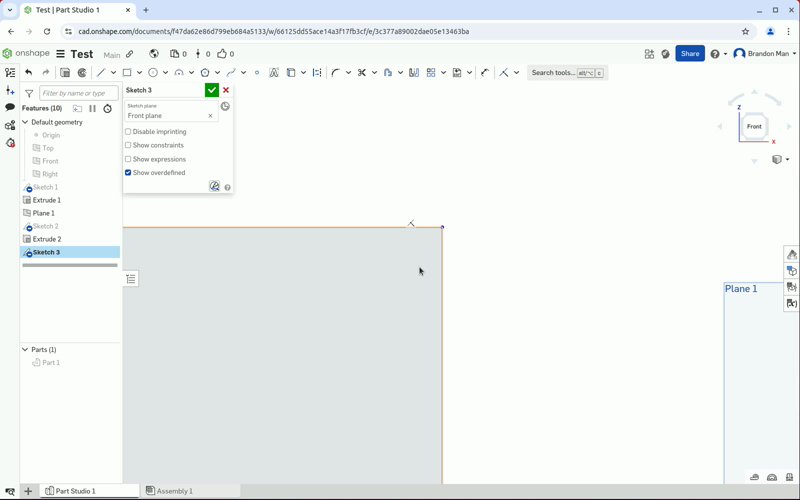
scroll(-6)
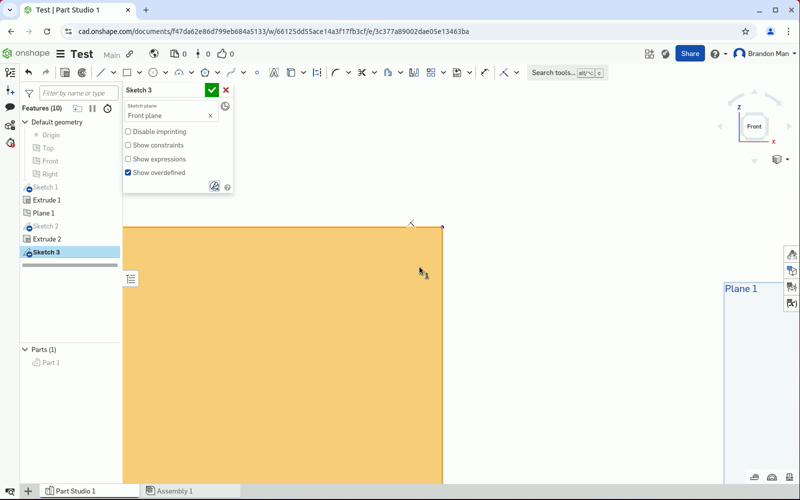
scroll(-6)
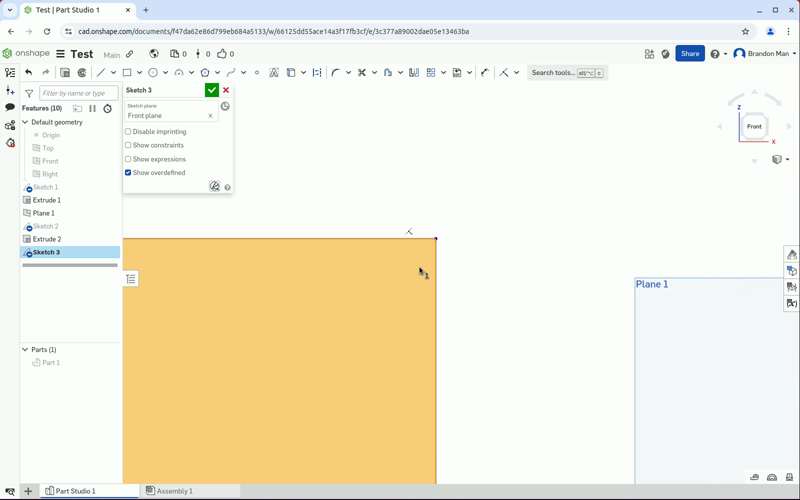
scroll(-6)
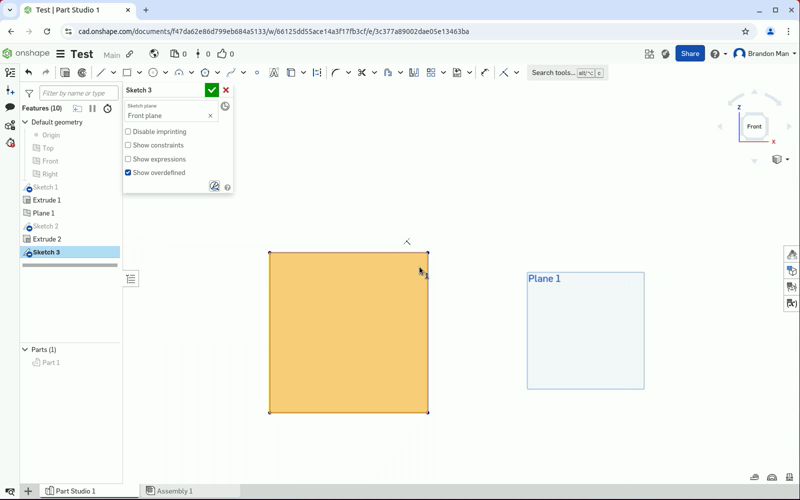
scroll(-6)
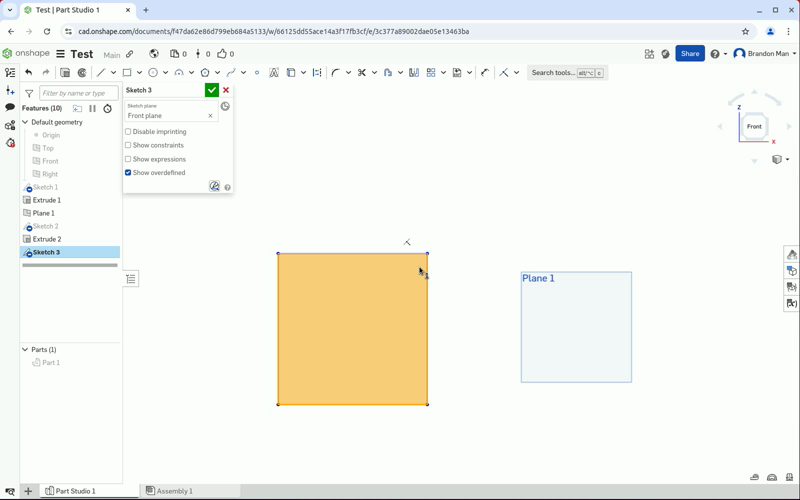
scroll(-6)
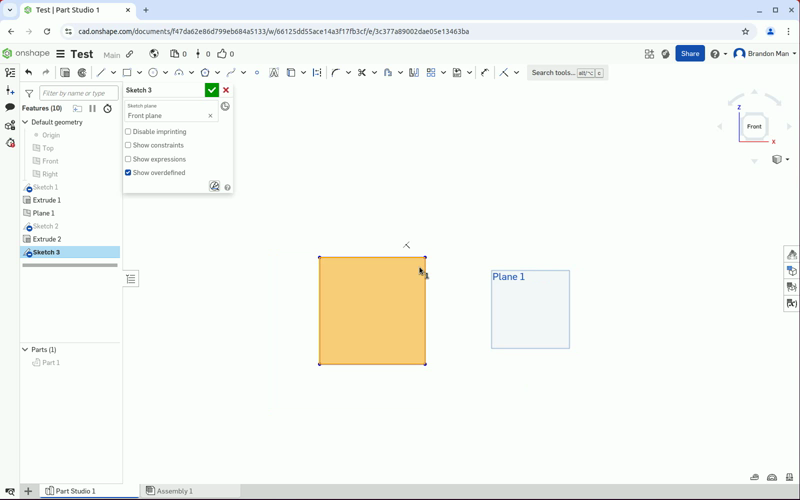
scroll(-6)
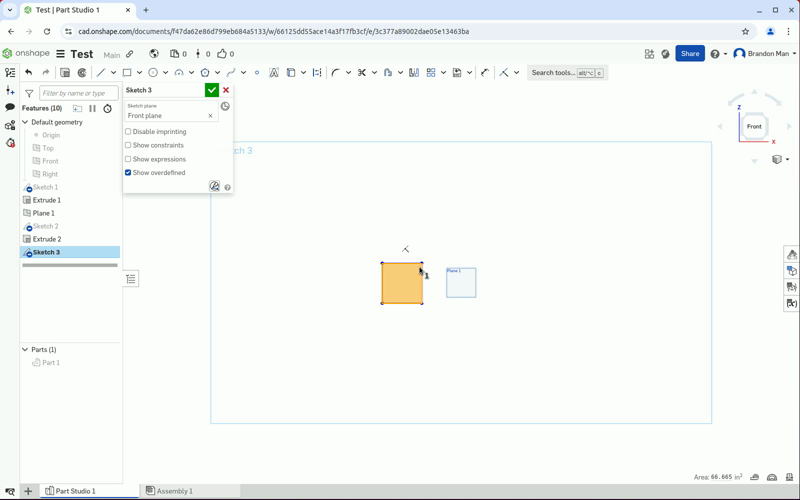
mouse_move(73, 352)
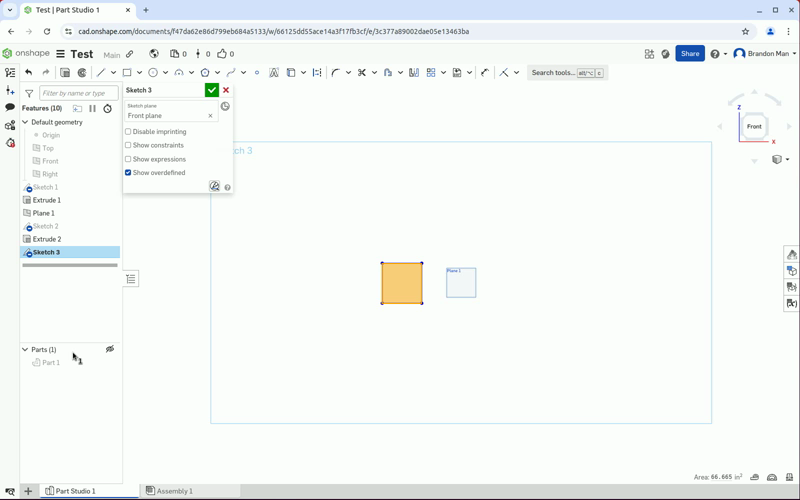
key(shift+y)
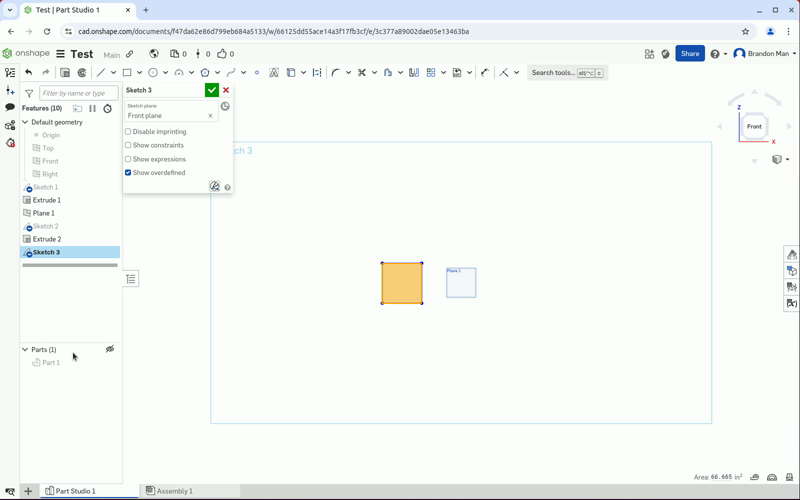
key(shift+e)
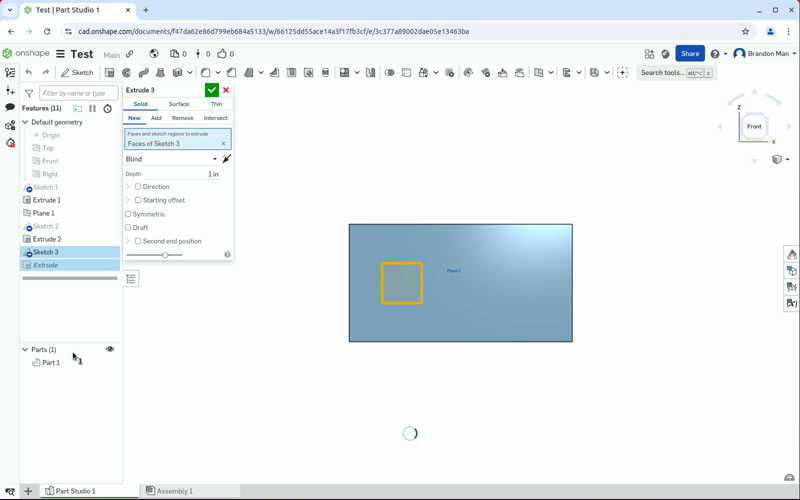
mouse_move(143, 106)
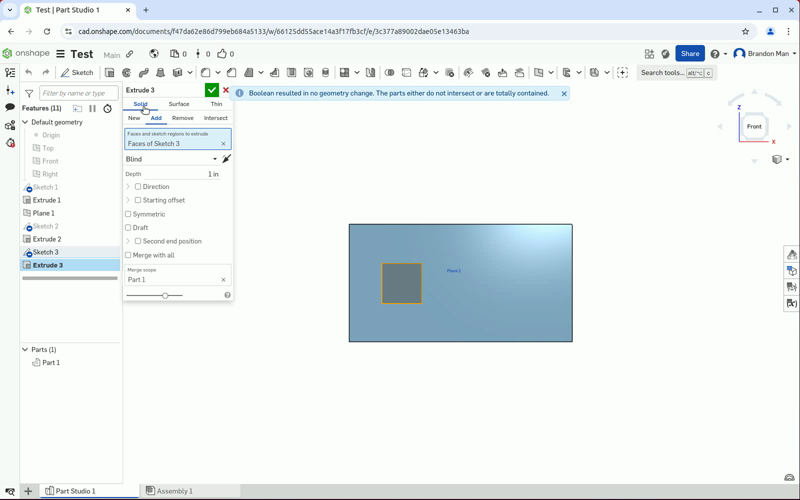
click(143, 106)
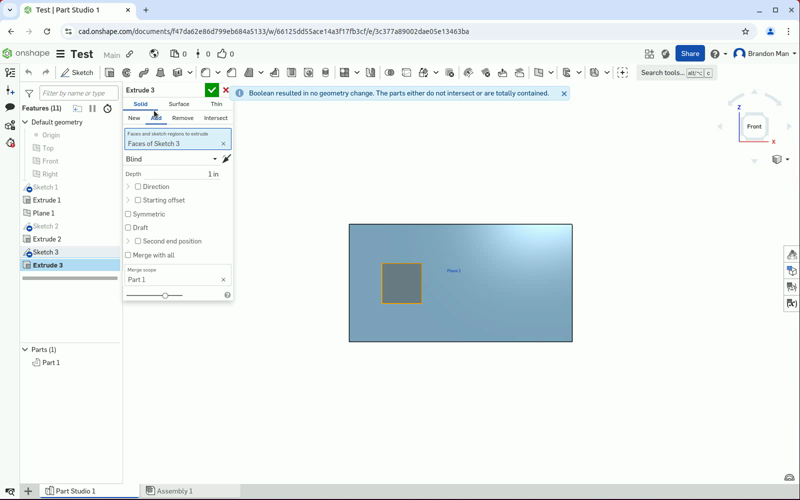
mouse_move(186, 120)
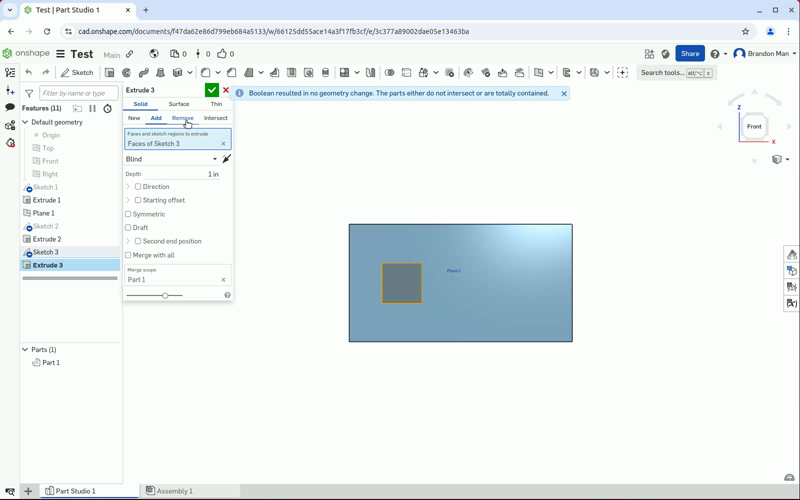
click(186, 120)
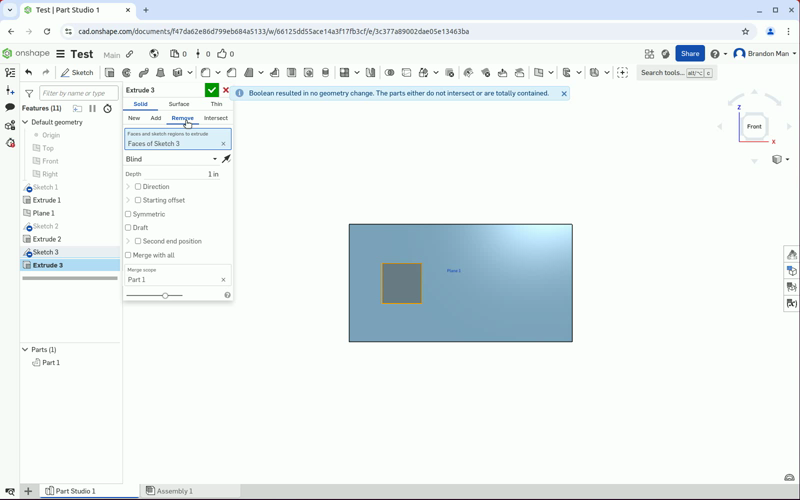
key(tab, 4)
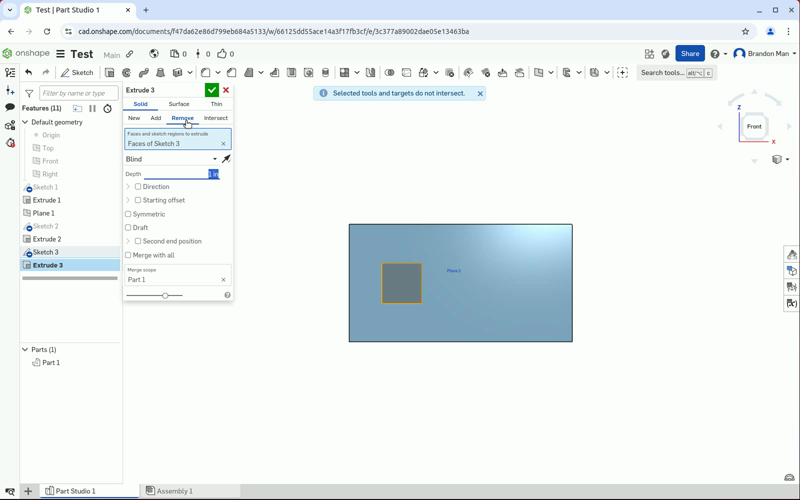
text(6.018)
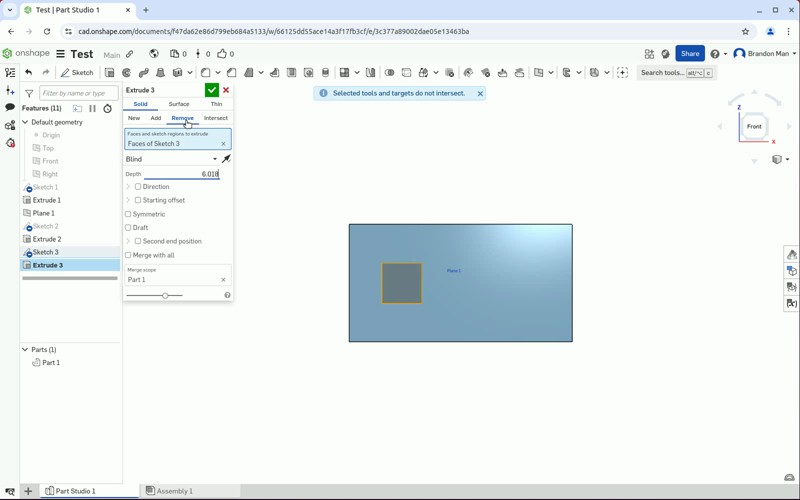
key(tab, 6)
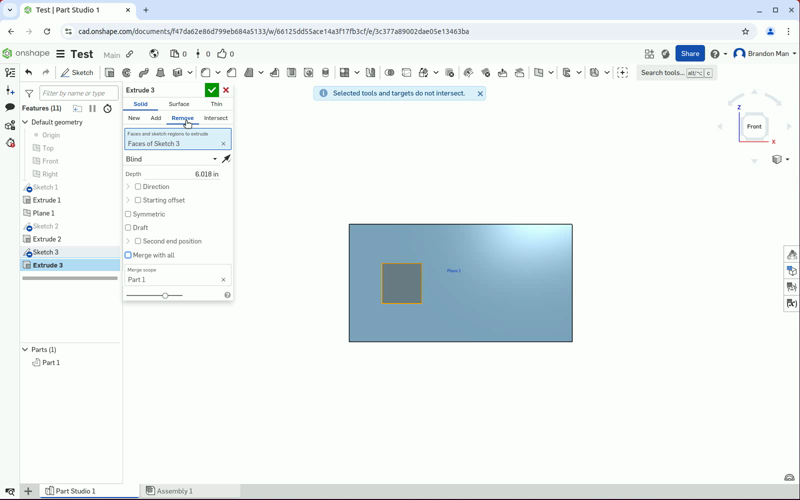
key(space)
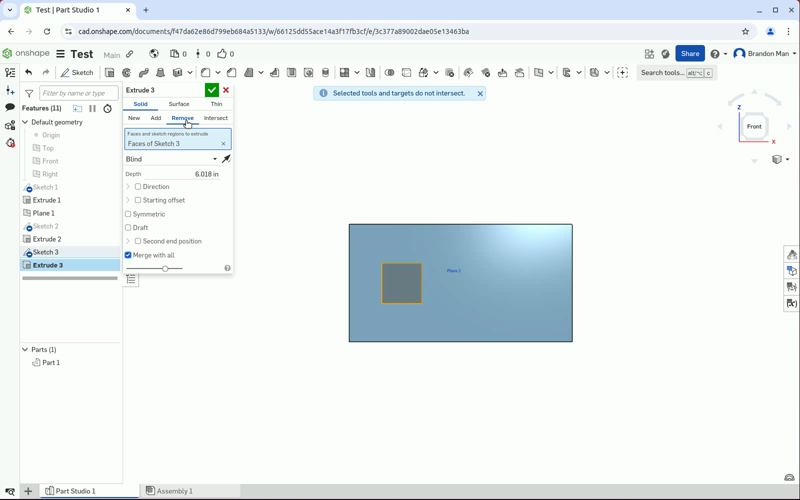
key(enter)
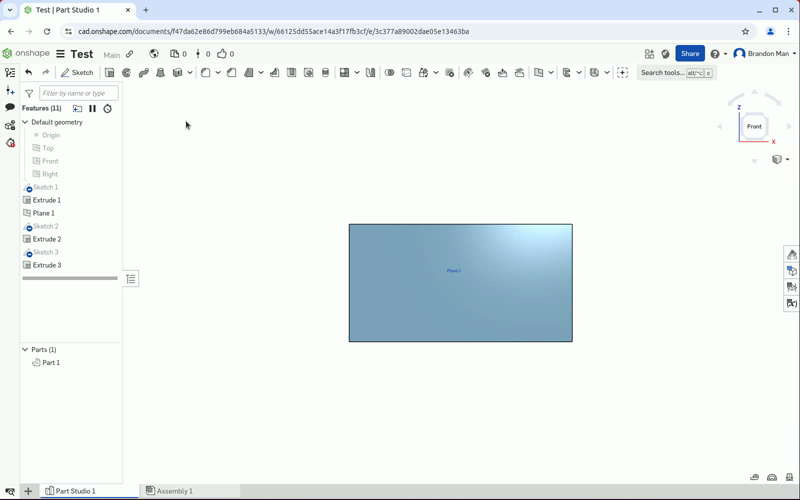
key(shift+h)
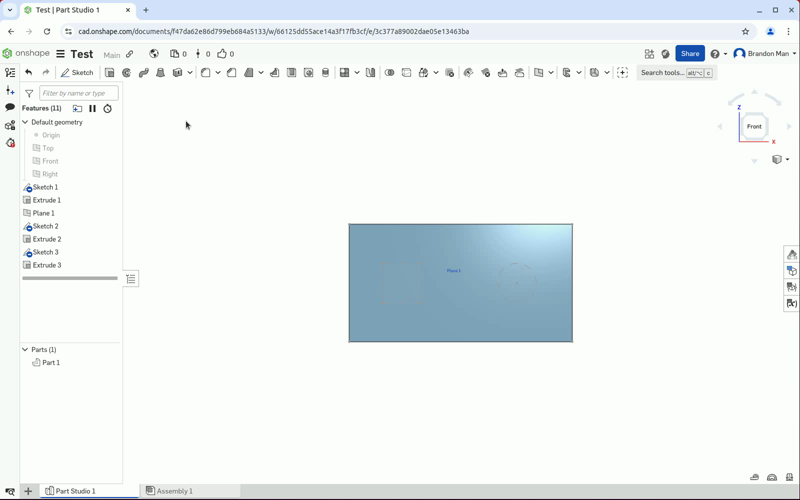
key(shift+h)
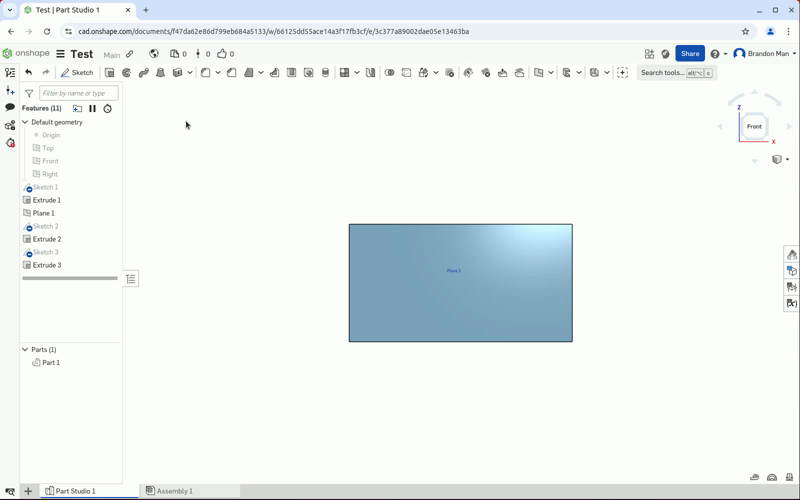
mouse_move(73, 189)
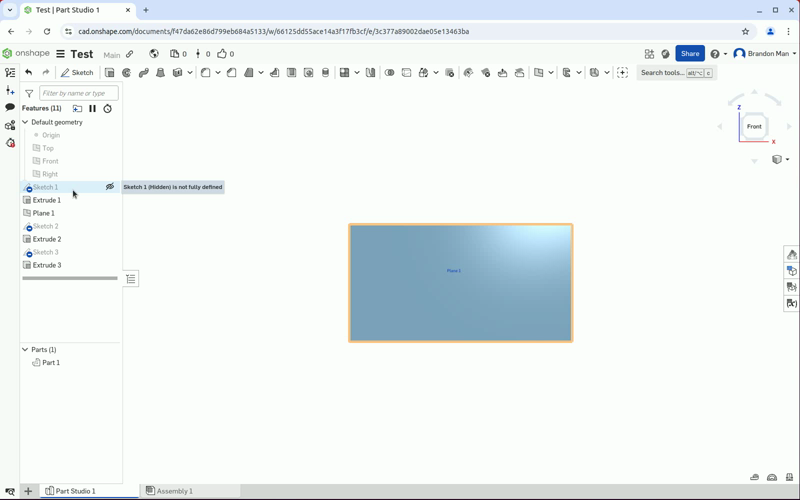
click(73, 189)
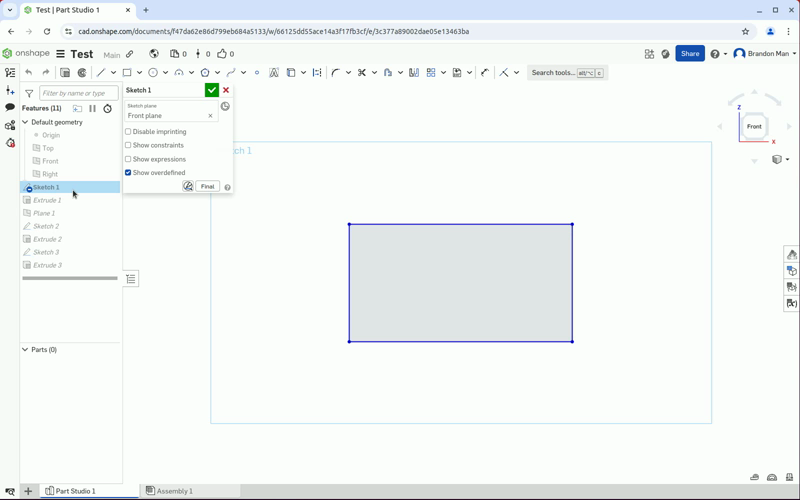
mouse_move(229, 92)
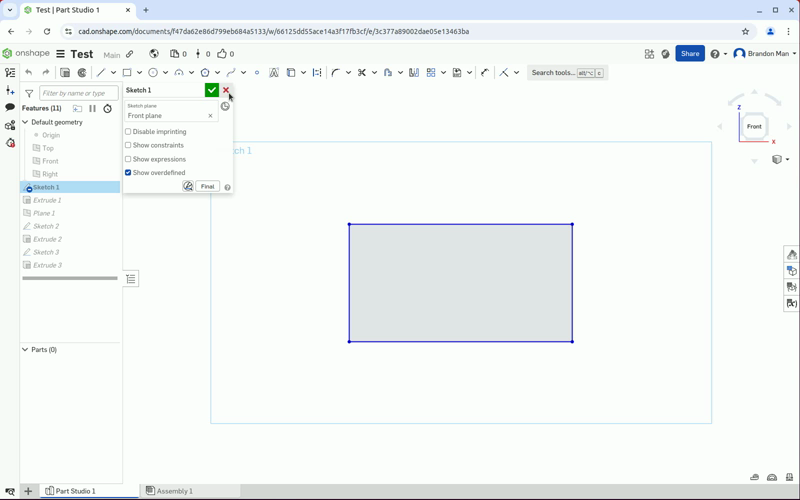
click(229, 92)
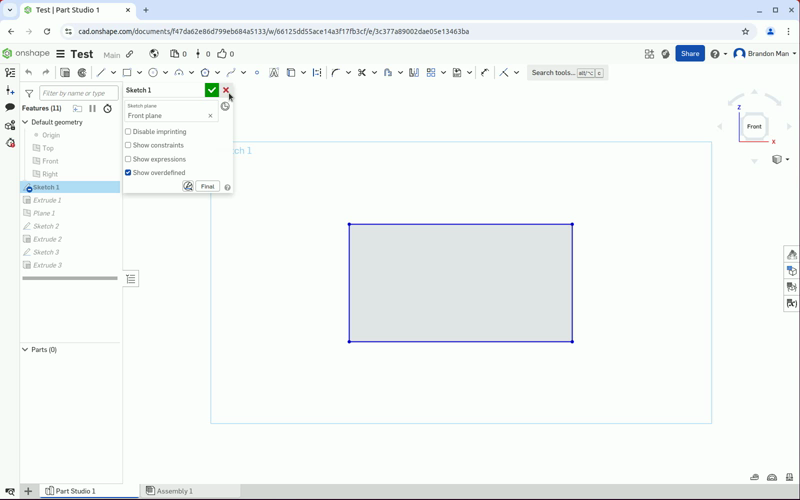
key(shift+s)
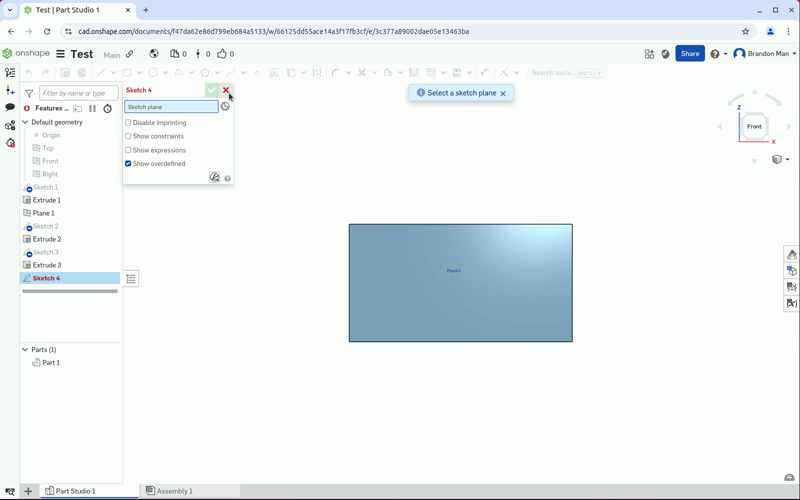
mouse_move(73, 163)
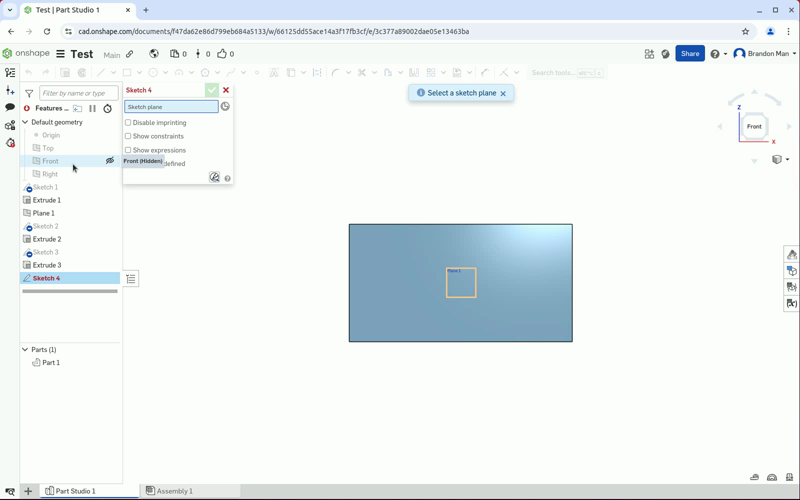
click(73, 163)
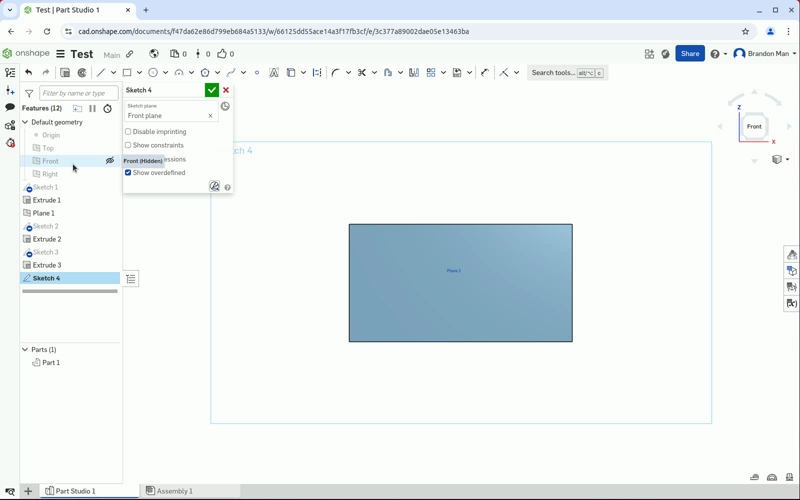
mouse_move(73, 352)
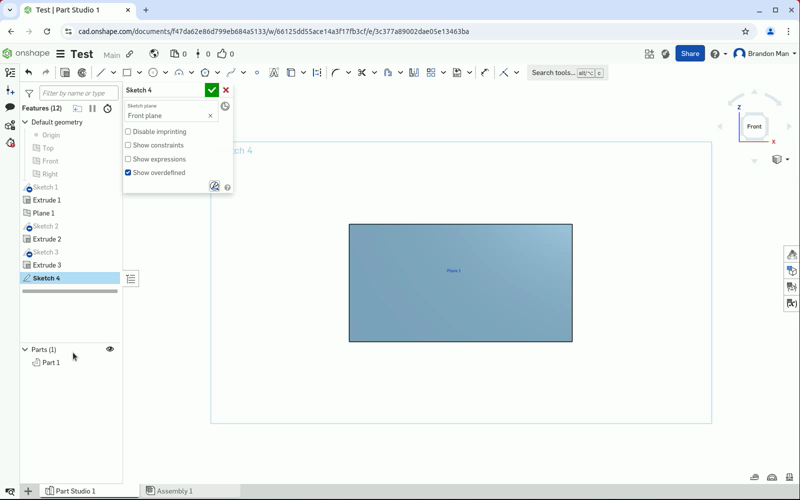
key(y)
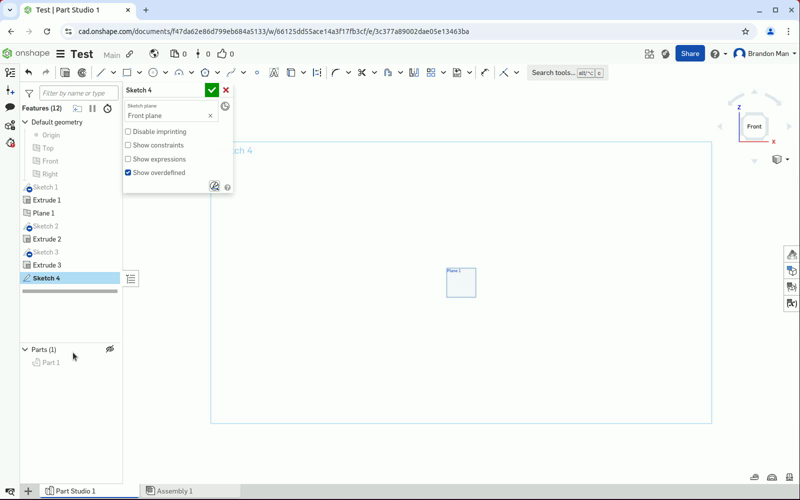
key(l)
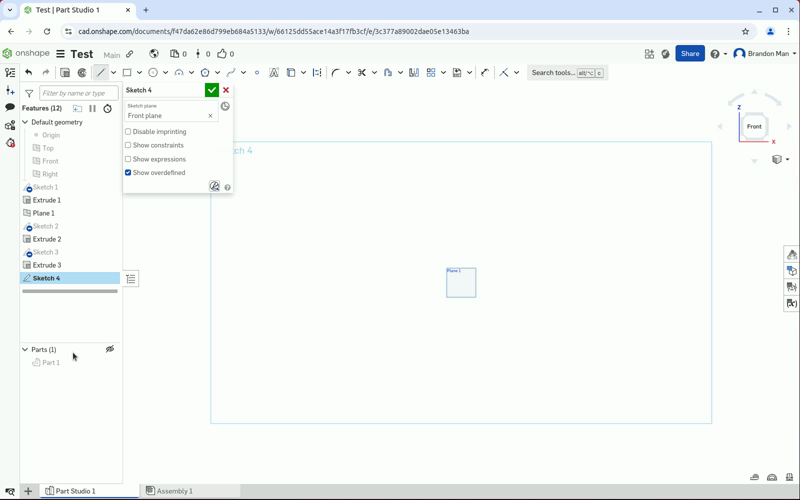
key_down(shift)
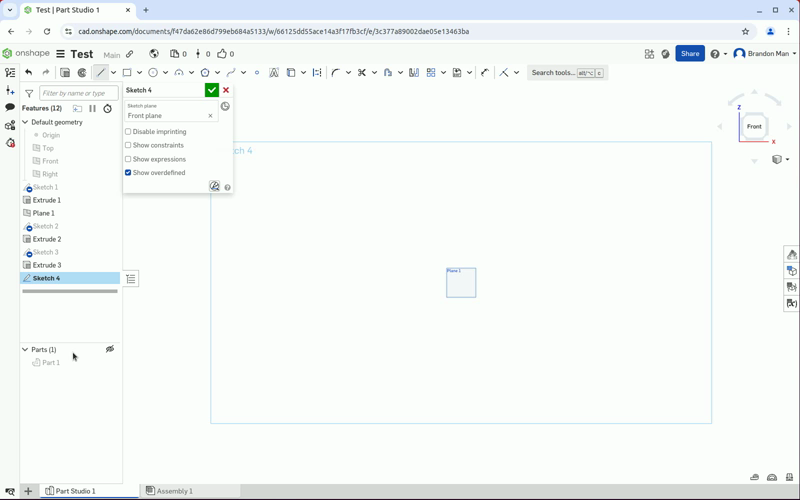
mouse_move(383, 300)
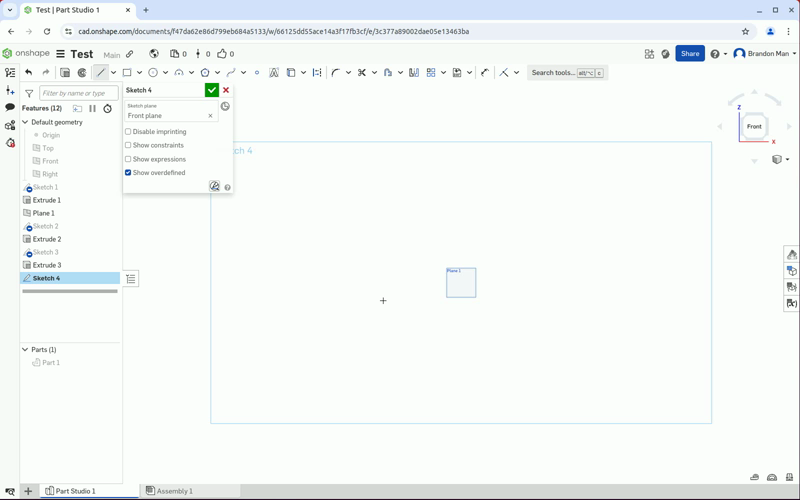
click(383, 300)
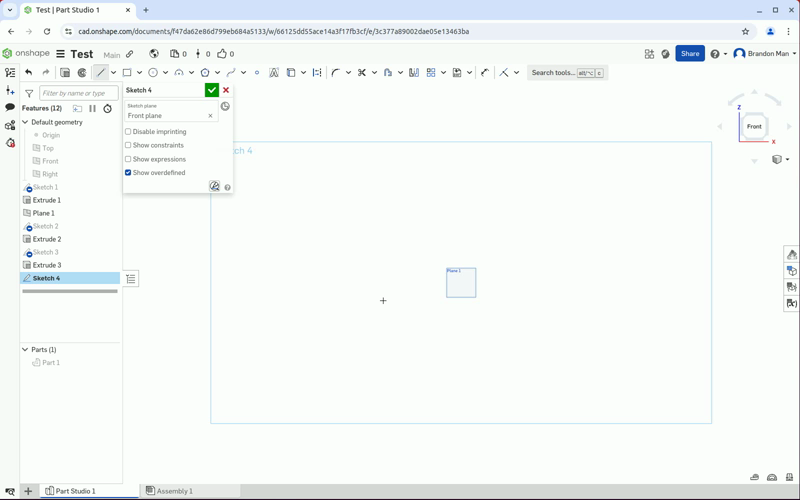
key_up(shift)
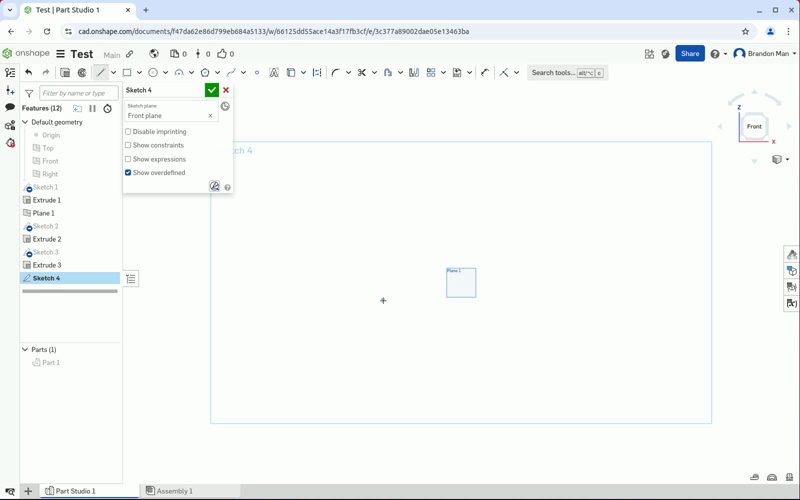
key_down(shift)
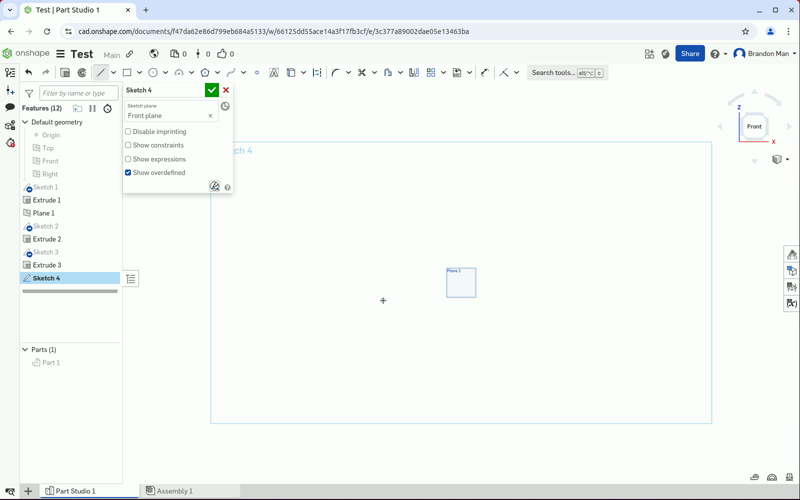
mouse_move(413, 300)
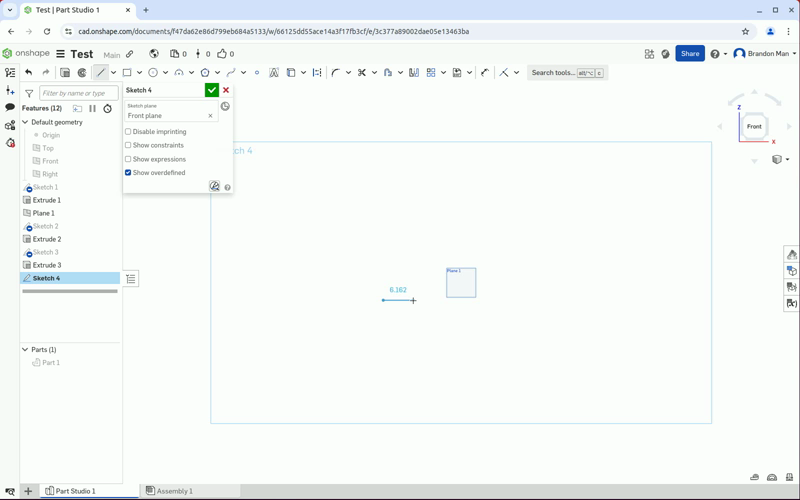
mouse_move(422, 300)
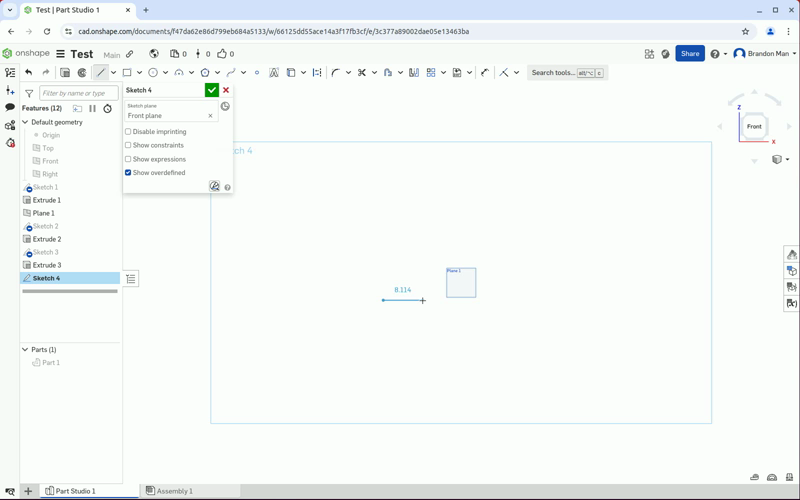
click(422, 300)
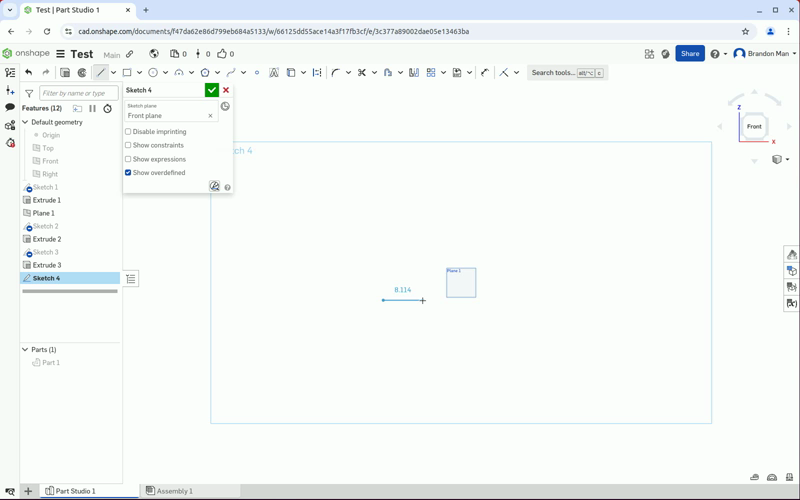
key_up(shift)
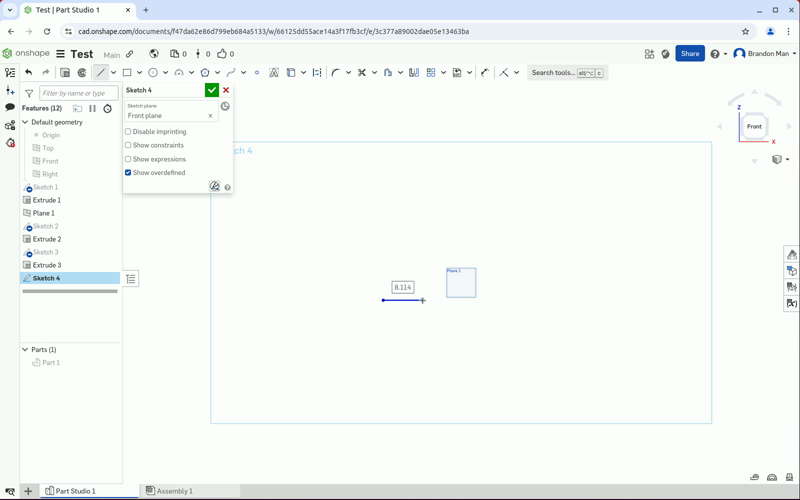
key_down(shift)
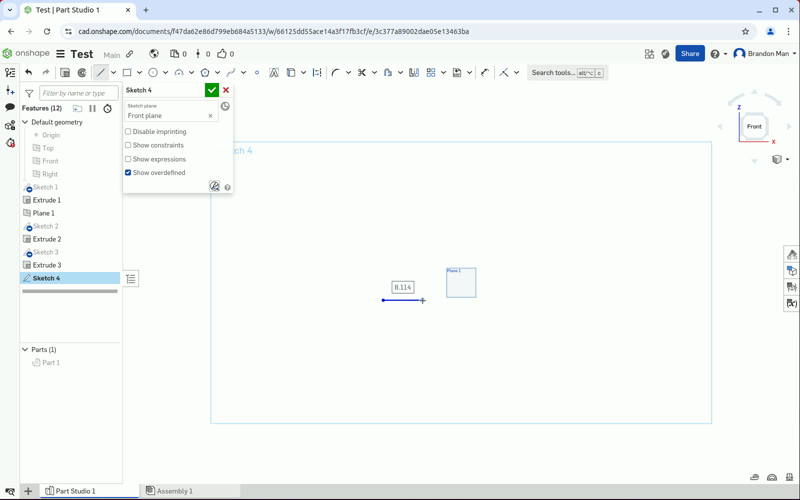
mouse_move(452, 300)
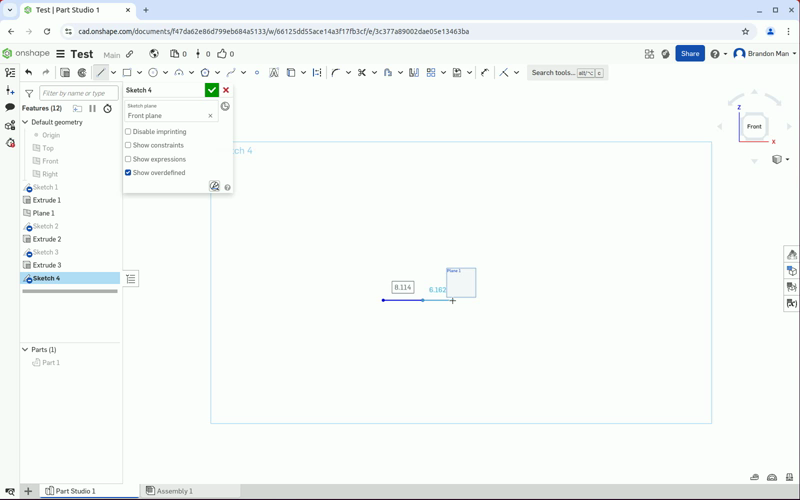
mouse_move(422, 261)
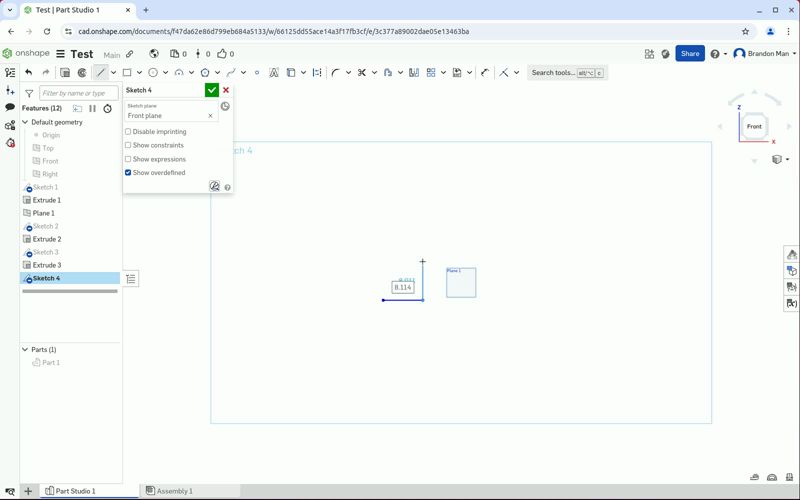
click(422, 261)
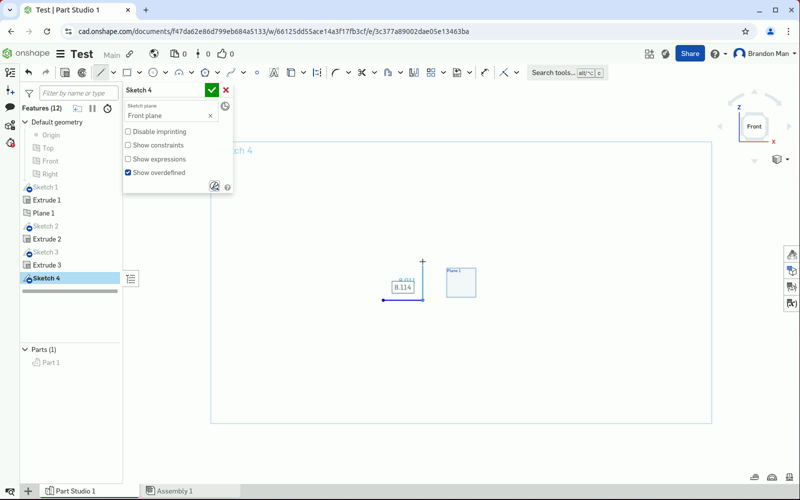
key_up(shift)
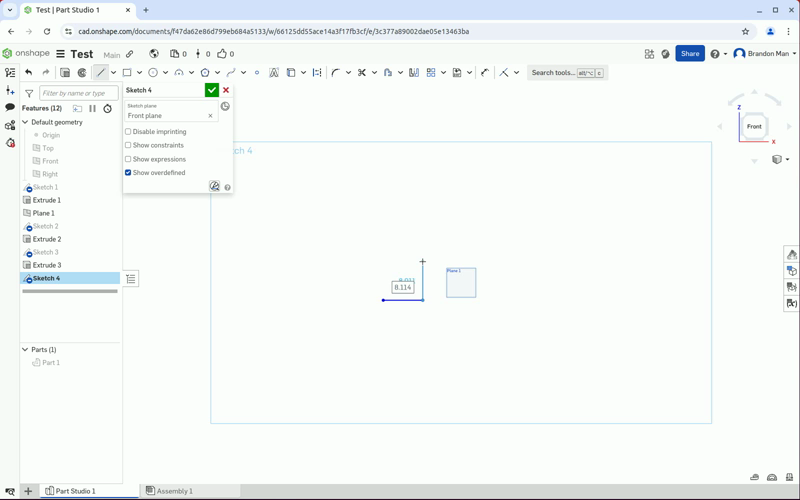
key_down(shift)
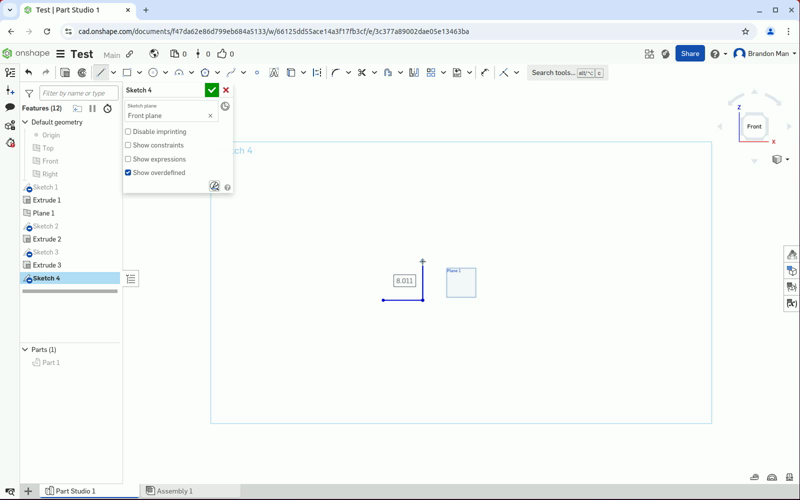
mouse_move(452, 261)
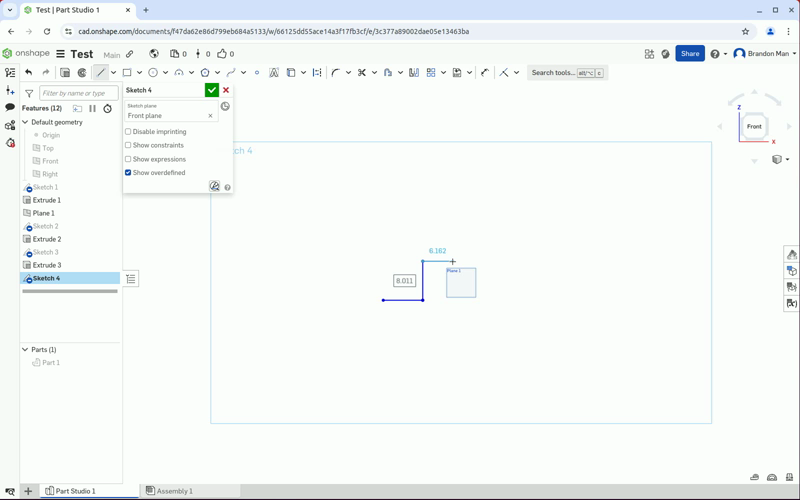
mouse_move(383, 261)
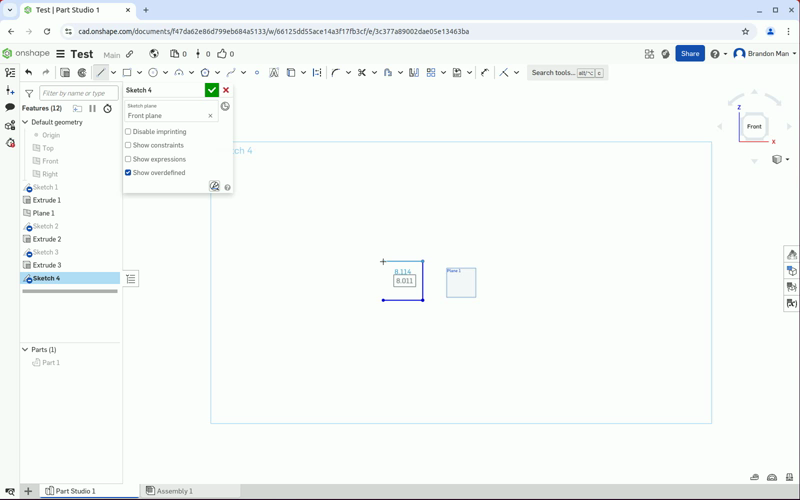
click(383, 261)
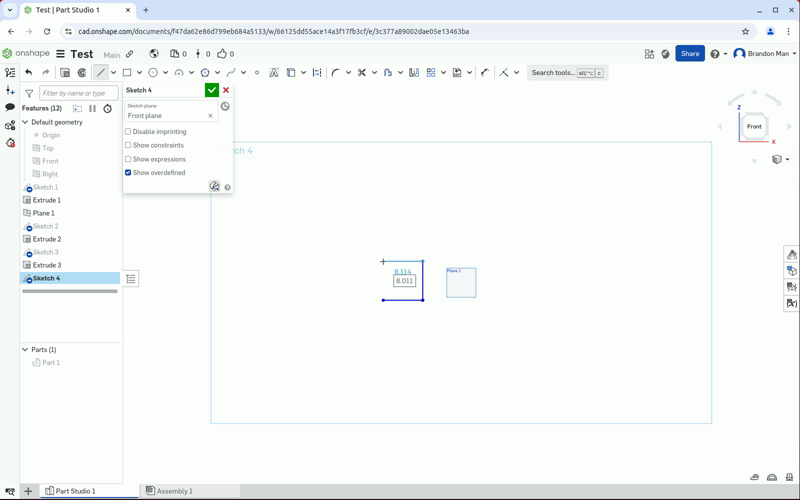
key_up(shift)
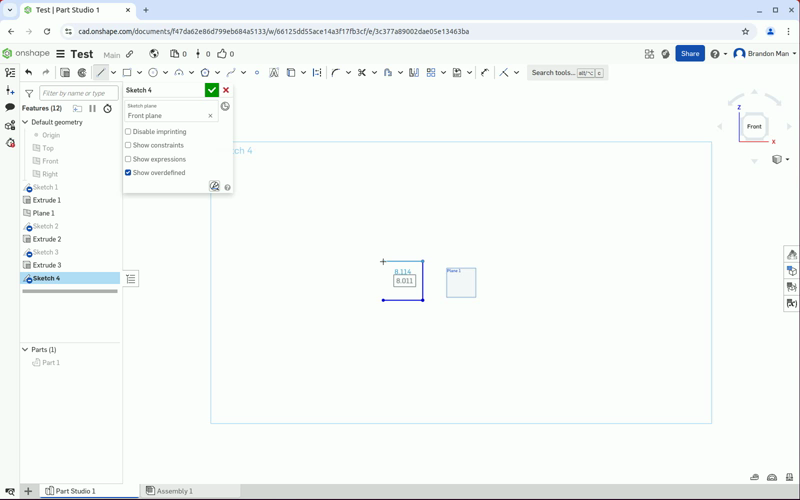
mouse_move(413, 261)
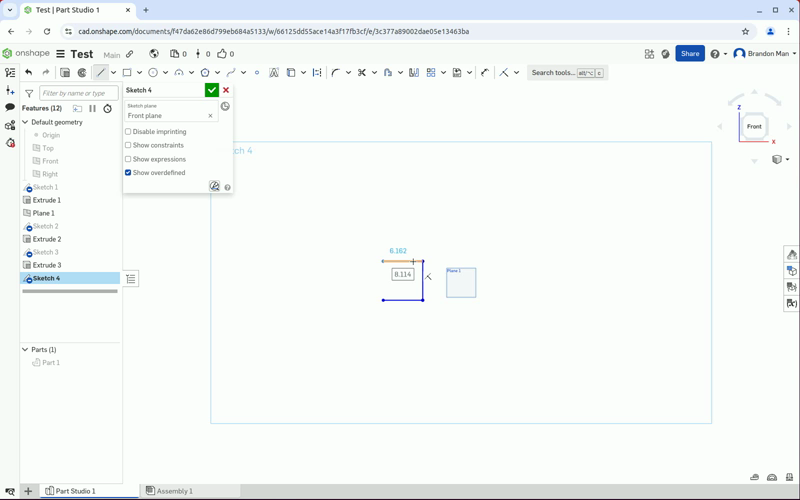
key_down(shift)
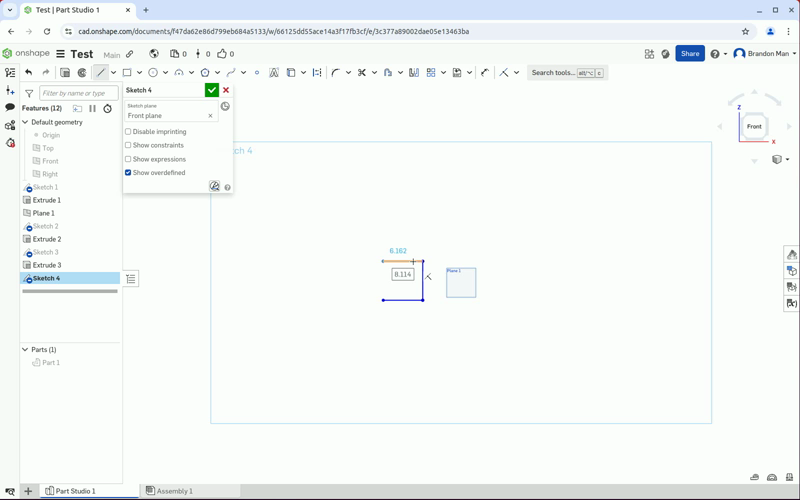
mouse_move(383, 300)
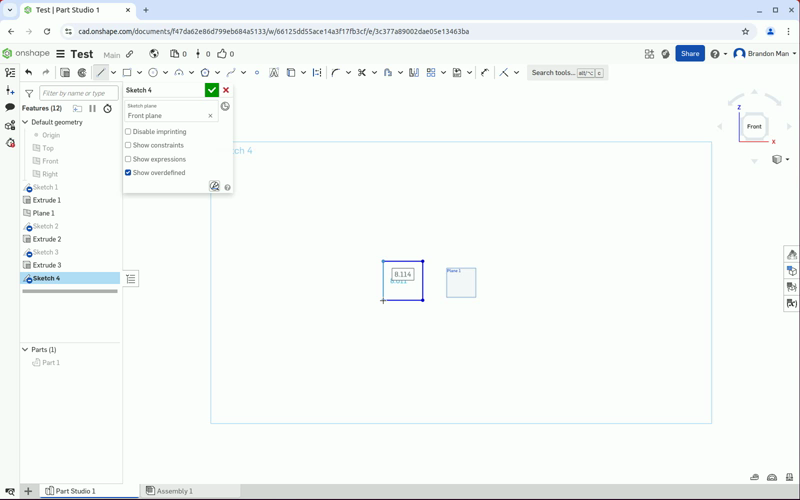
key_up(shift)
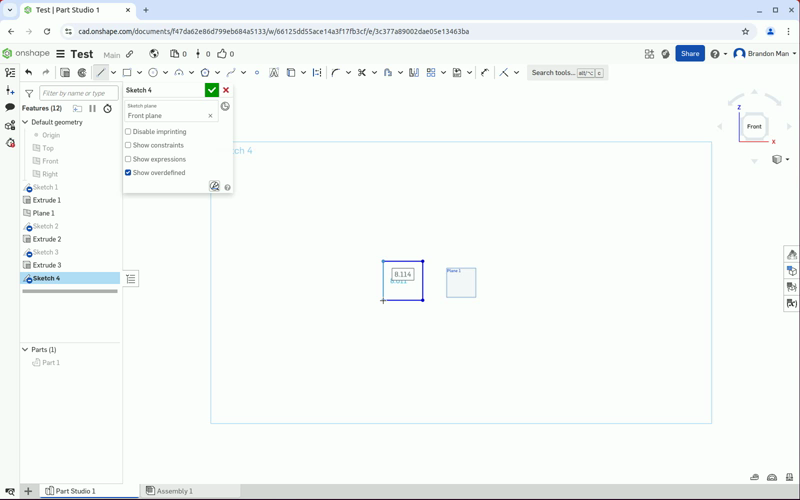
click(383, 300)
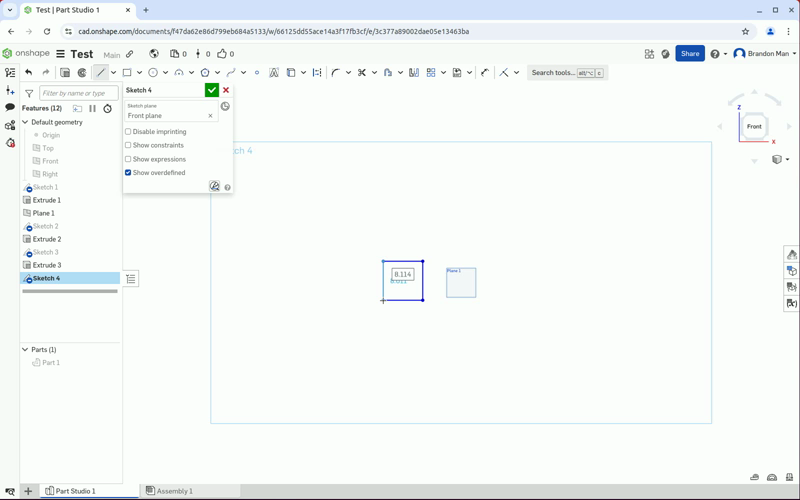
key(esc)
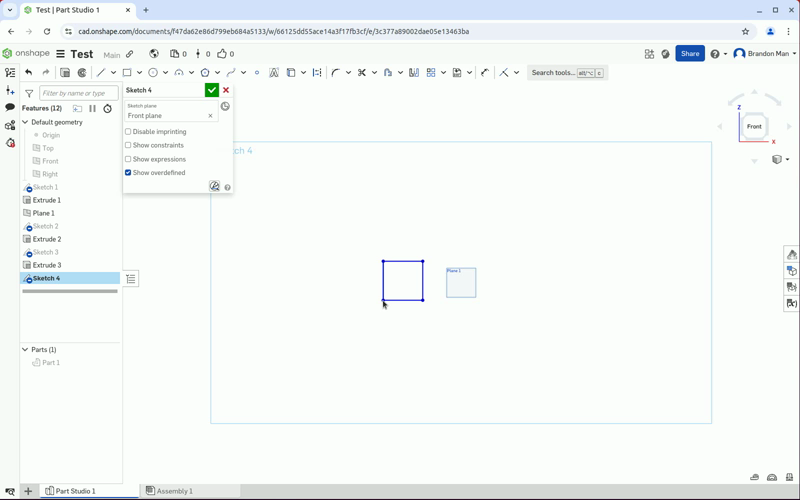
mouse_move(388, 262)
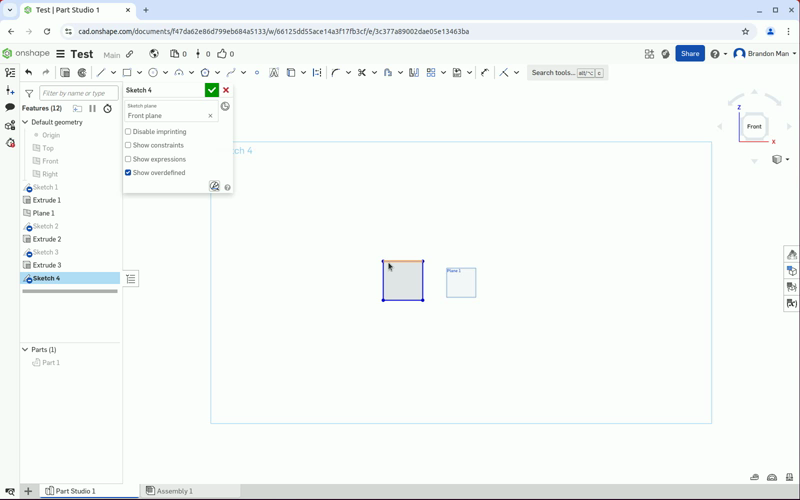
scroll(6)
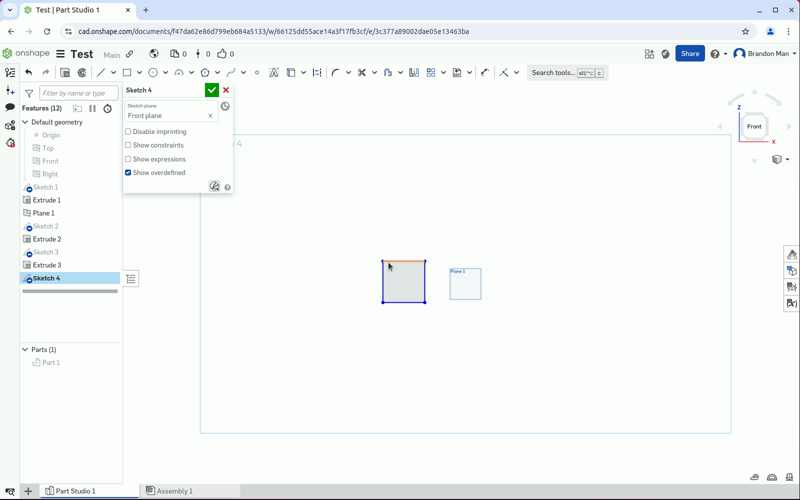
scroll(6)
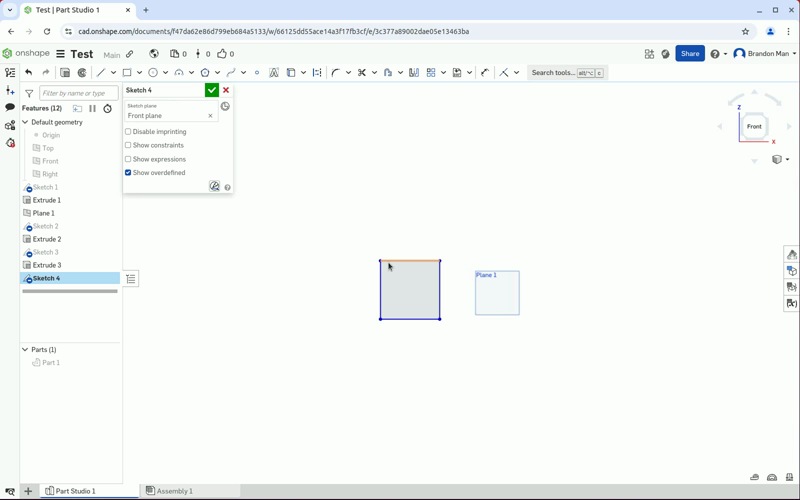
scroll(6)
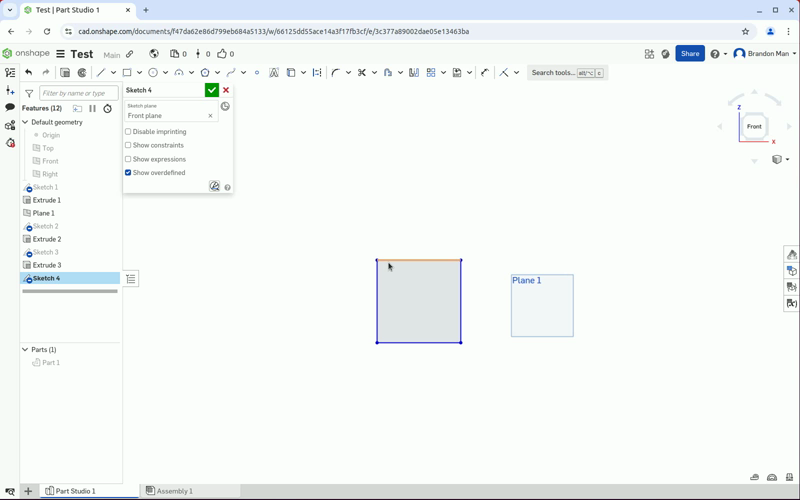
scroll(6)
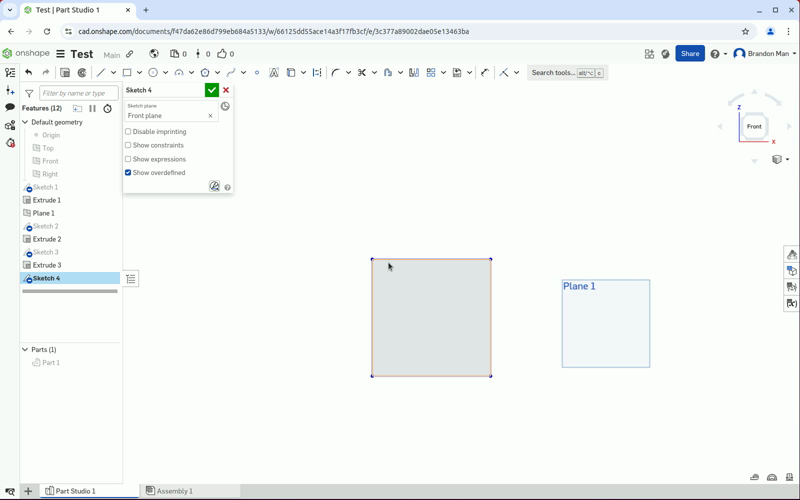
scroll(6)
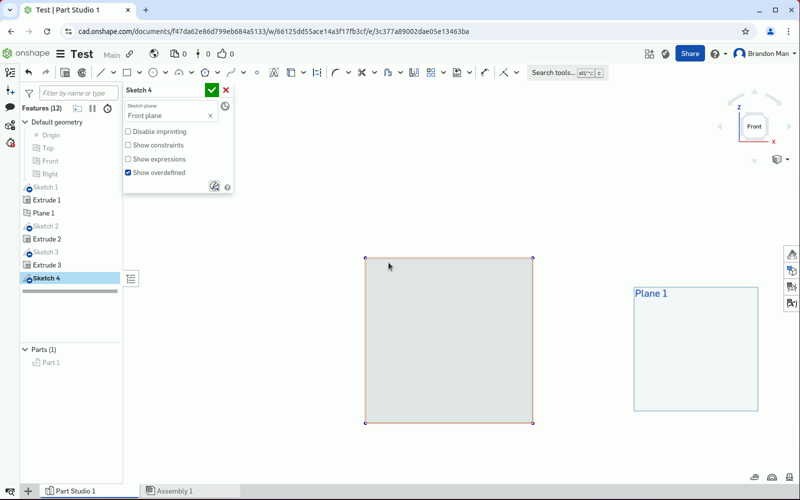
scroll(6)
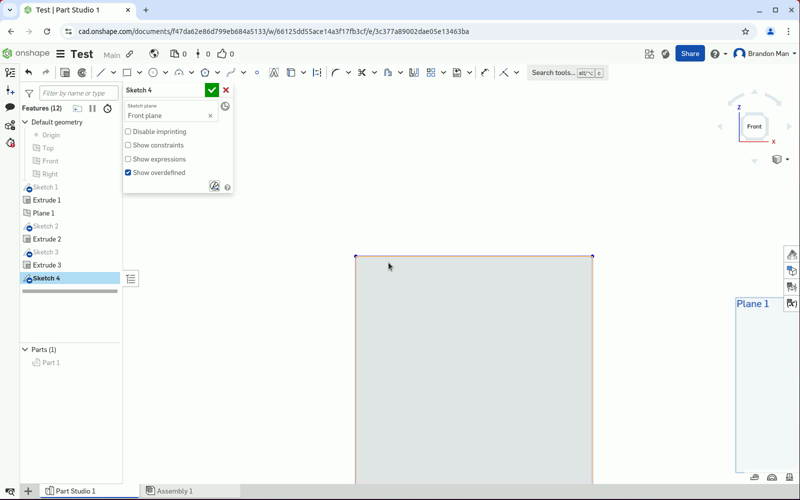
scroll(6)
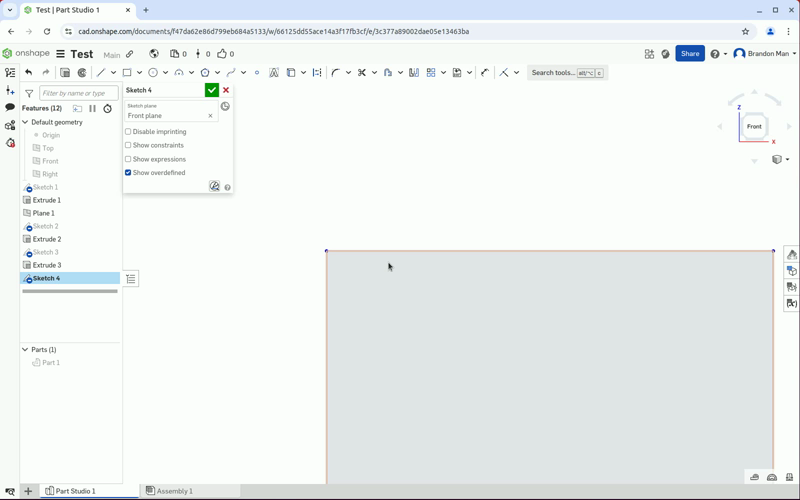
click(388, 262)
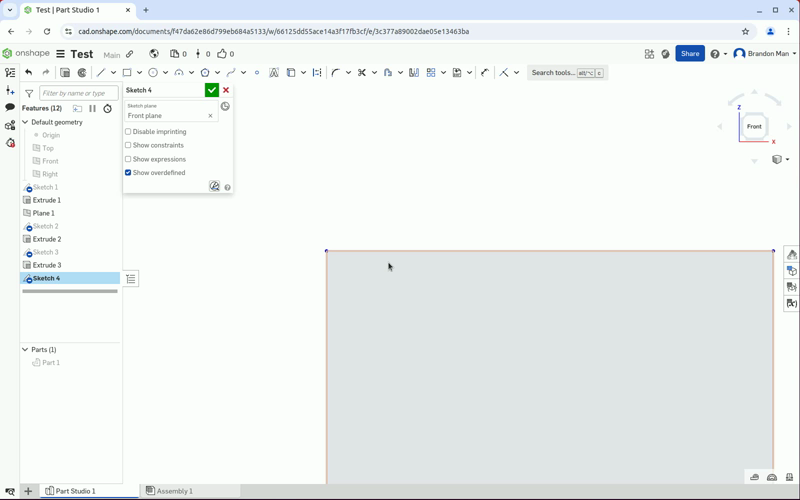
scroll(-6)
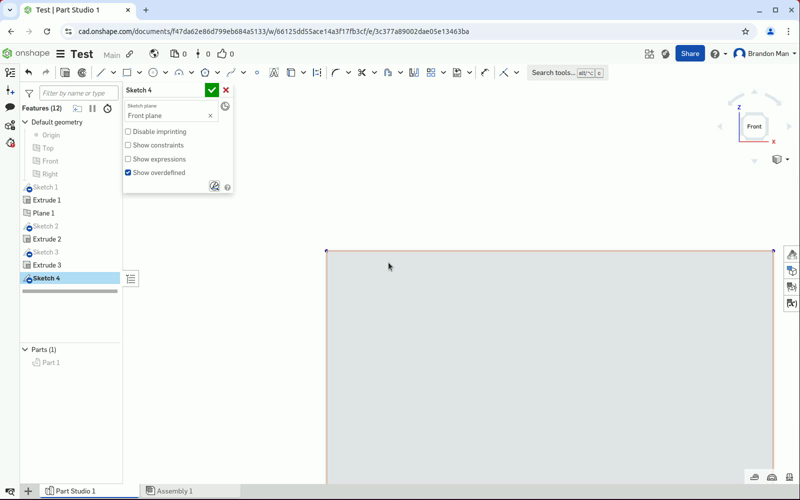
scroll(-6)
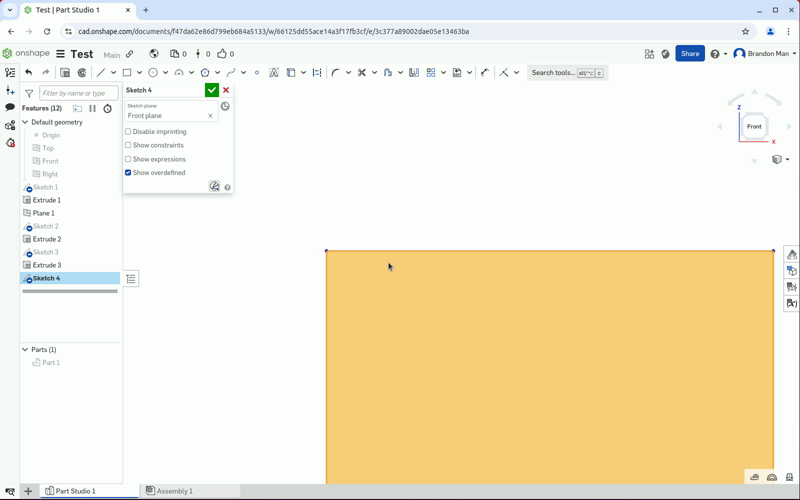
scroll(-6)
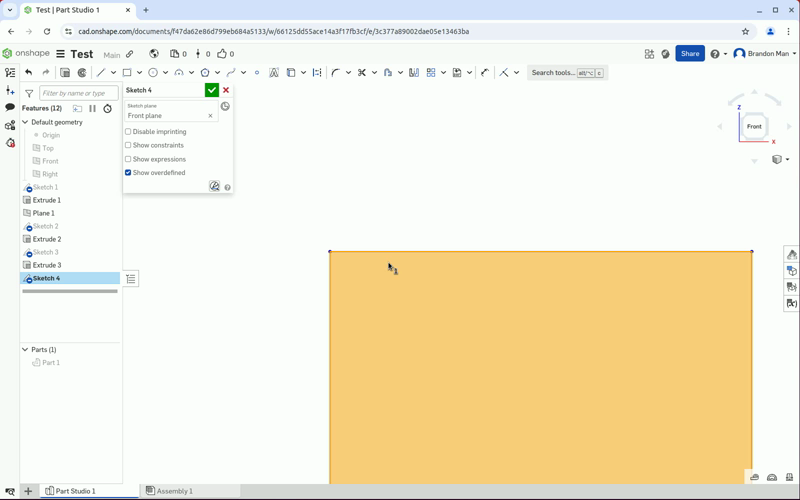
scroll(-6)
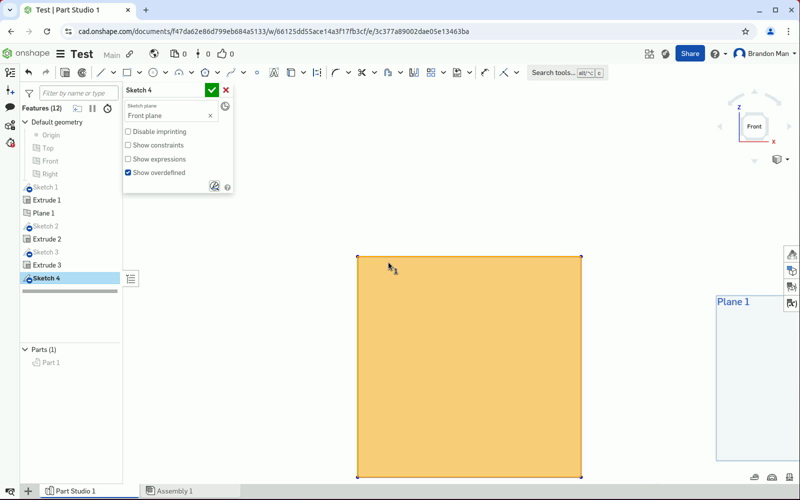
scroll(-6)
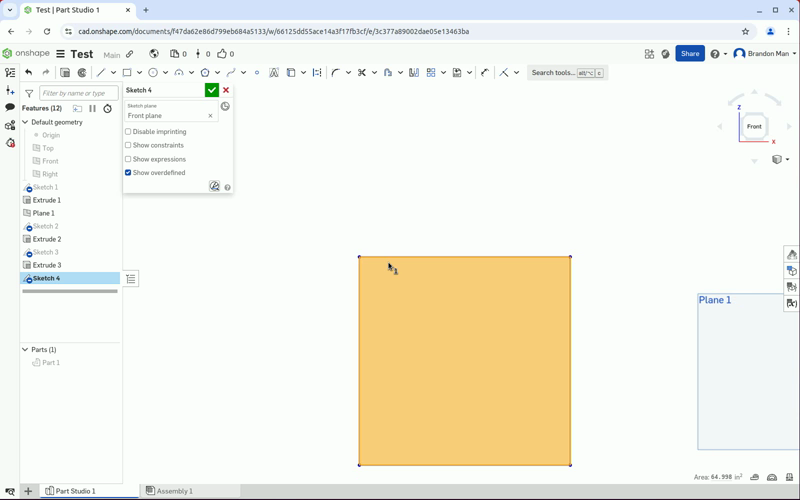
scroll(-6)
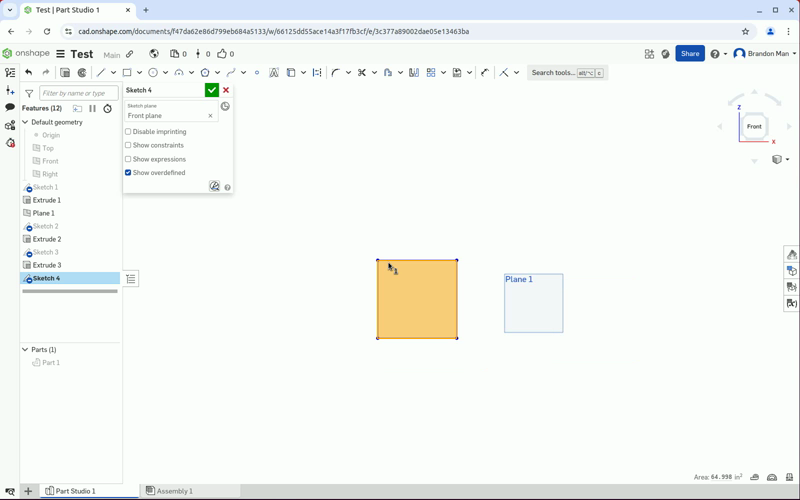
scroll(-6)
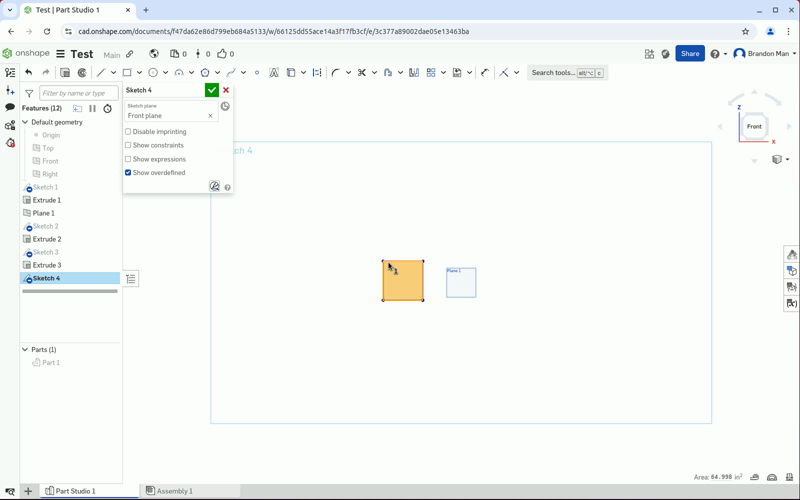
mouse_move(73, 352)
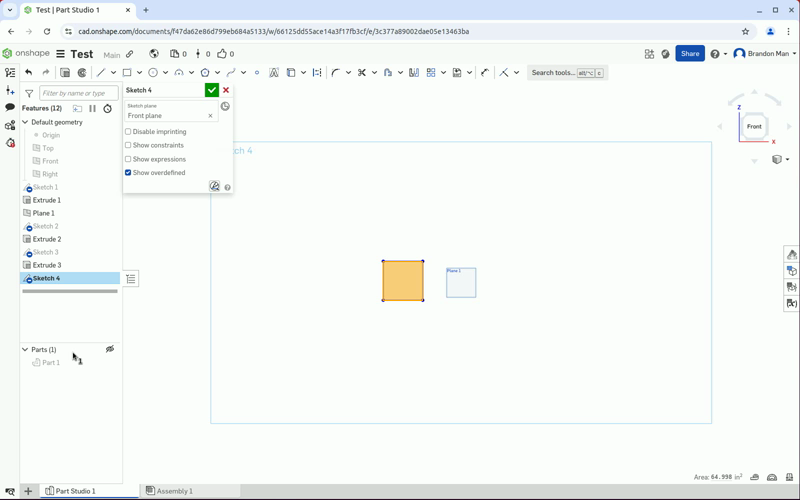
key(shift+y)
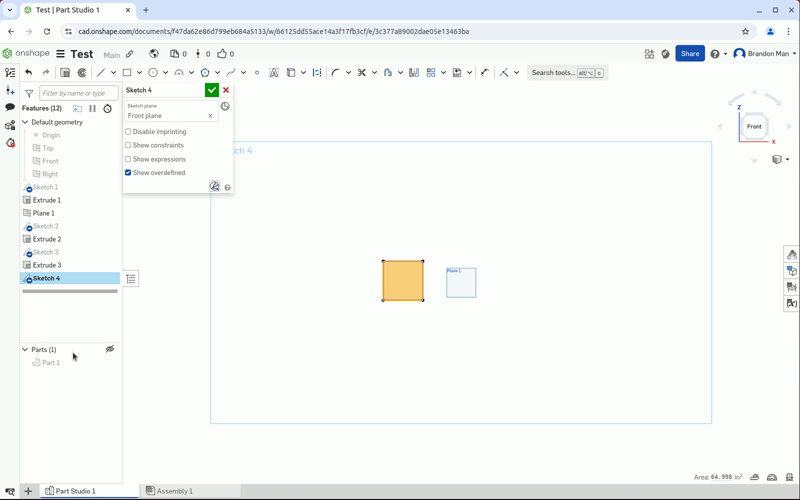
key(shift+e)
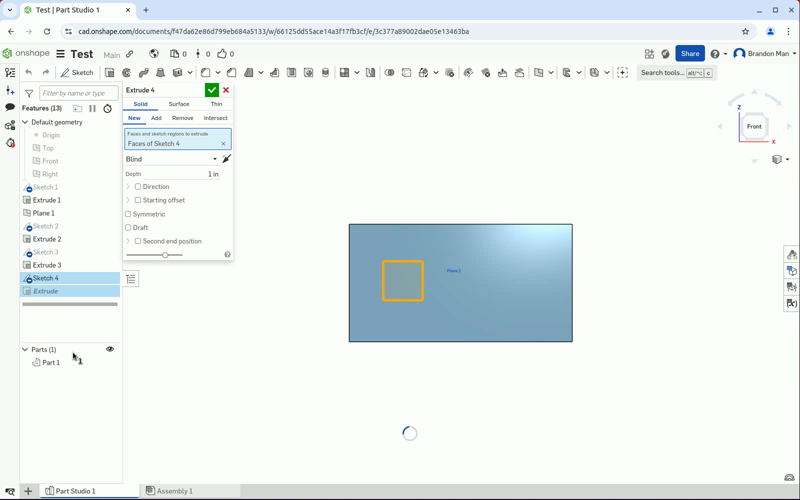
mouse_move(143, 106)
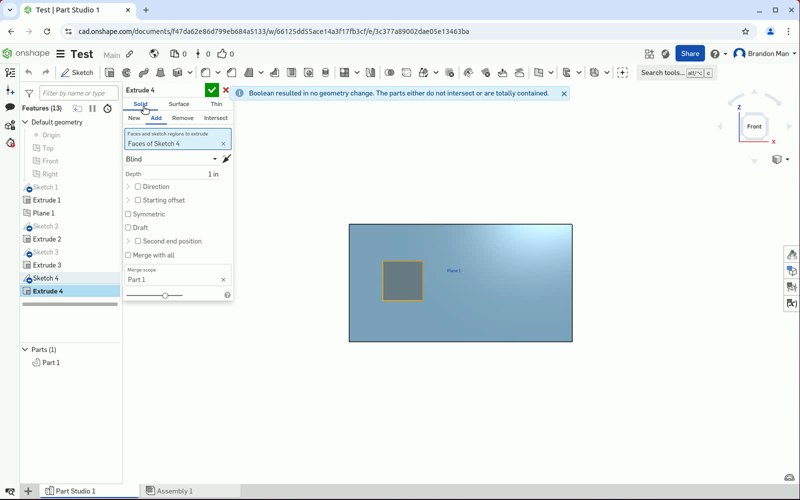
click(143, 106)
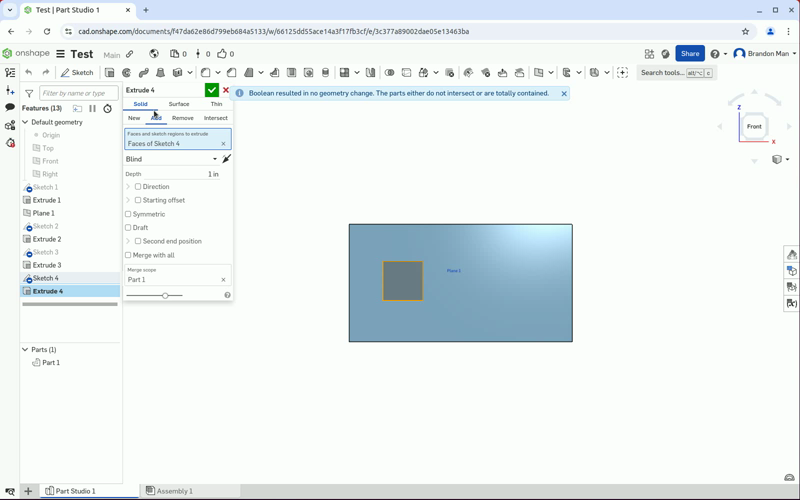
mouse_move(186, 120)
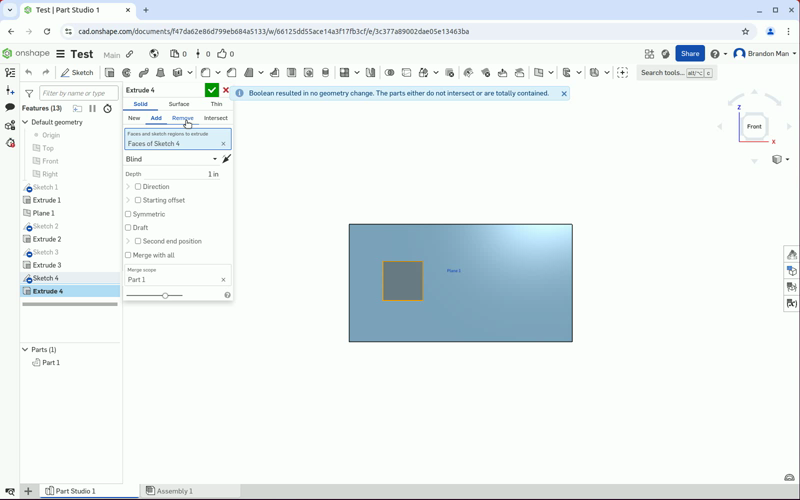
click(186, 120)
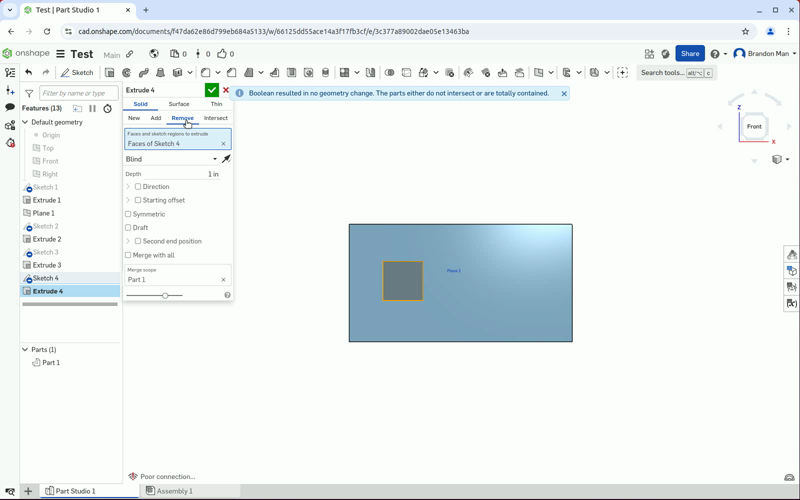
key(tab, 4)
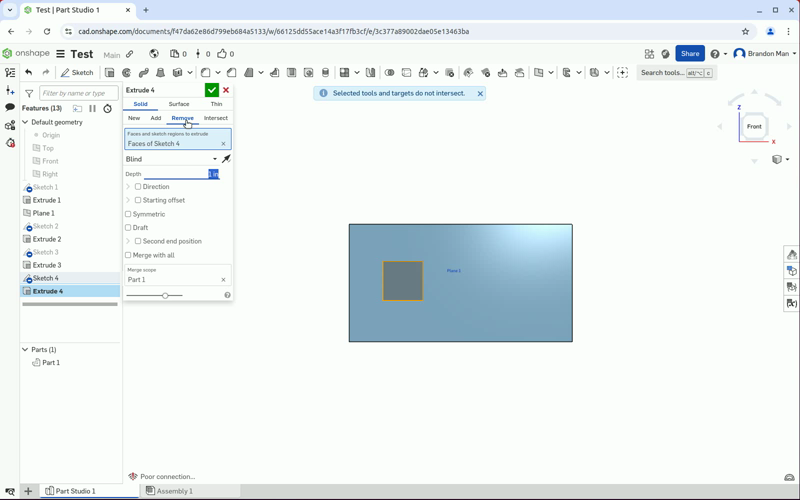
text(-6.018)
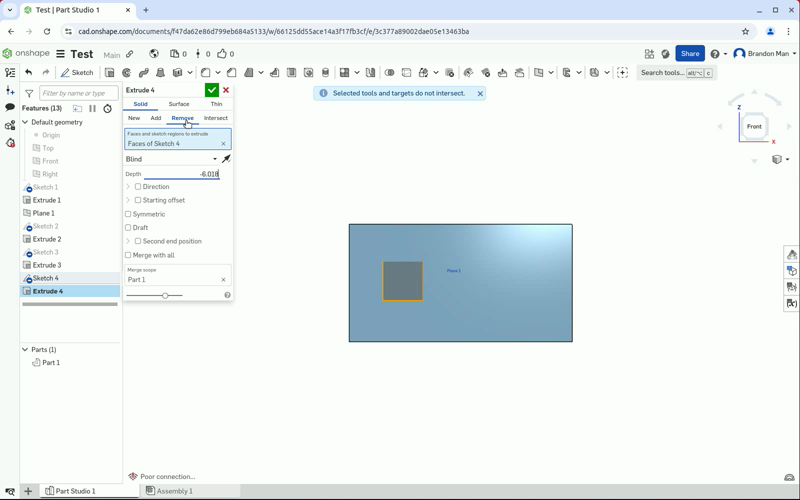
key(tab, 6)
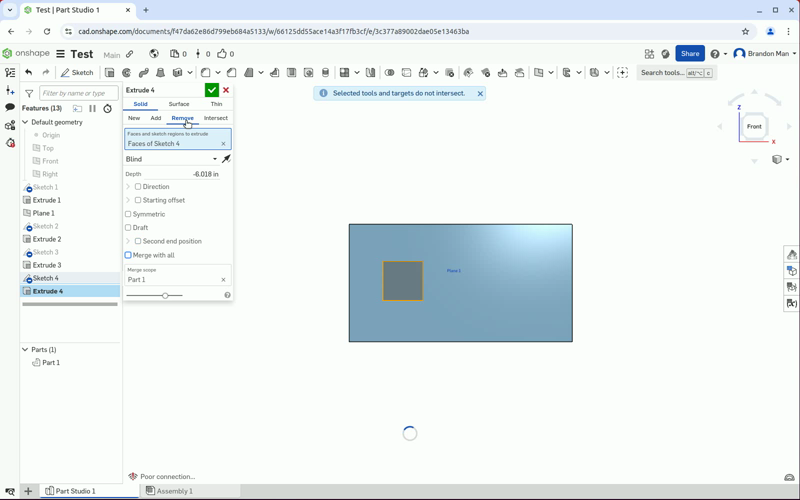
key(space)
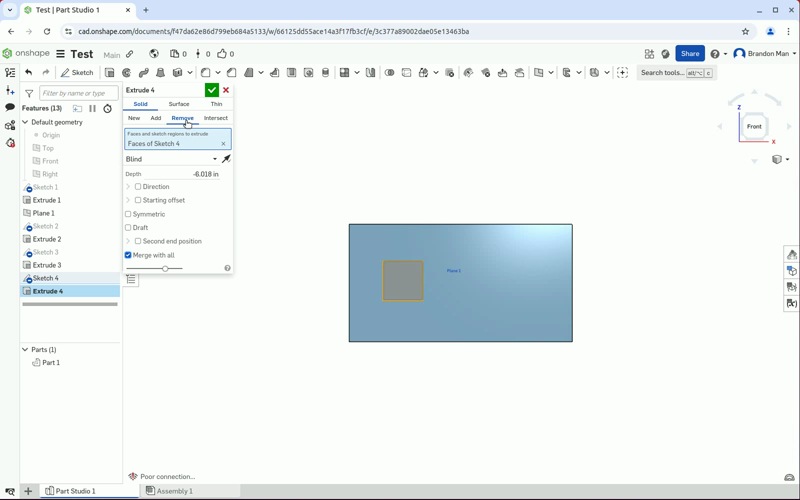
key(enter)
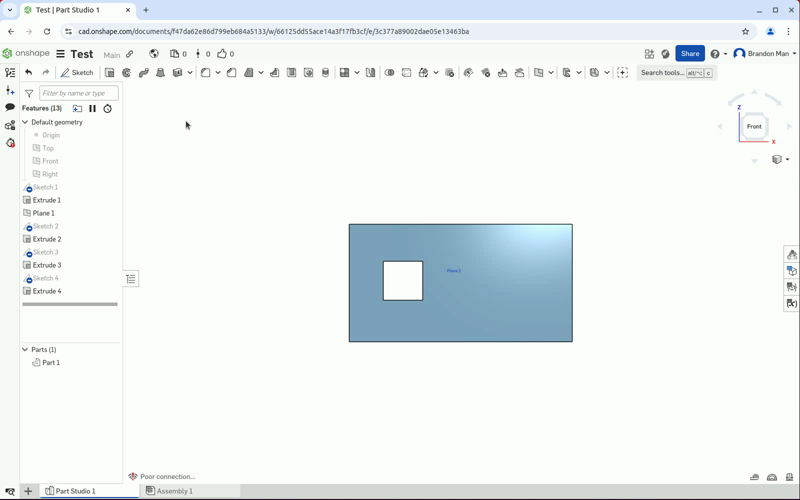
key(shift+h)
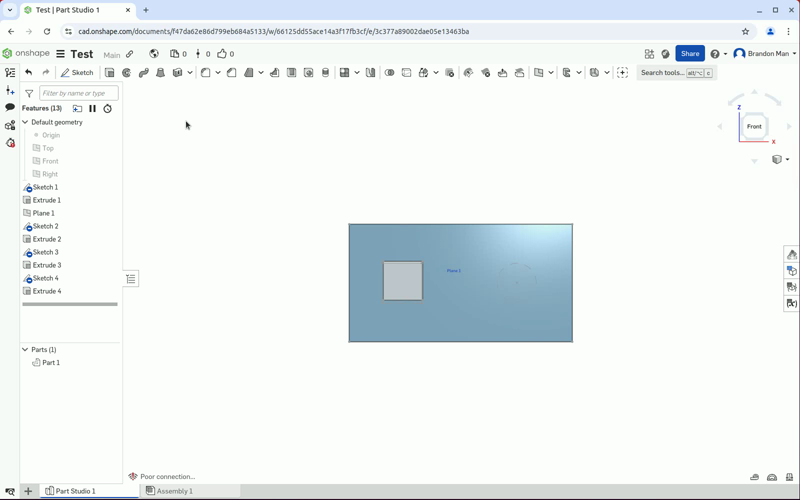
key(shift+h)
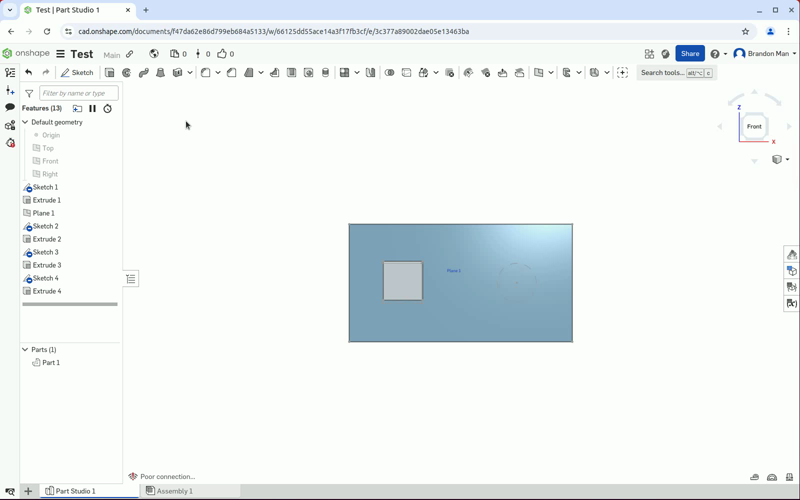
key(shift+7)
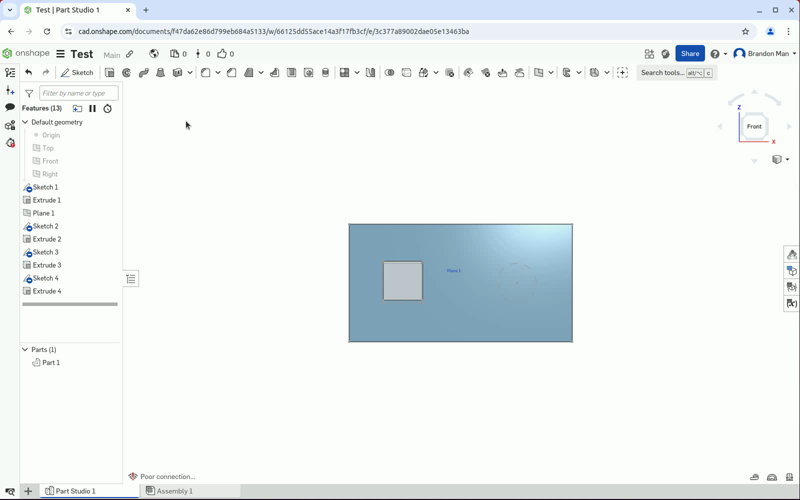
key(left, 2)
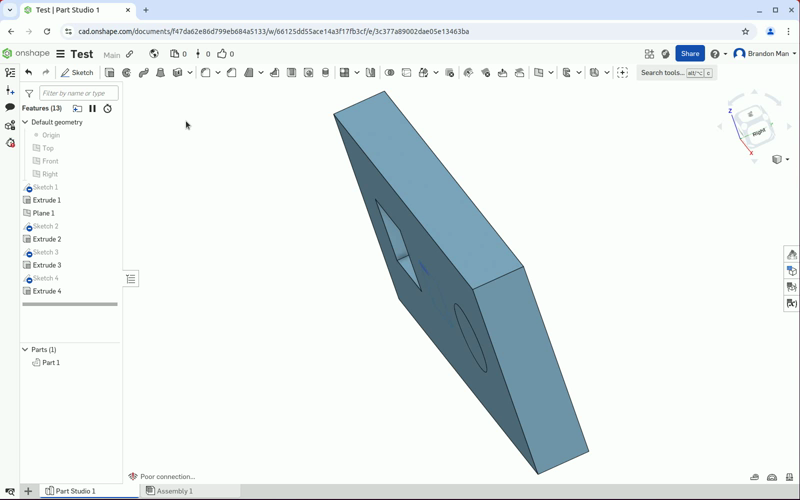
key(down, 2)
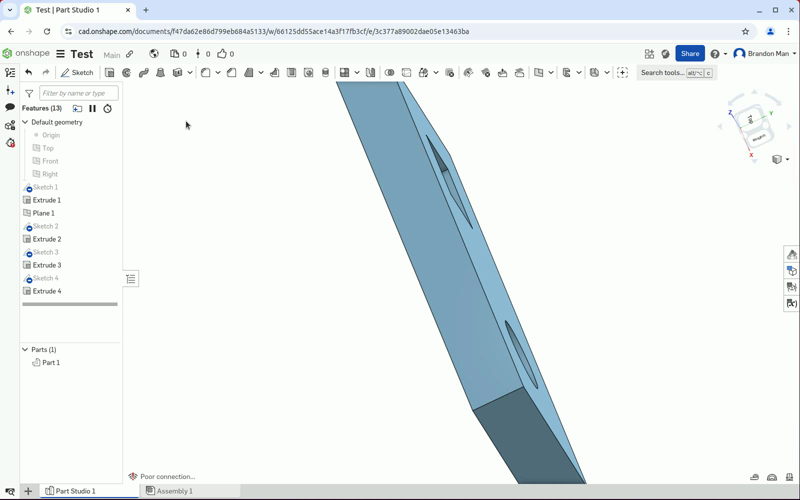
key(up, 2)
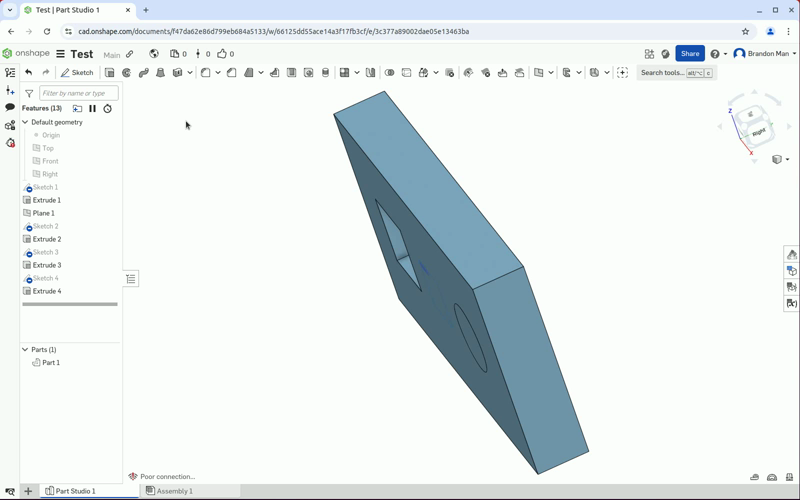
key(right, 2)
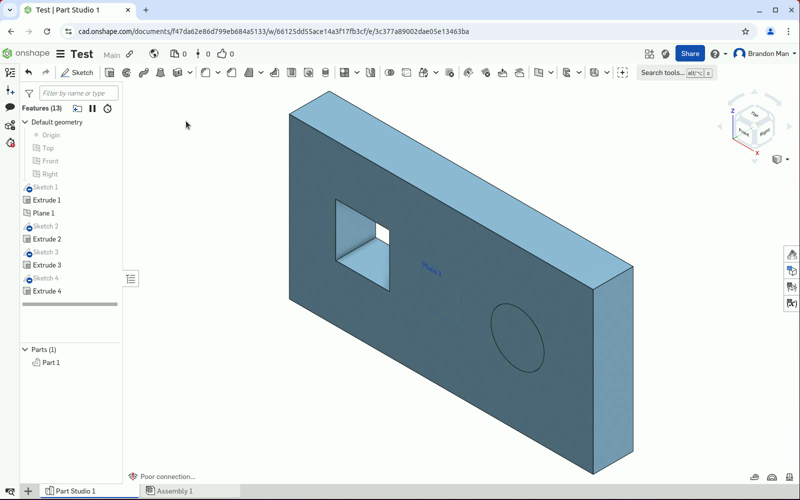
mouse_move(73, 189)
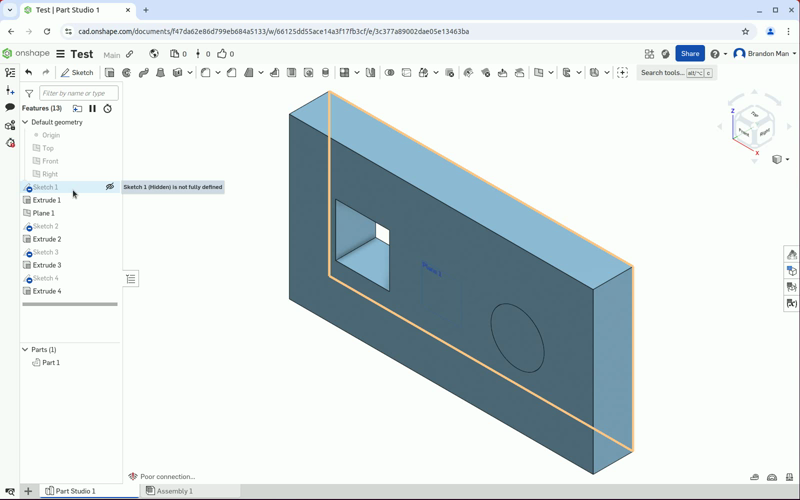
click(73, 189)